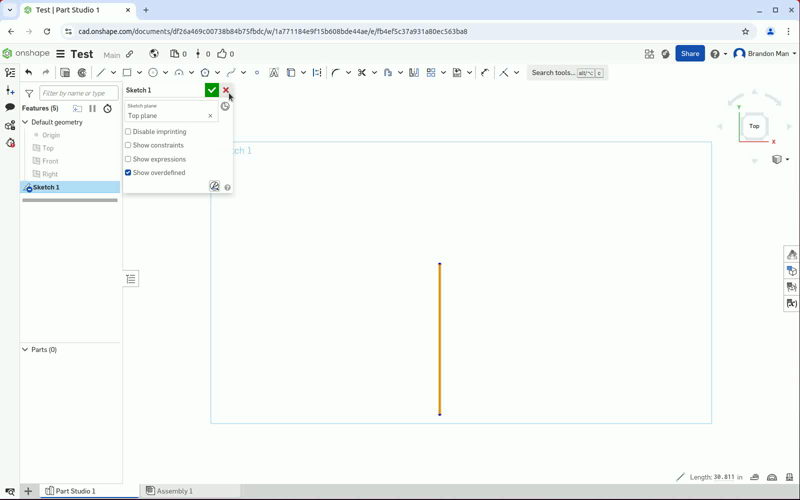
key(shift+h)
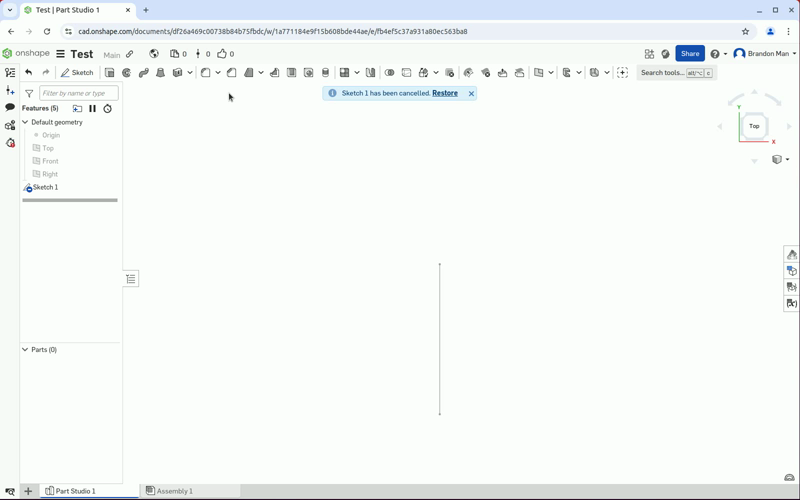
mouse_move(73, 352)
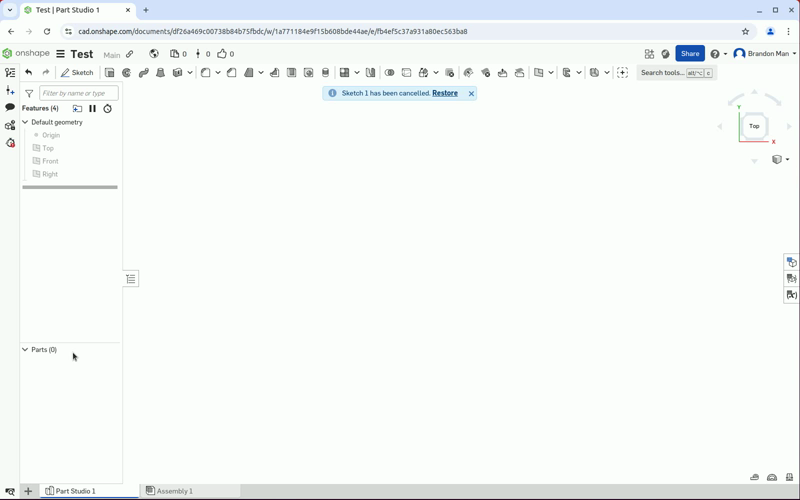
key(y)
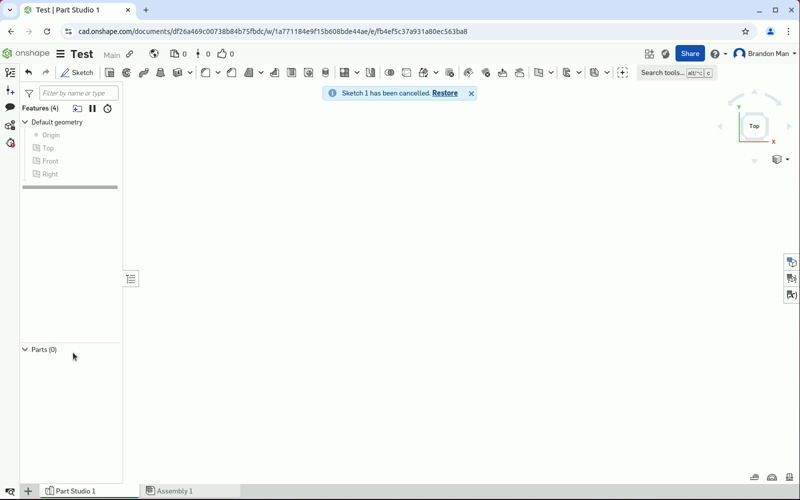
key(shift+p)
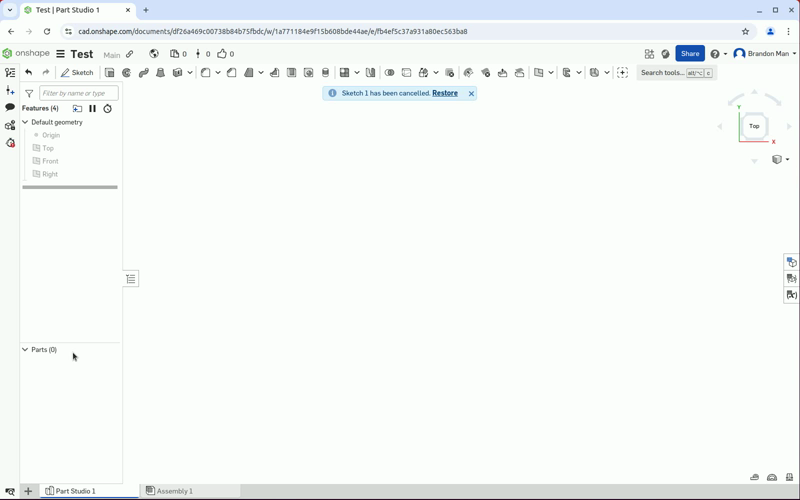
key(space)
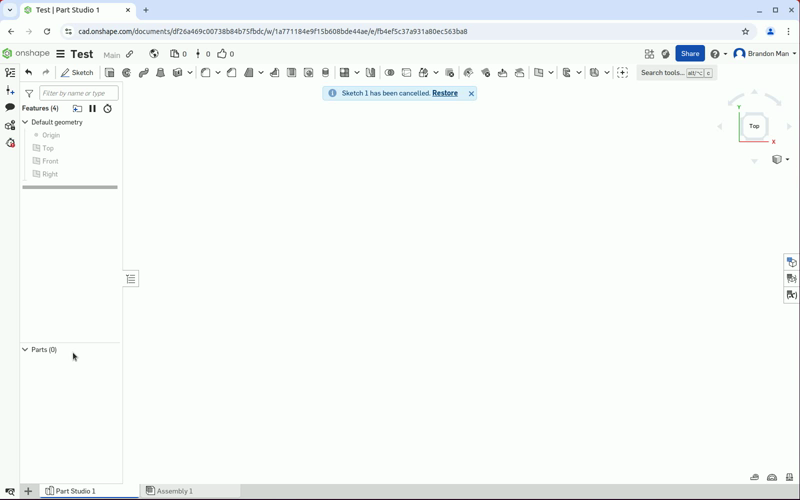
key_down(shift)
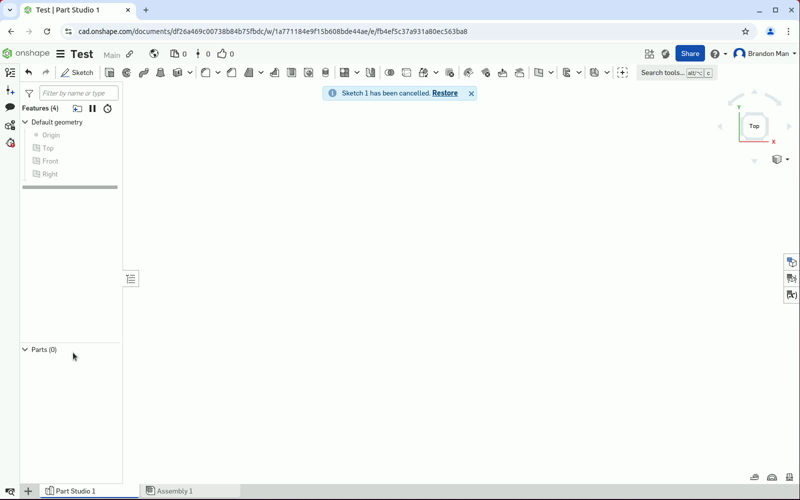
key(up)
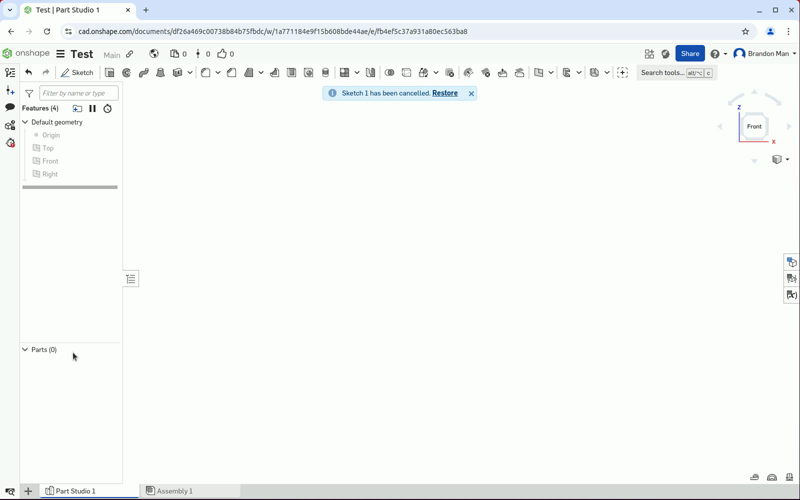
key_up(shift)
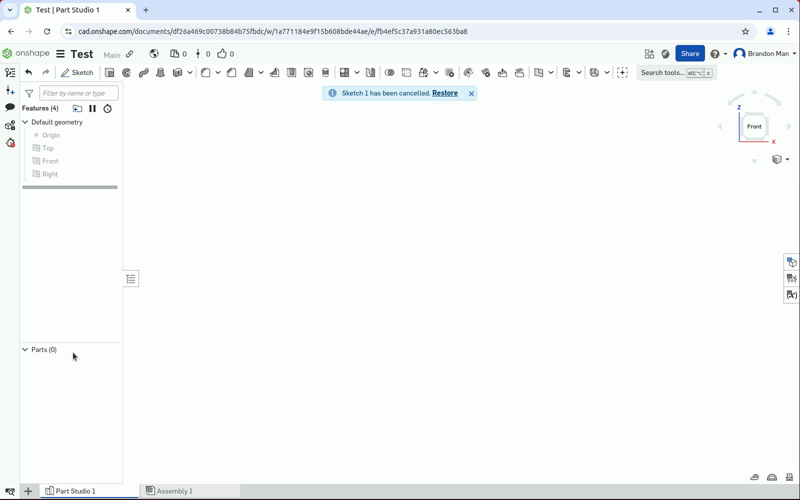
mouse_move(73, 352)
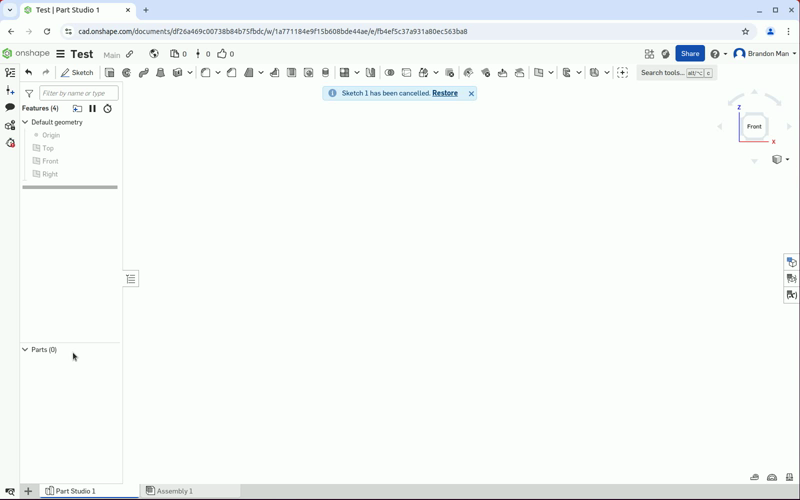
key(shift+y)
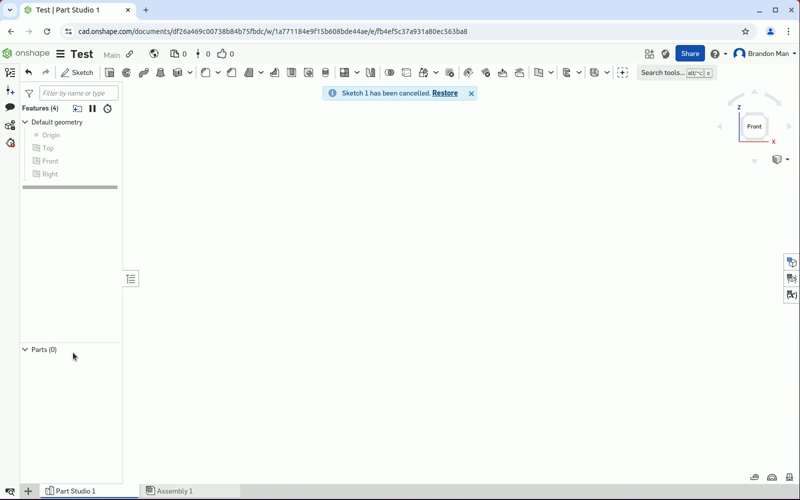
key(shift+s)
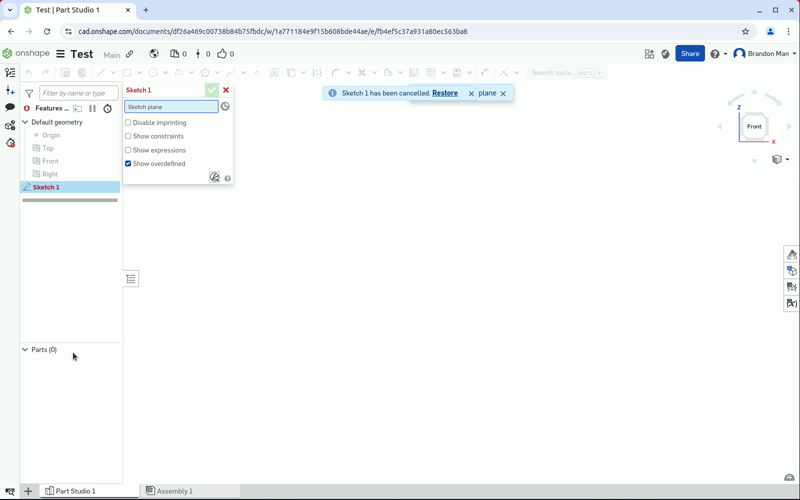
mouse_move(73, 163)
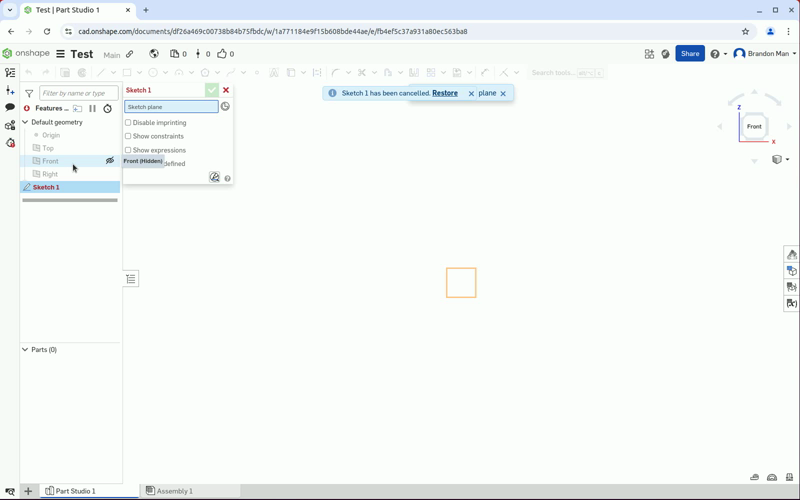
click(73, 163)
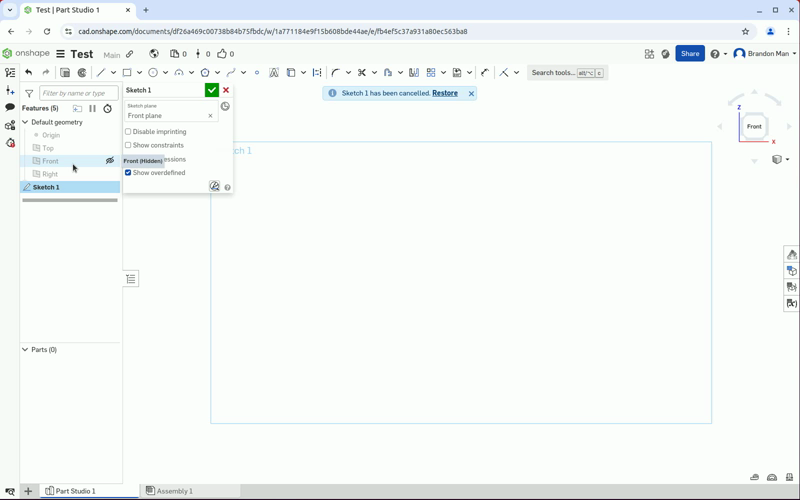
mouse_move(73, 352)
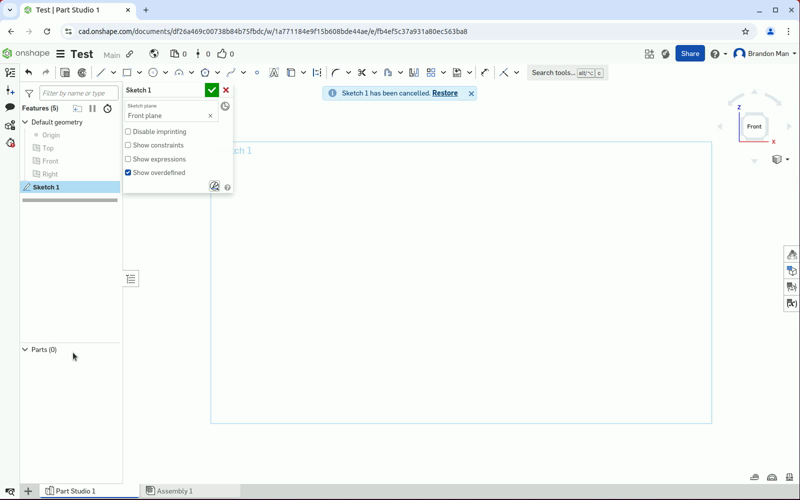
key(y)
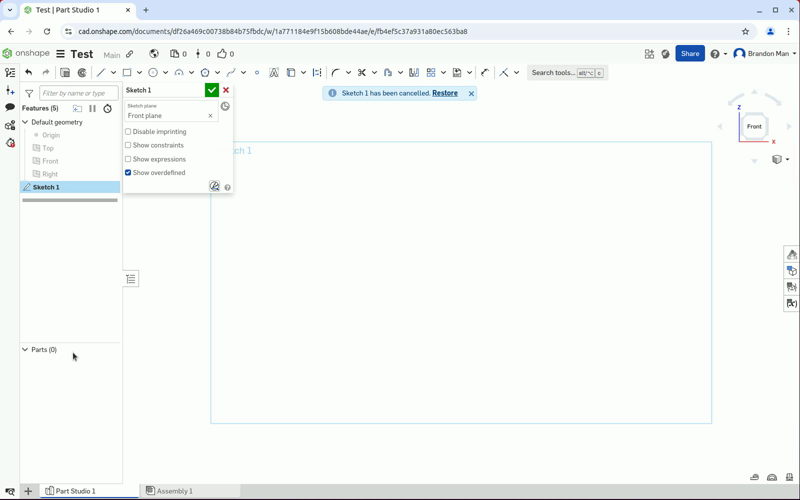
key(l)
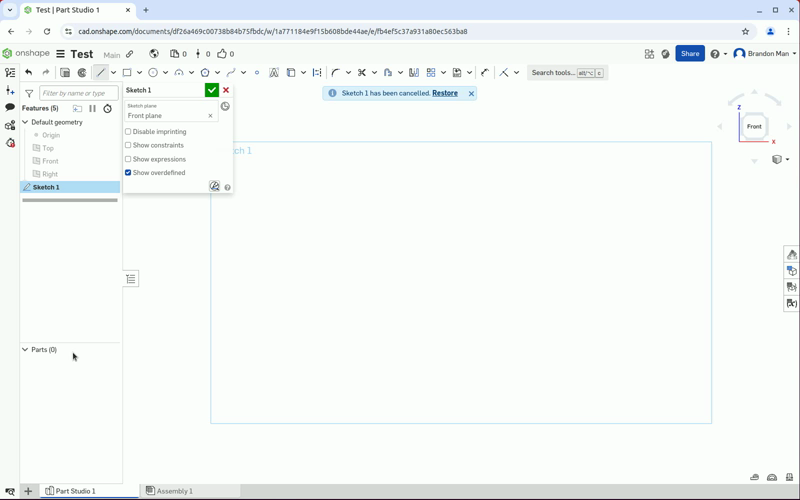
key_down(shift)
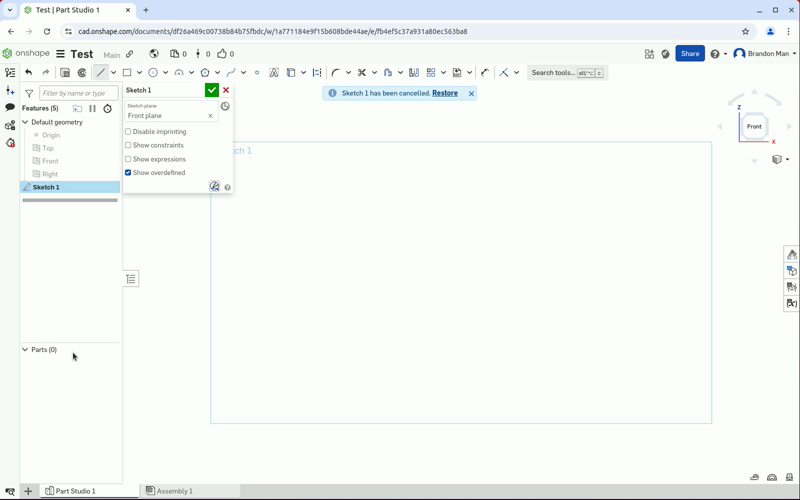
mouse_move(460, 282)
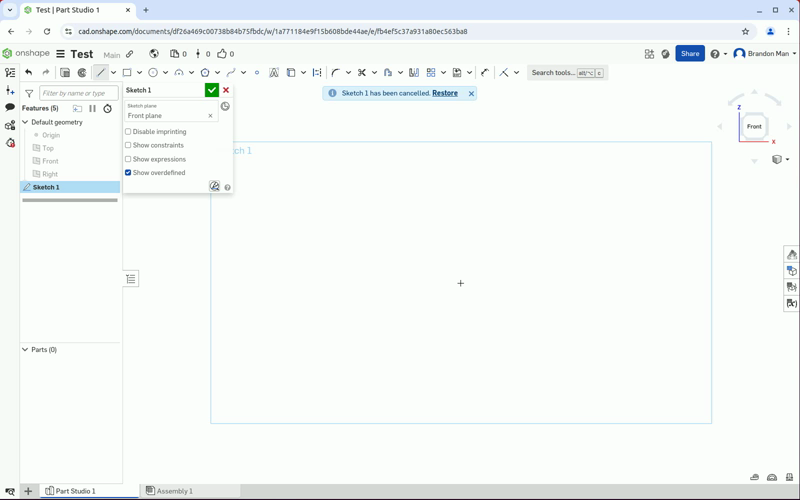
click(460, 282)
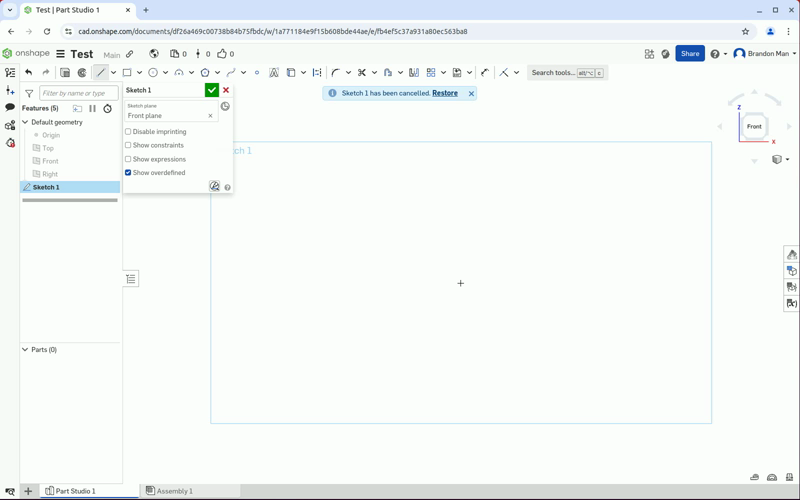
key_up(shift)
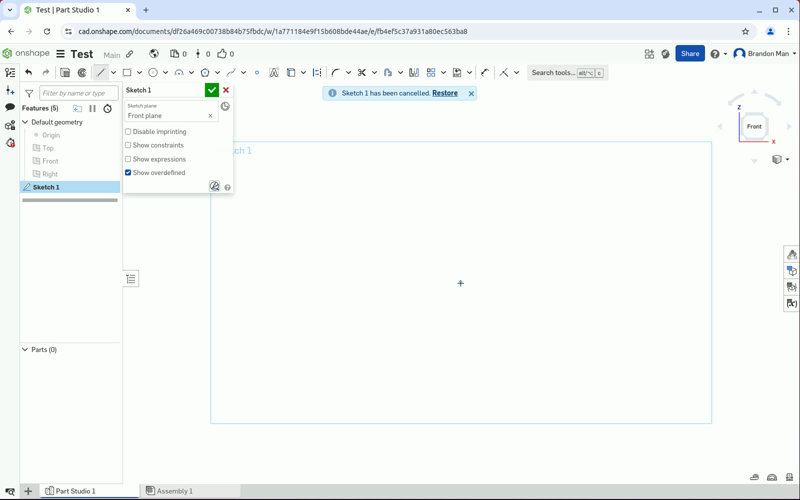
key_down(shift)
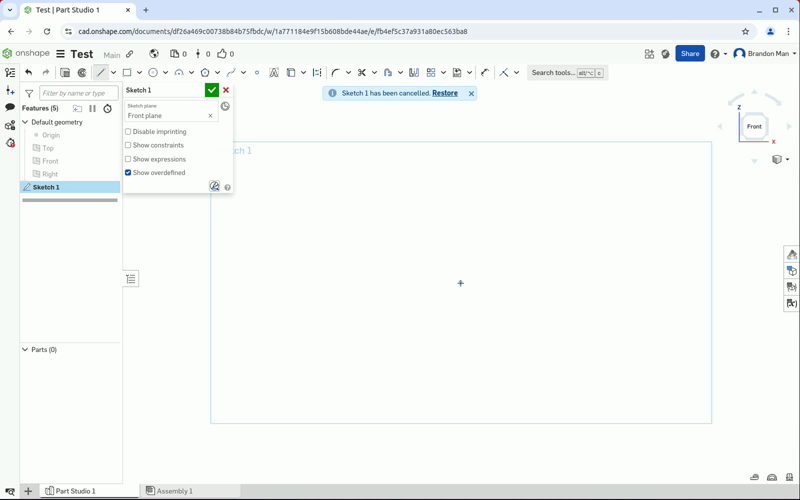
mouse_move(490, 282)
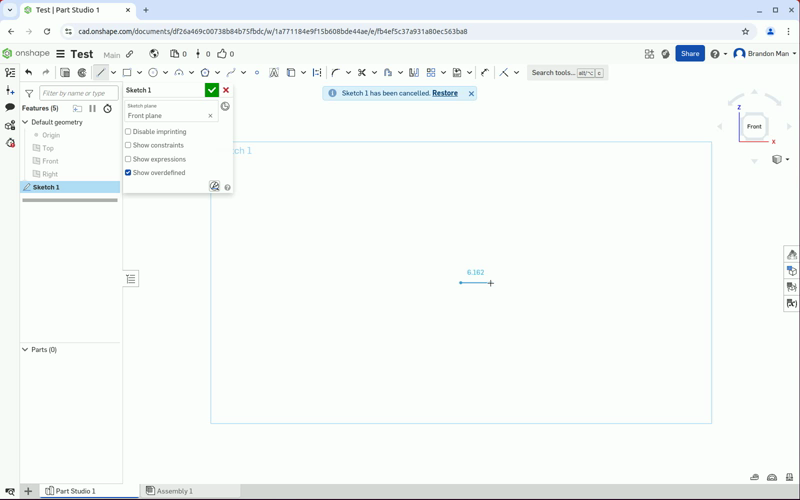
mouse_move(478, 282)
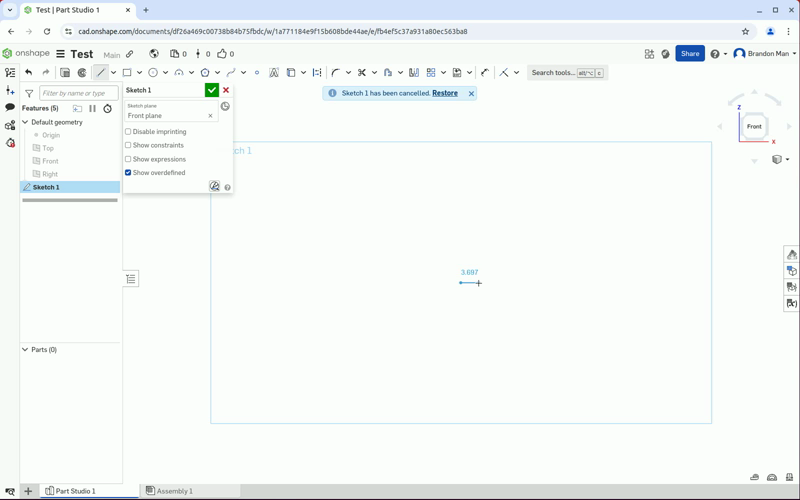
click(478, 282)
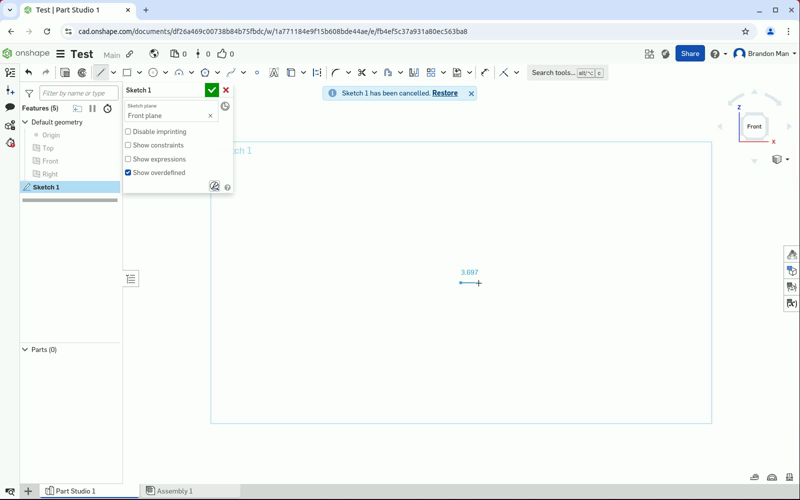
key_up(shift)
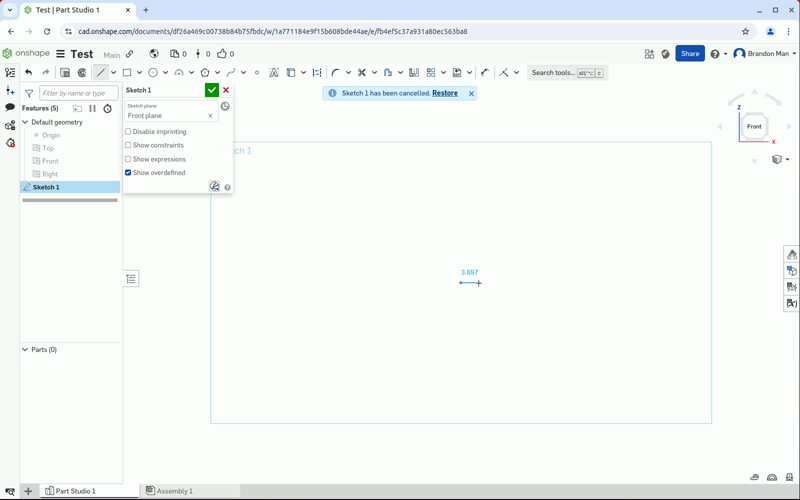
key_down(shift)
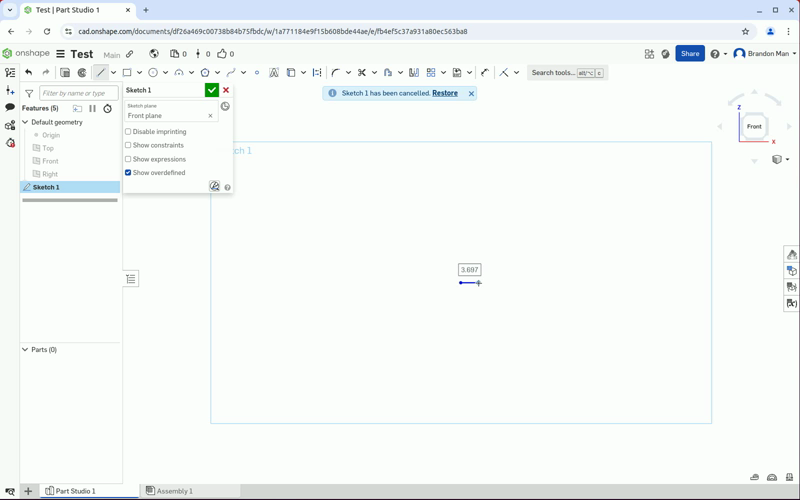
mouse_move(508, 282)
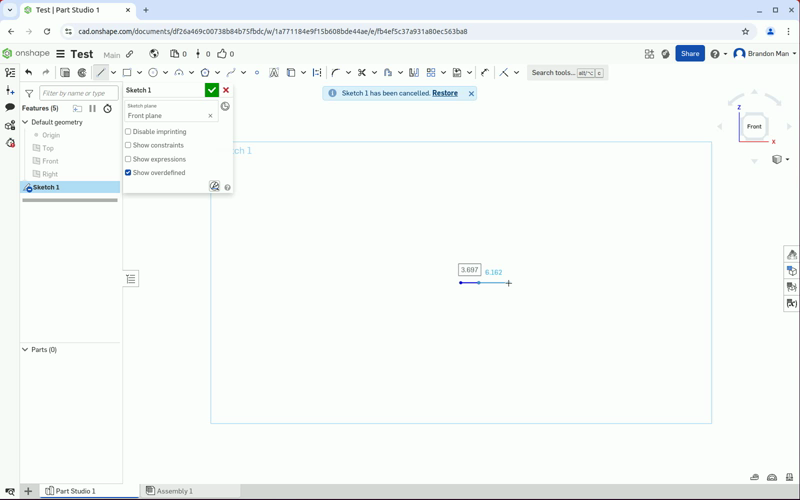
mouse_move(483, 268)
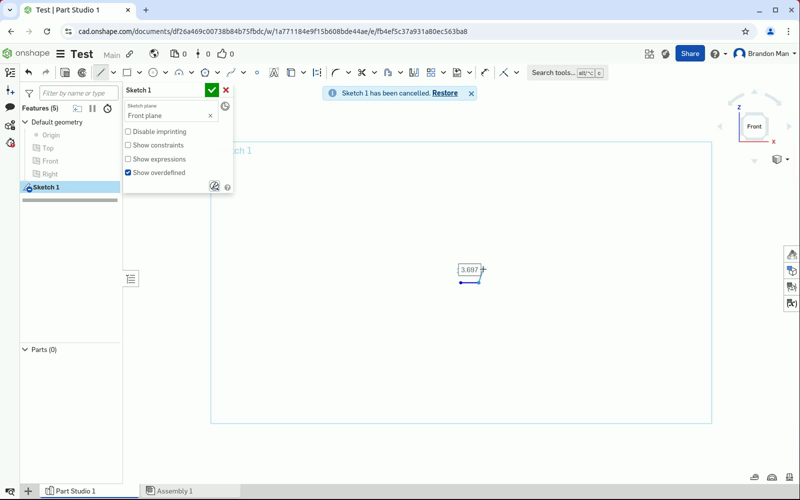
click(483, 268)
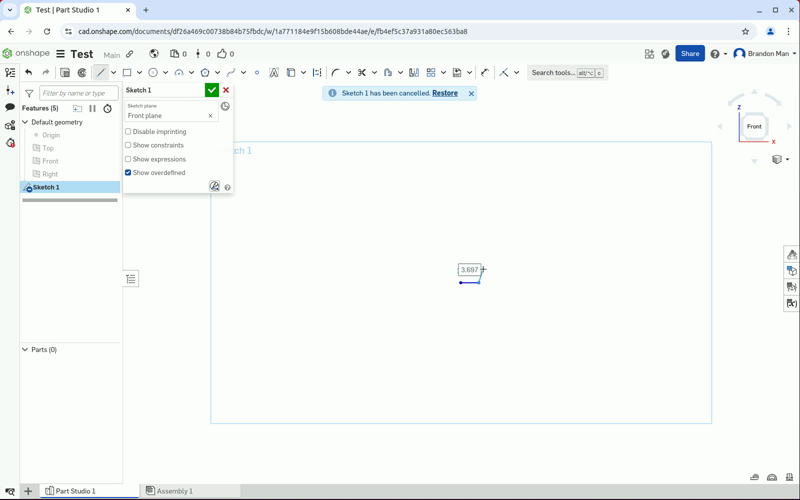
key_up(shift)
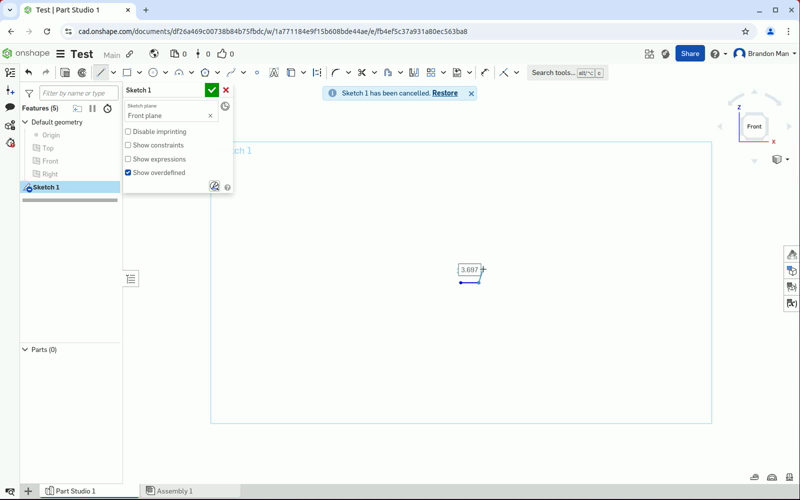
key(esc)
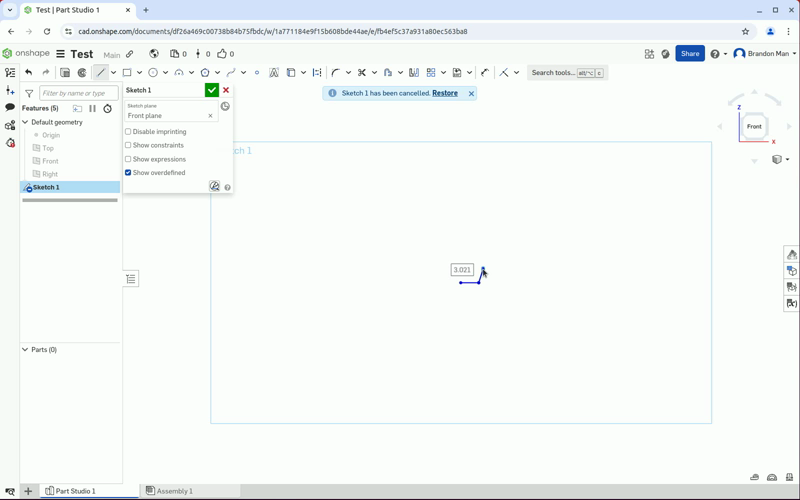
key(a)
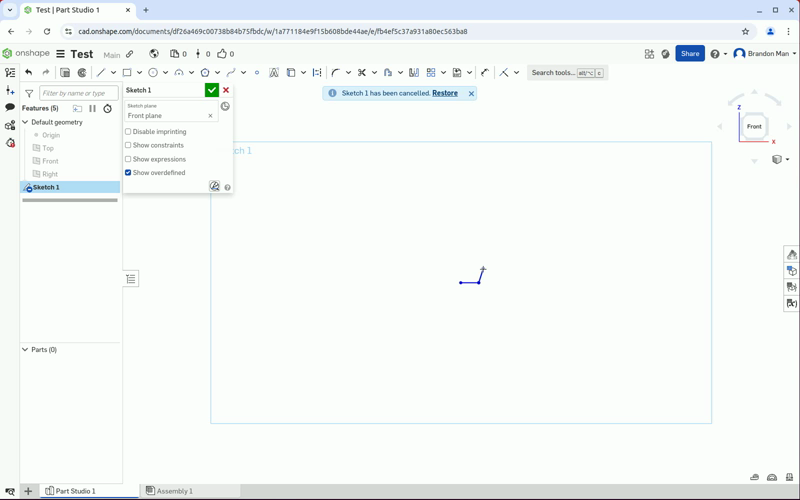
mouse_move(483, 268)
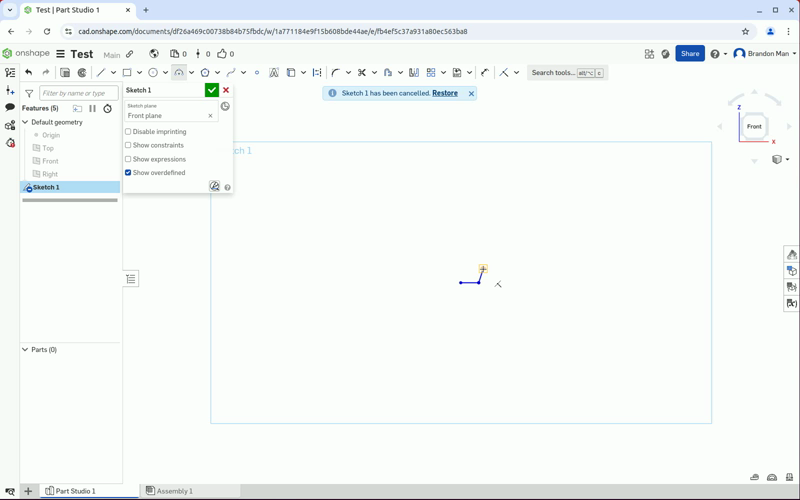
click(483, 268)
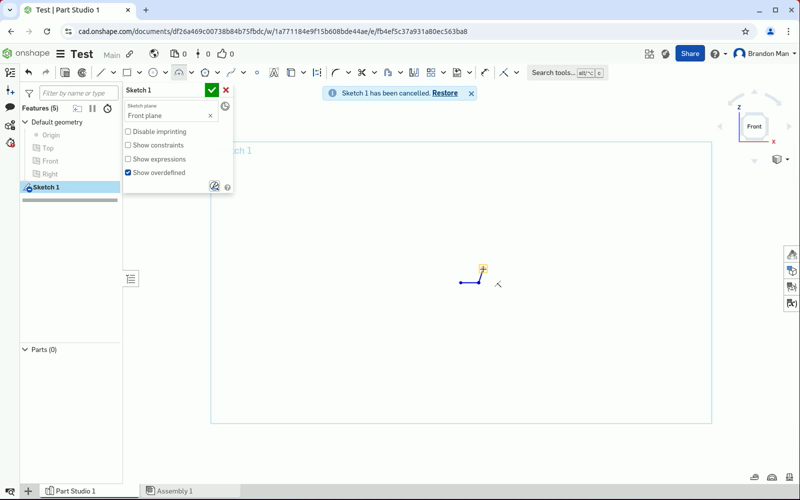
key_down(shift)
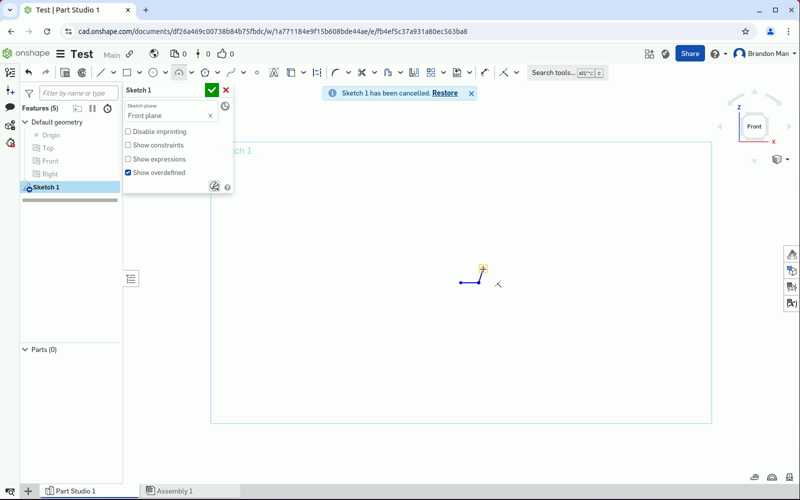
mouse_move(490, 264)
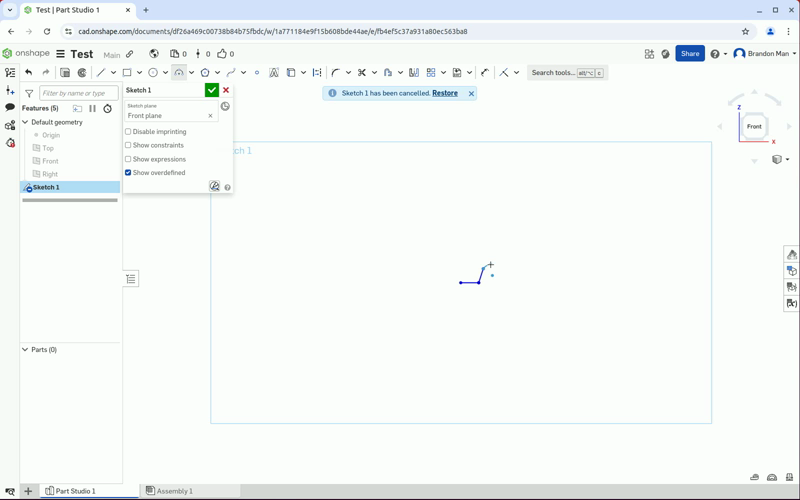
click(490, 264)
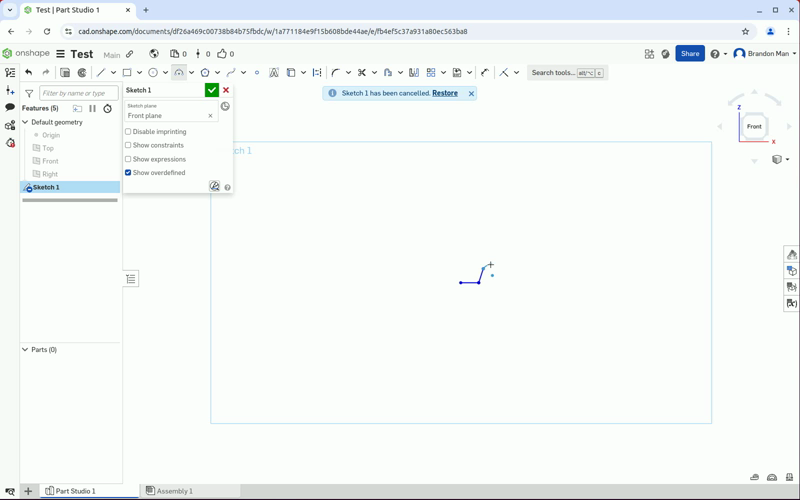
mouse_move(486, 265)
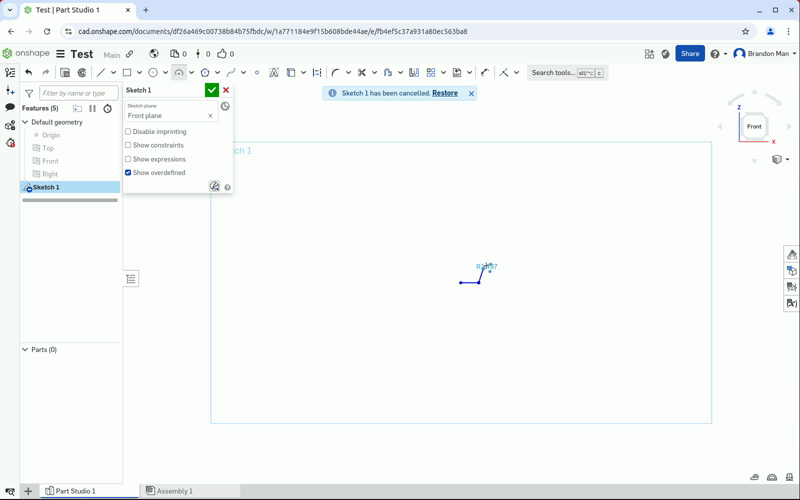
click(486, 265)
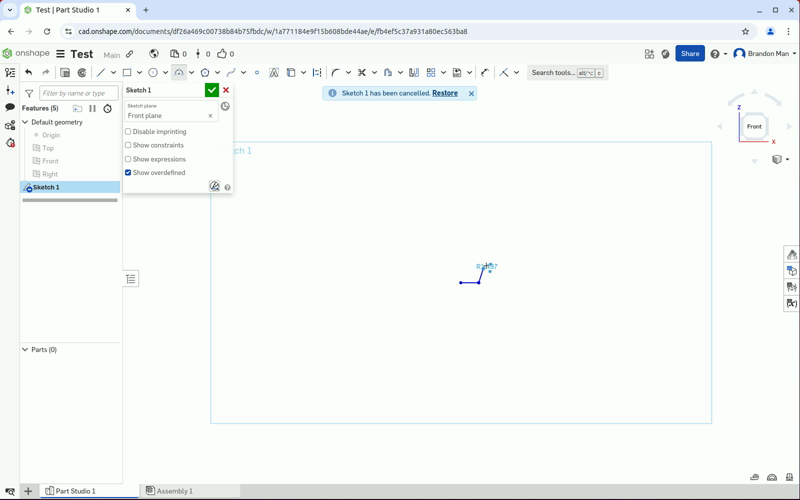
key_up(shift)
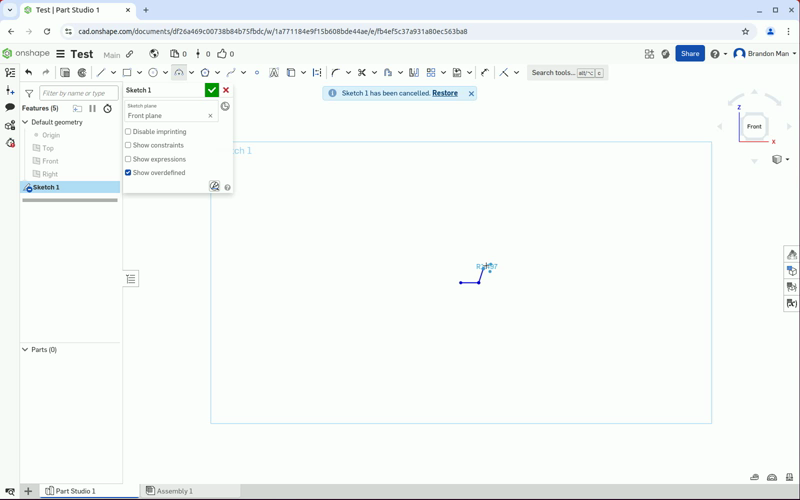
key(esc)
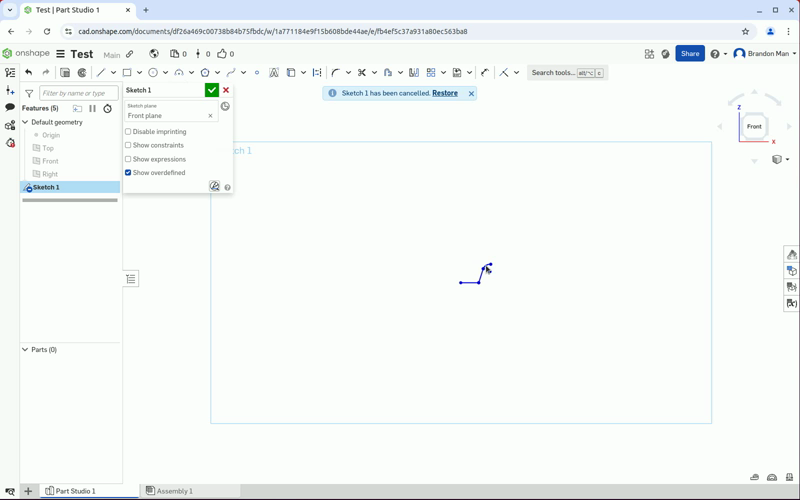
key(l)
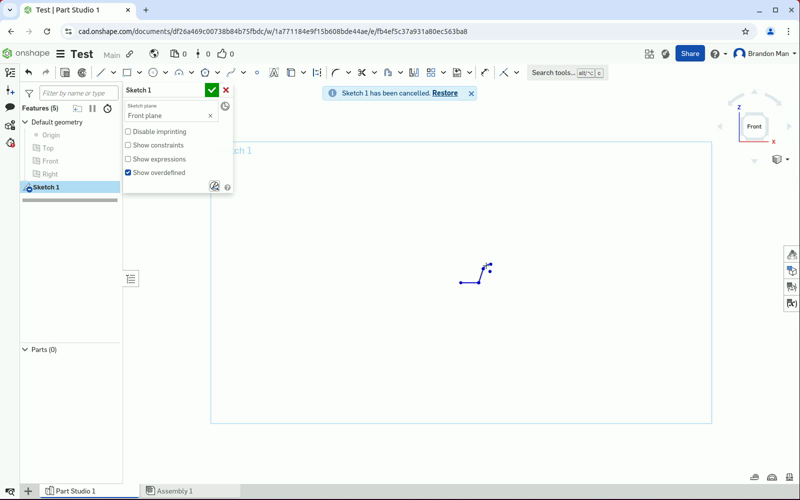
mouse_move(490, 264)
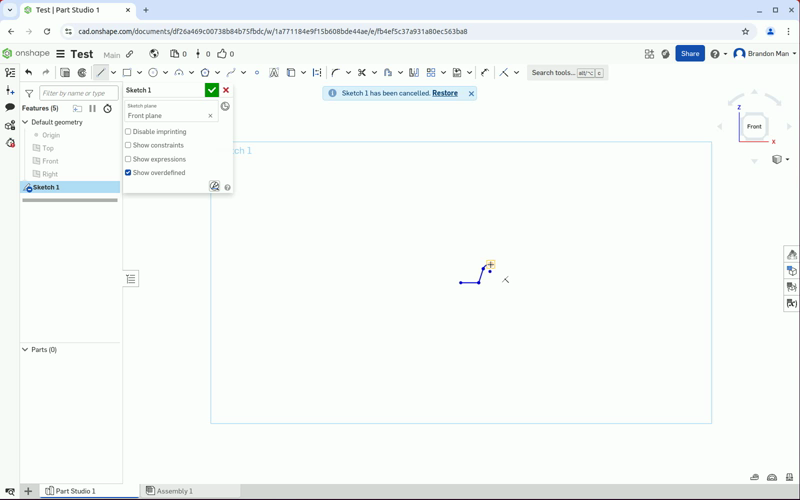
click(490, 264)
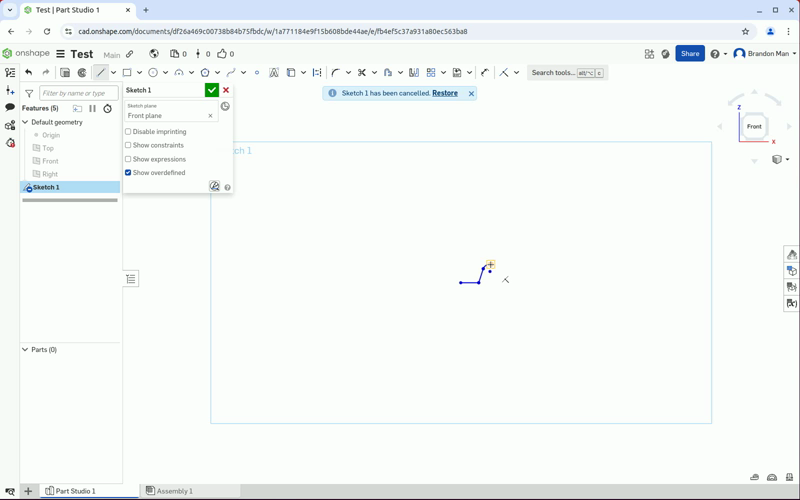
key_down(shift)
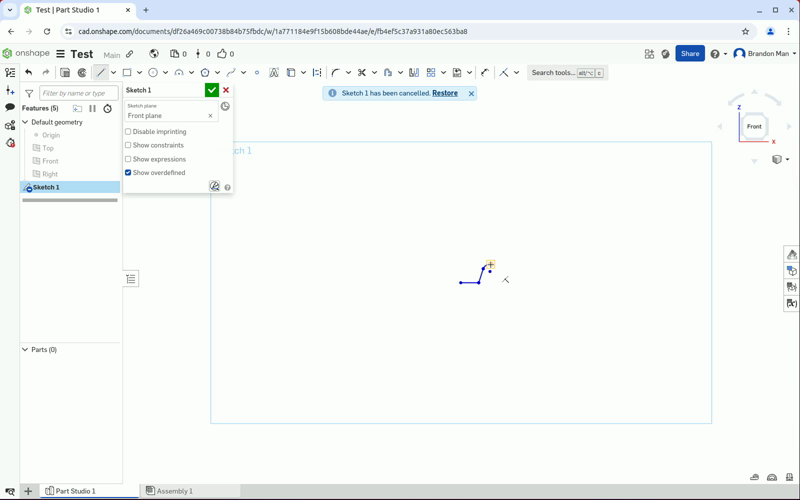
mouse_move(573, 259)
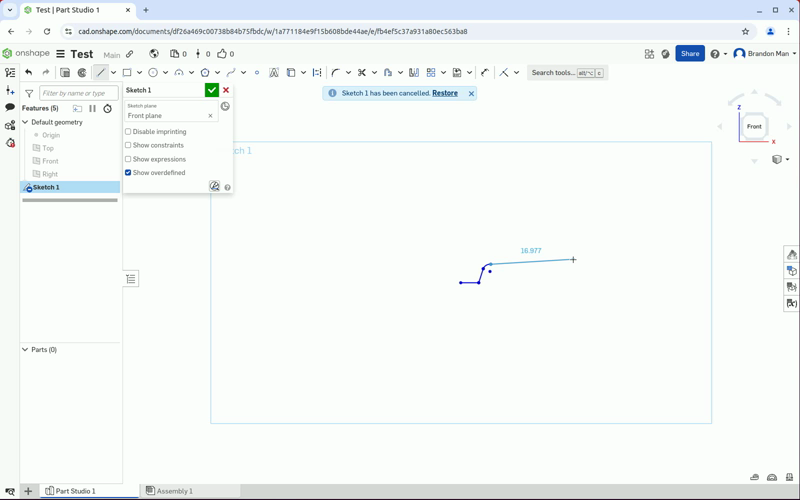
click(573, 259)
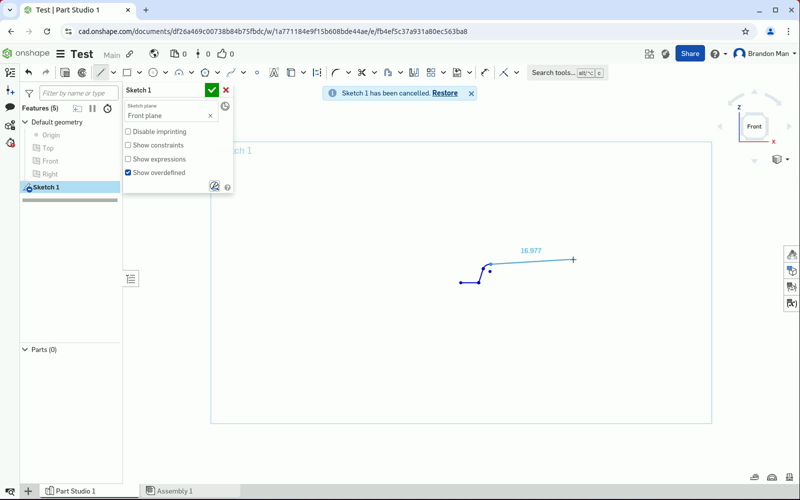
key_up(shift)
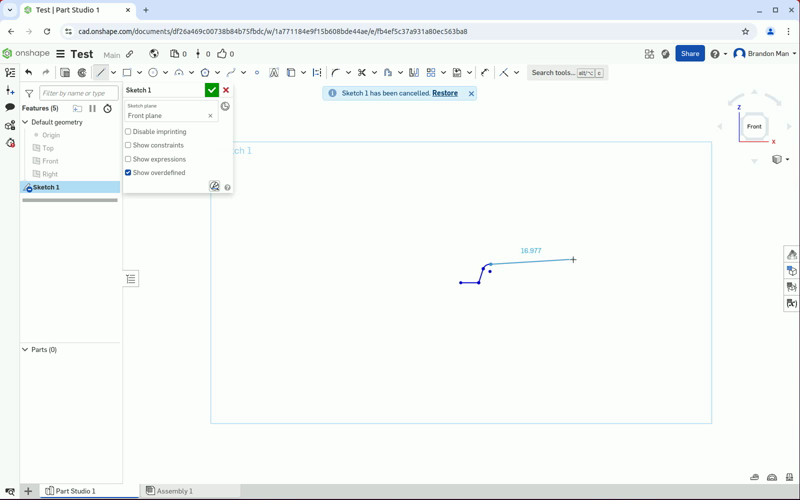
key_down(shift)
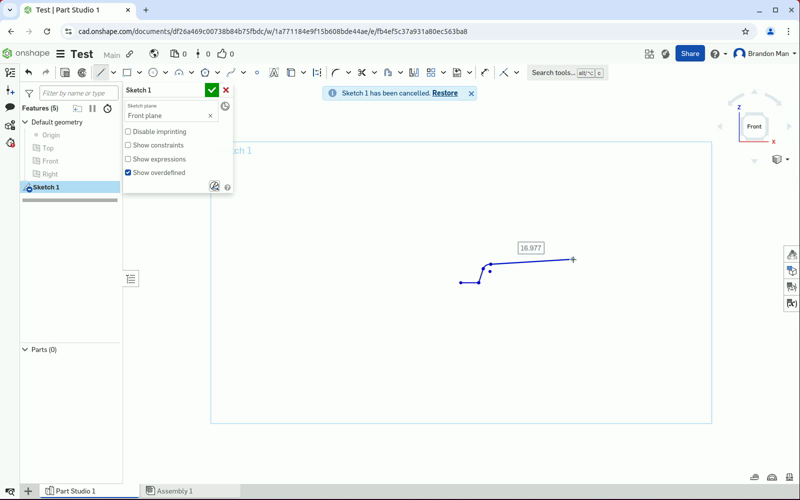
mouse_move(589, 259)
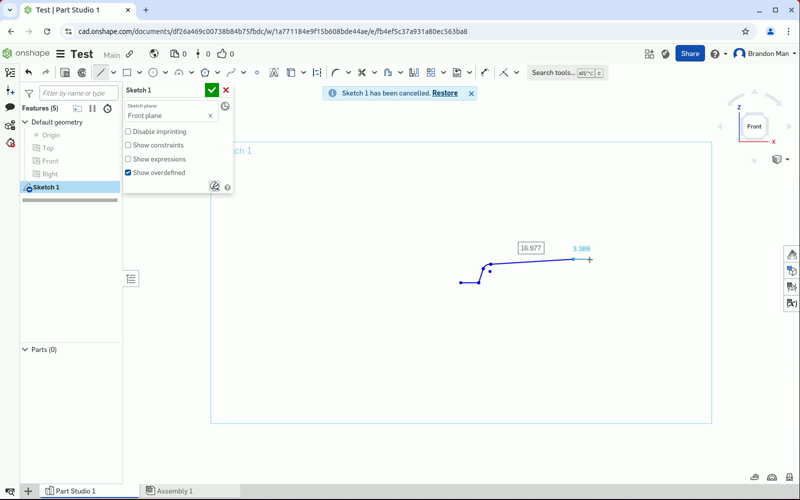
mouse_move(573, 247)
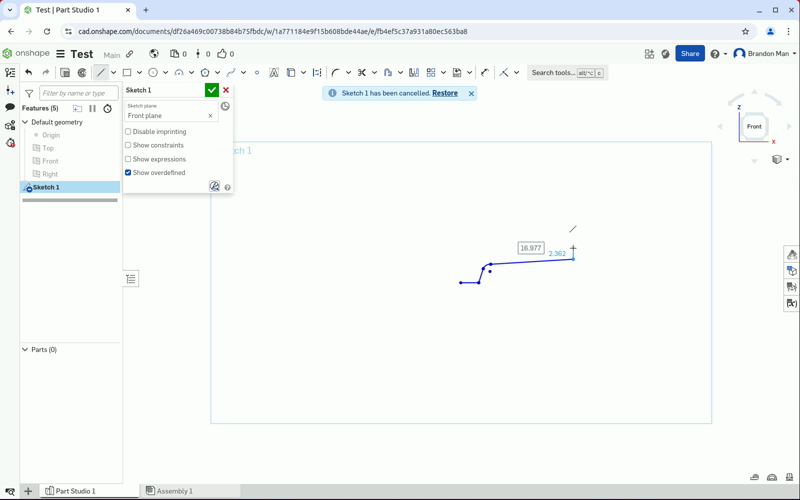
click(573, 247)
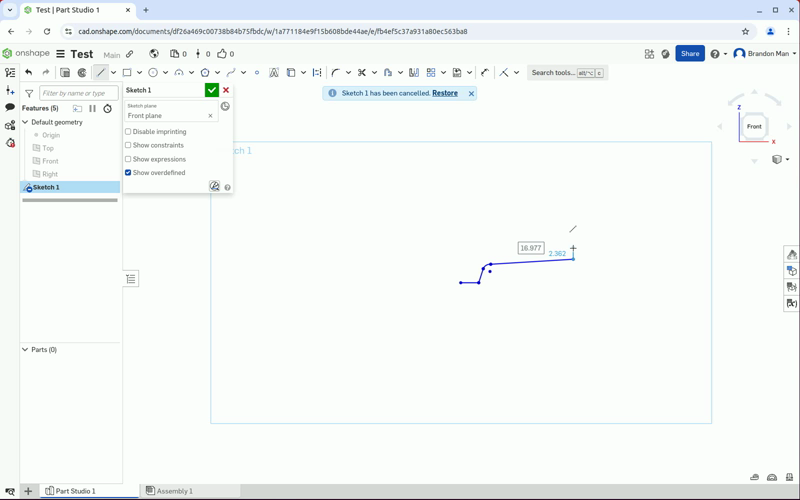
key_up(shift)
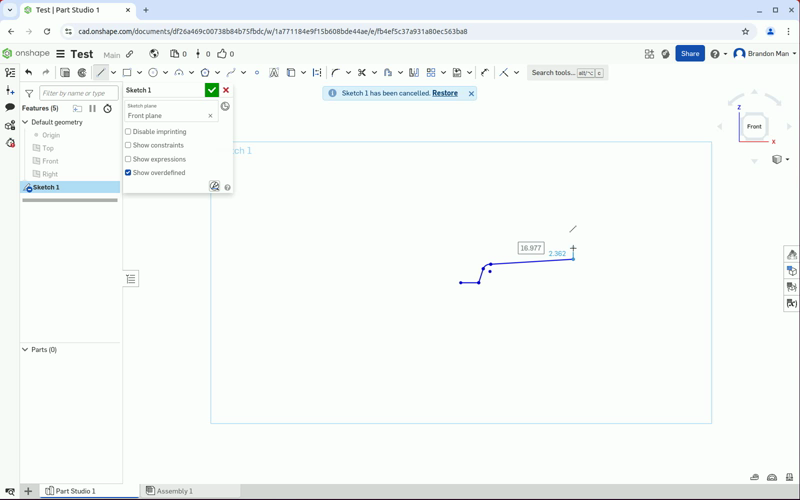
key_down(shift)
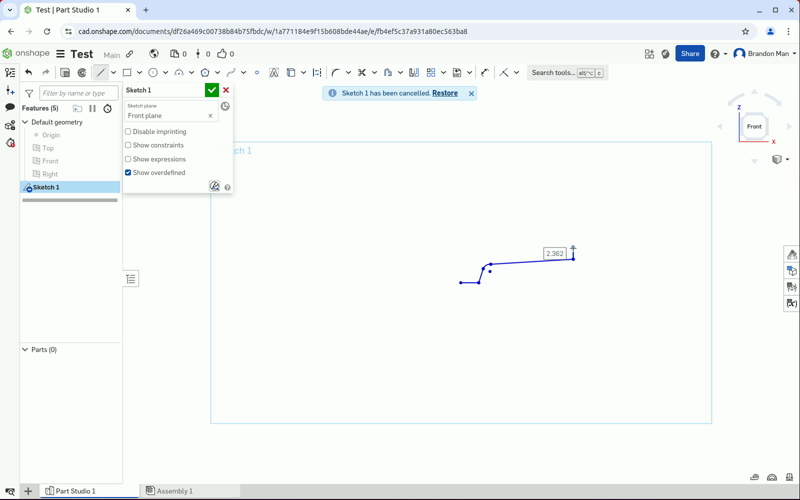
mouse_move(474, 247)
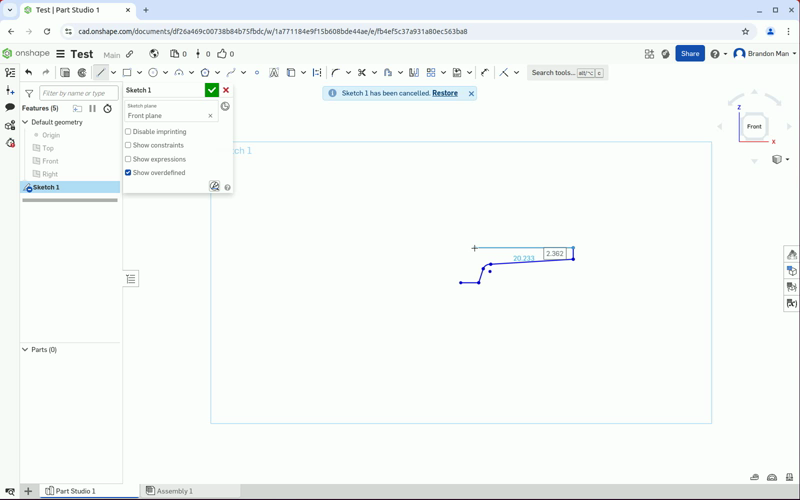
click(474, 247)
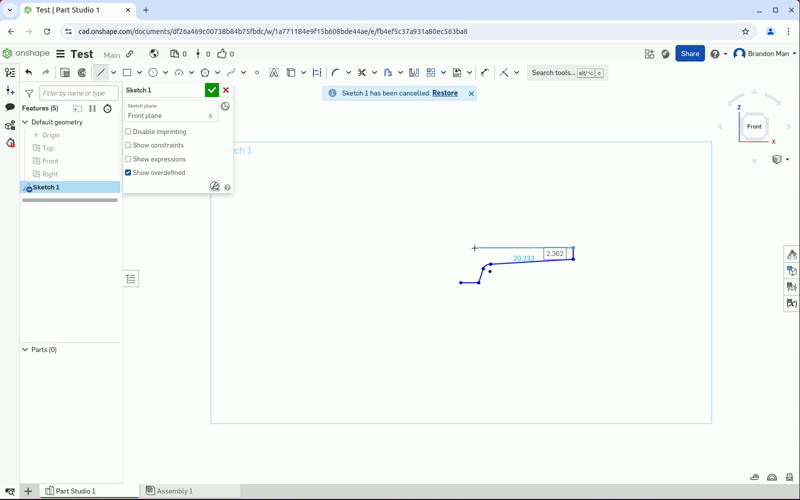
key_up(shift)
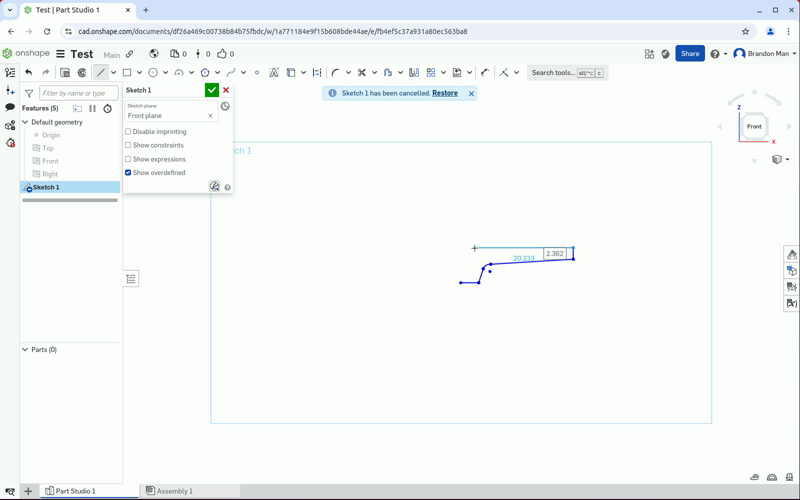
key(esc)
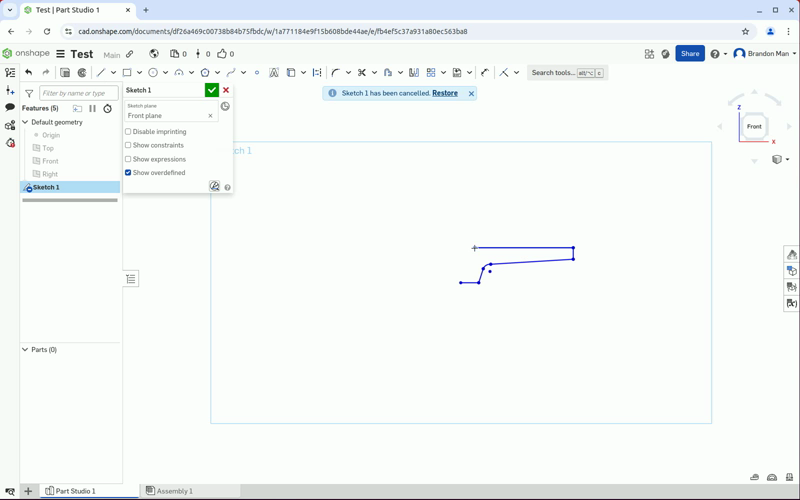
key(a)
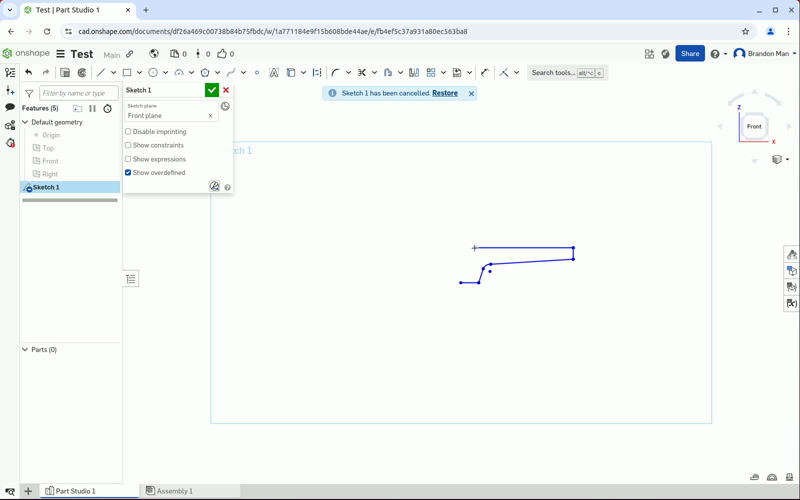
mouse_move(474, 247)
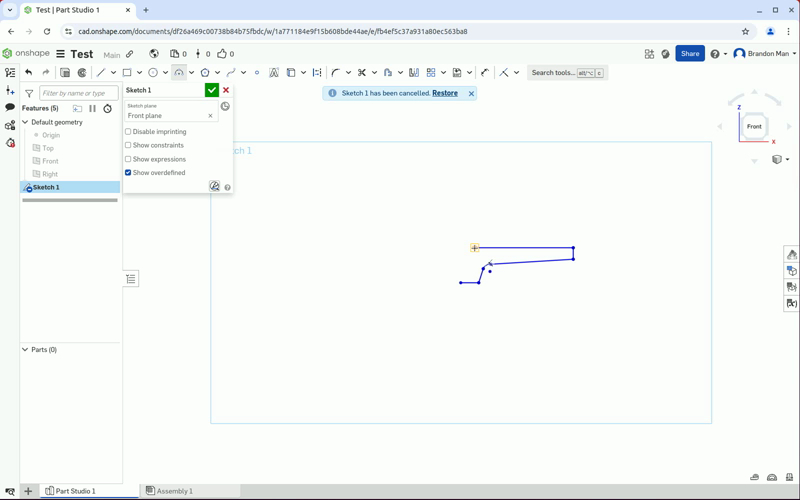
click(474, 247)
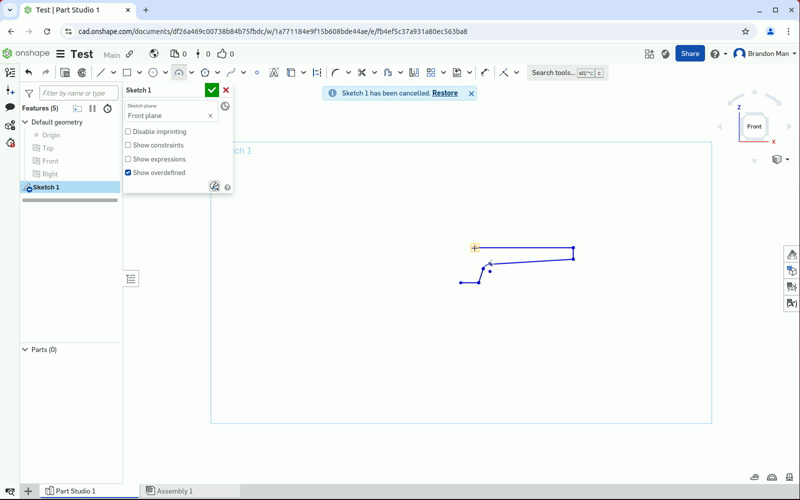
key_down(shift)
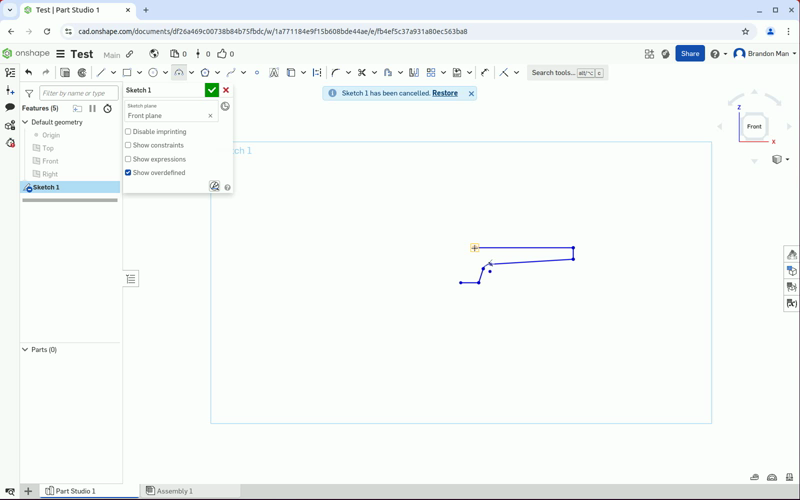
mouse_move(460, 261)
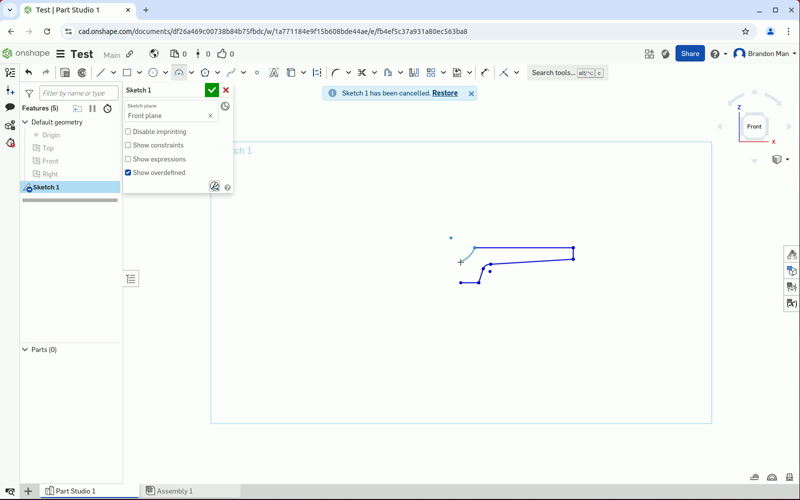
click(460, 261)
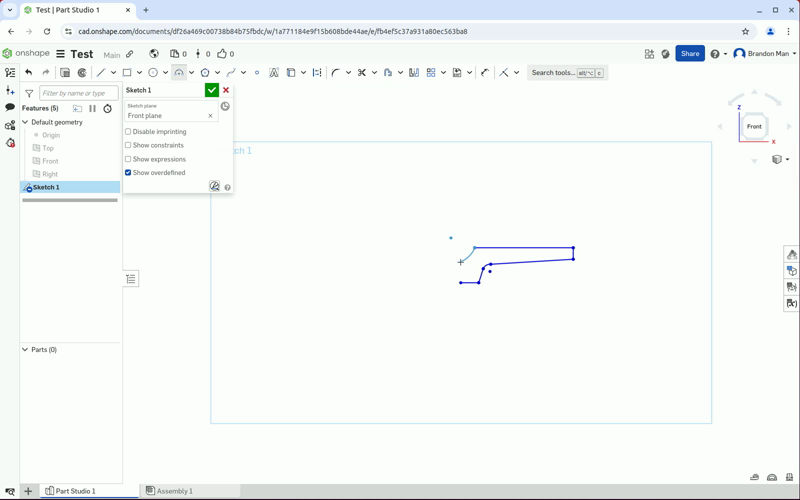
mouse_move(464, 251)
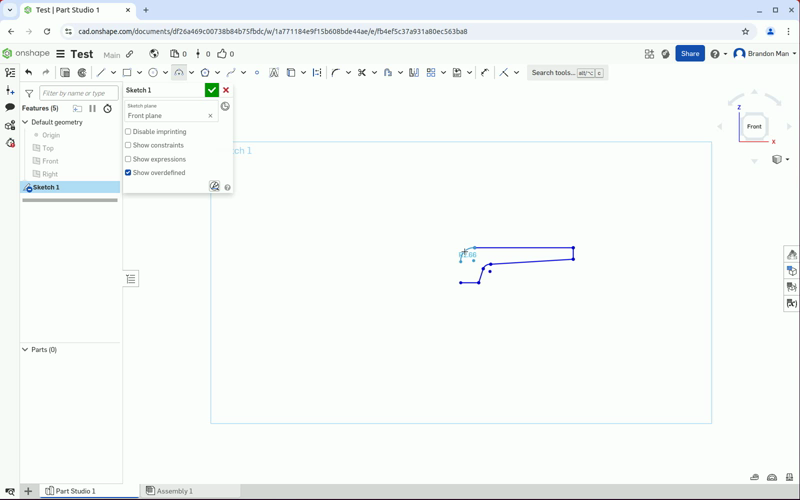
click(464, 251)
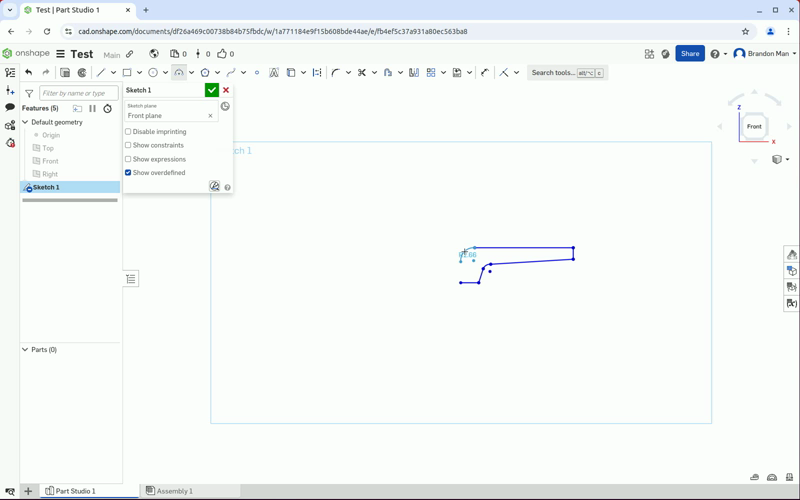
key_up(shift)
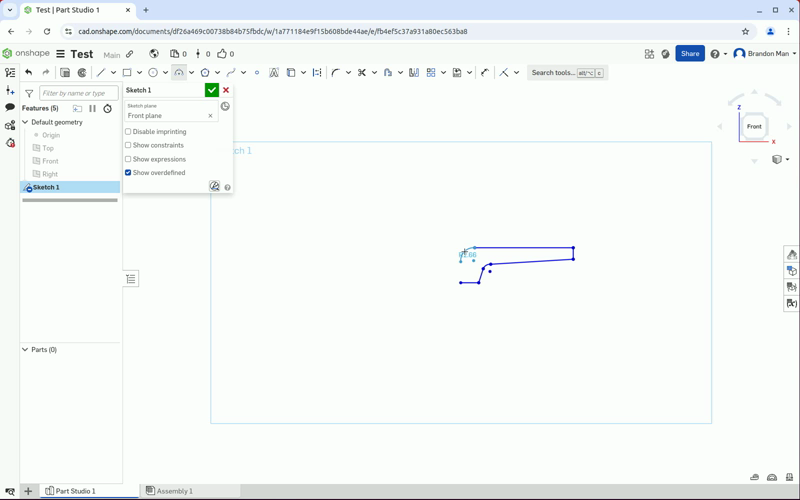
key(esc)
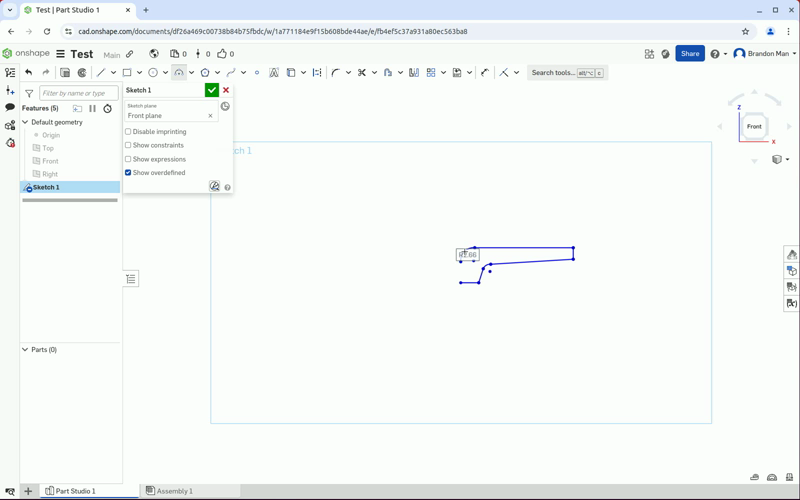
key(l)
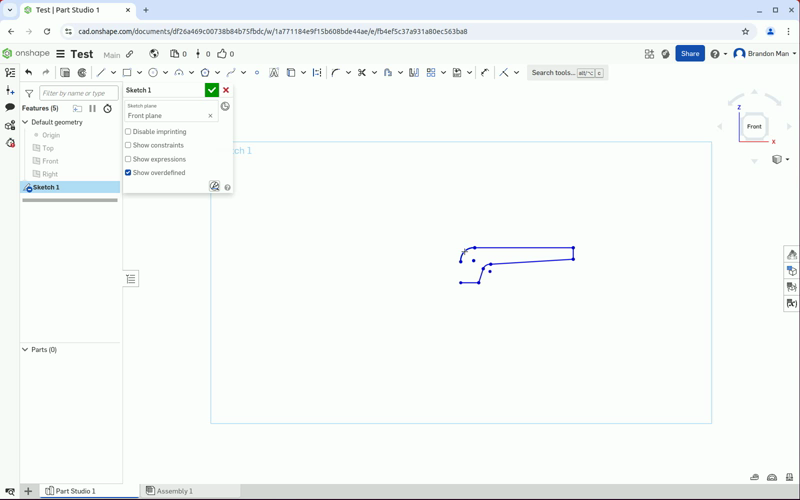
mouse_move(460, 261)
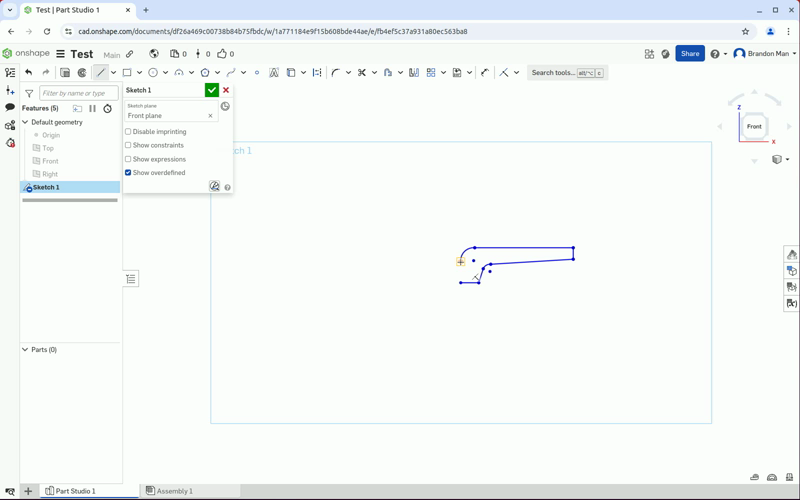
click(460, 261)
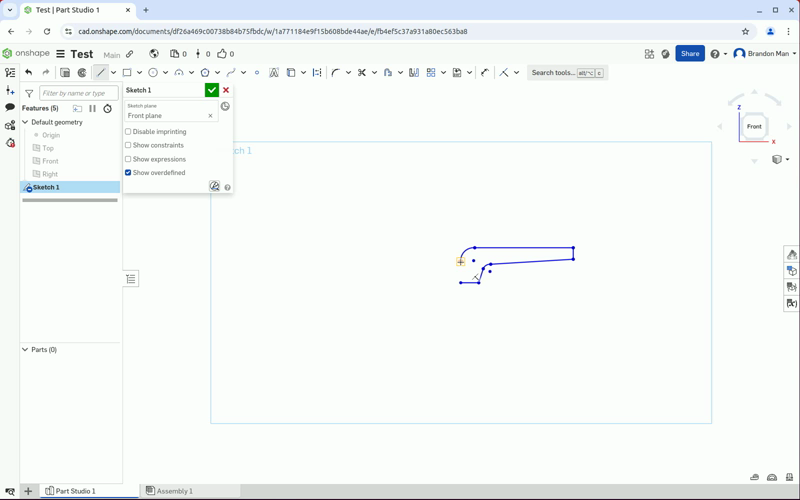
mouse_move(490, 261)
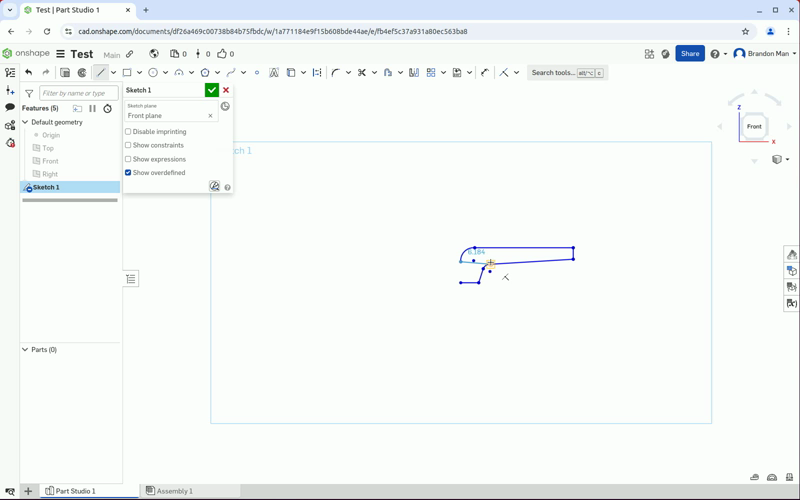
key_down(shift)
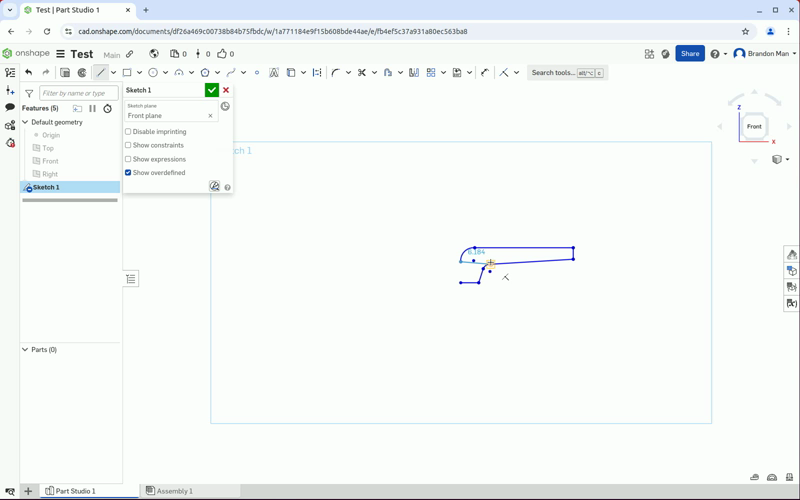
mouse_move(460, 282)
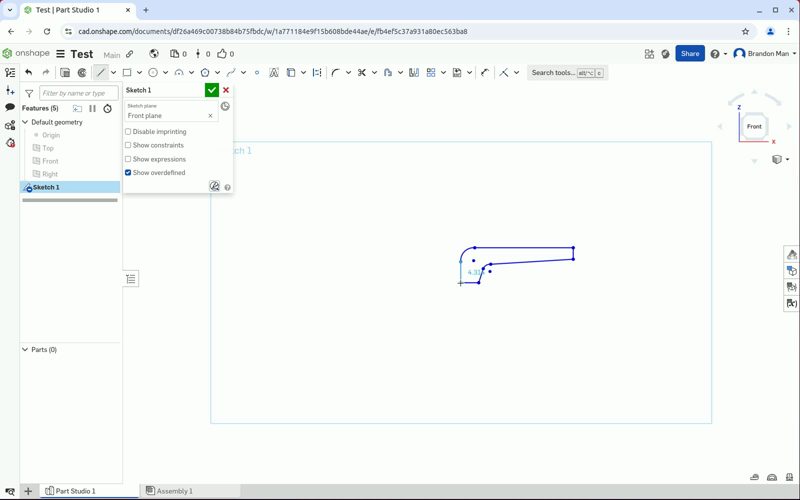
key_up(shift)
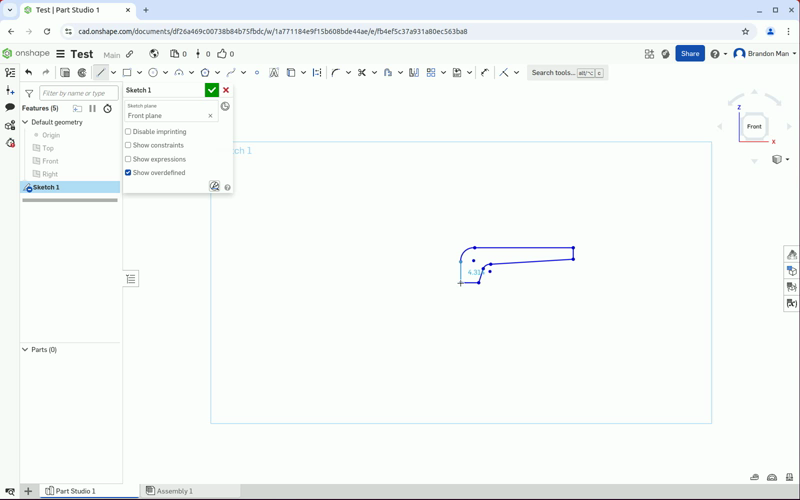
click(460, 282)
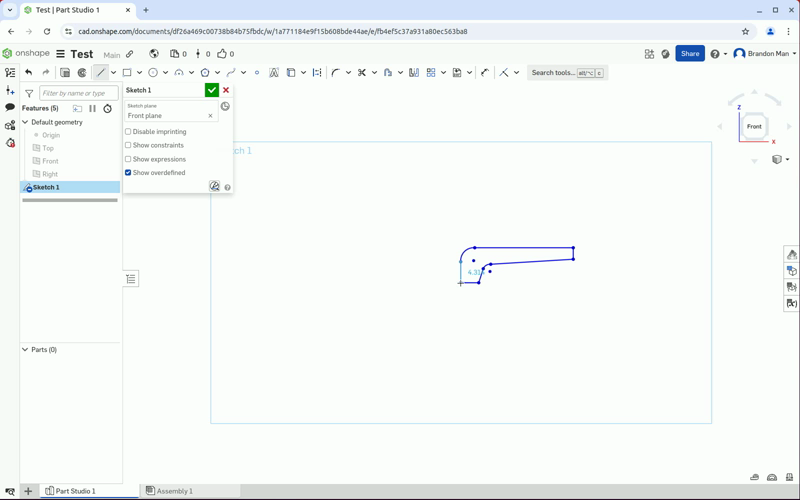
key(esc)
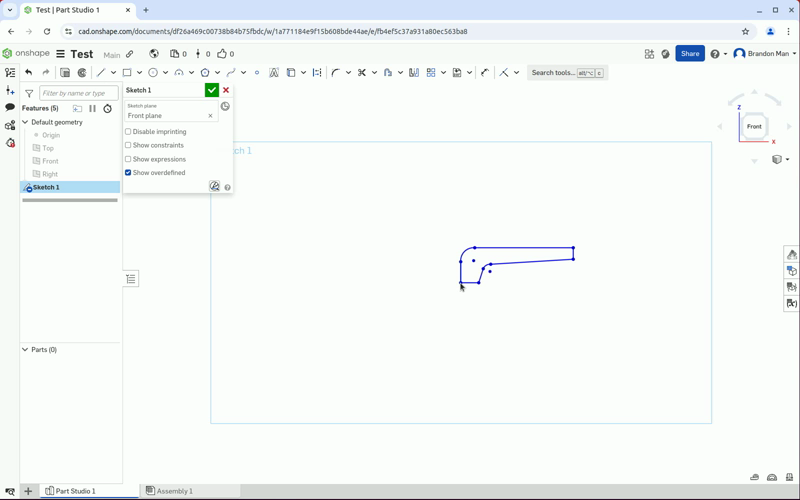
key(c)
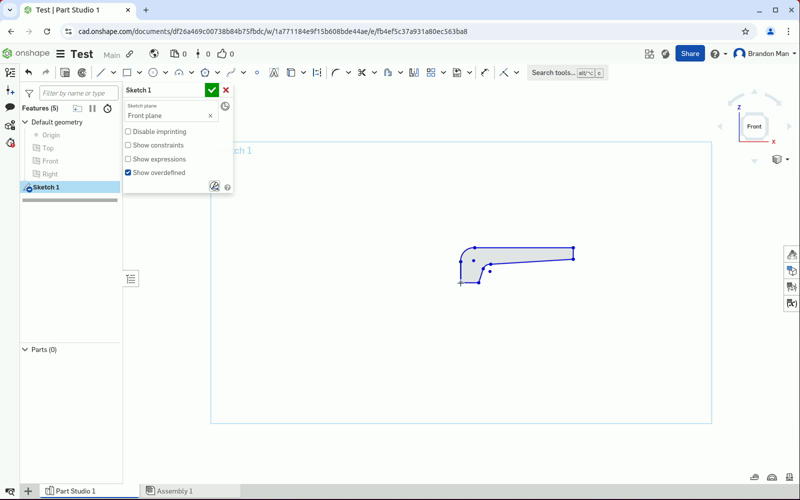
key_down(shift)
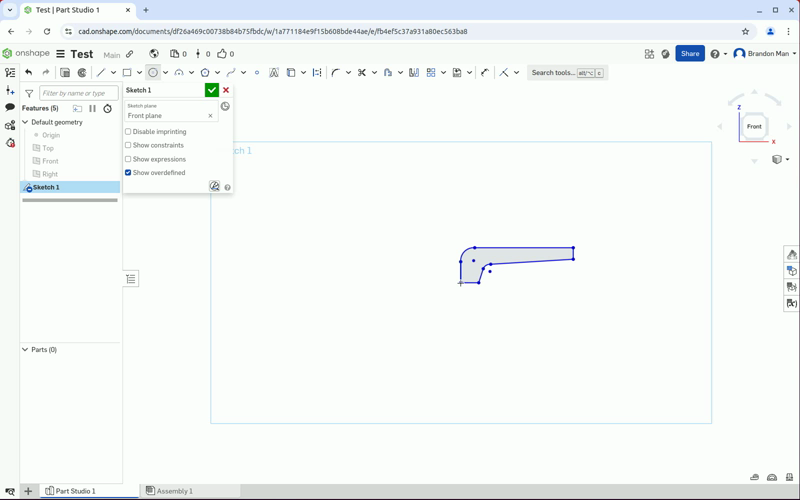
mouse_move(474, 261)
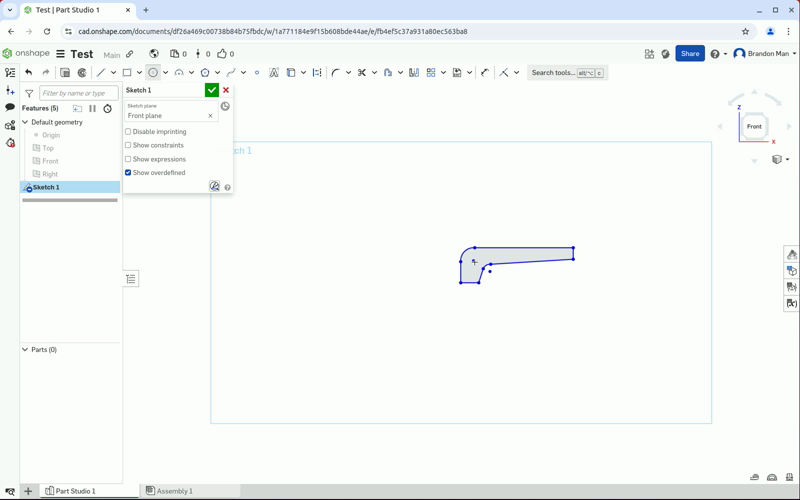
click(474, 261)
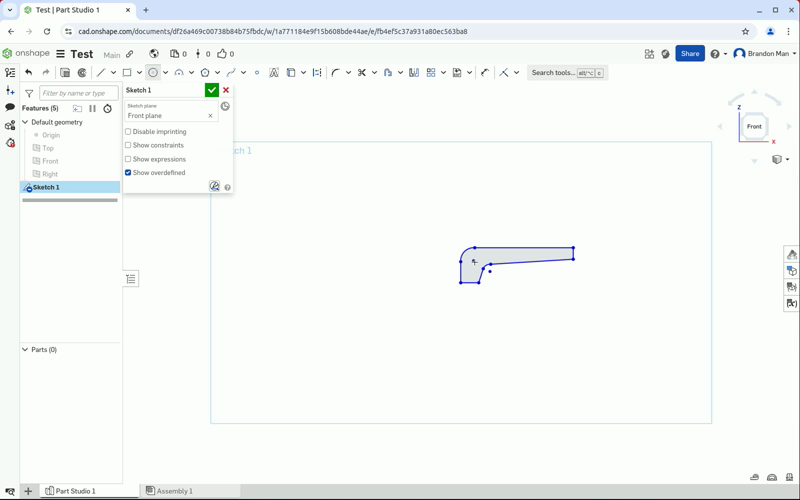
key_up(shift)
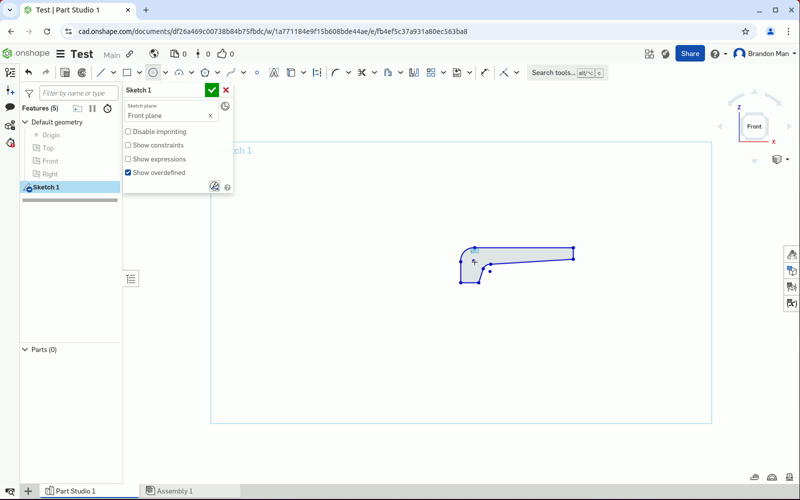
mouse_move(479, 261)
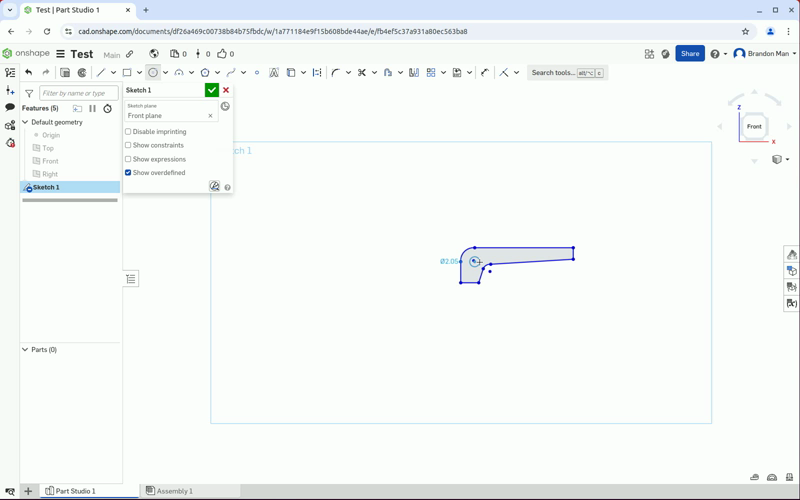
click(479, 261)
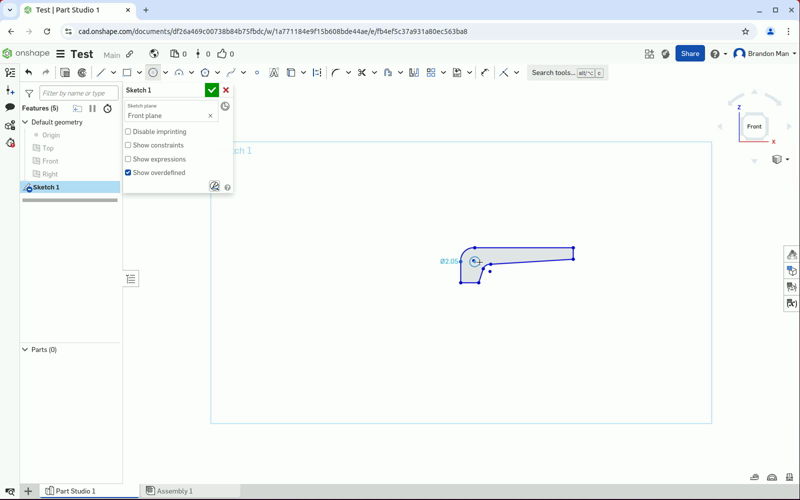
key(esc)
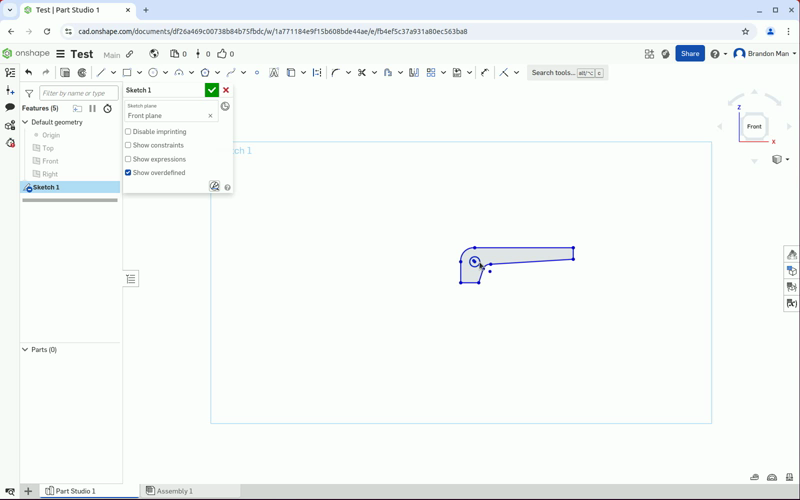
mouse_move(462, 270)
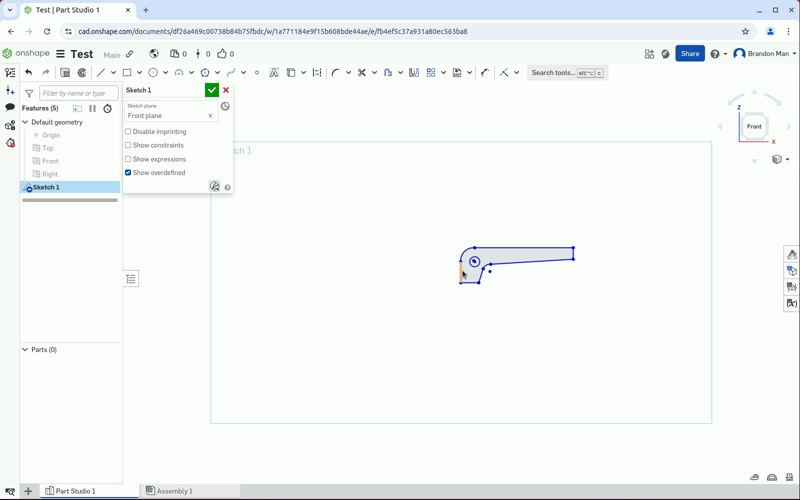
click(462, 270)
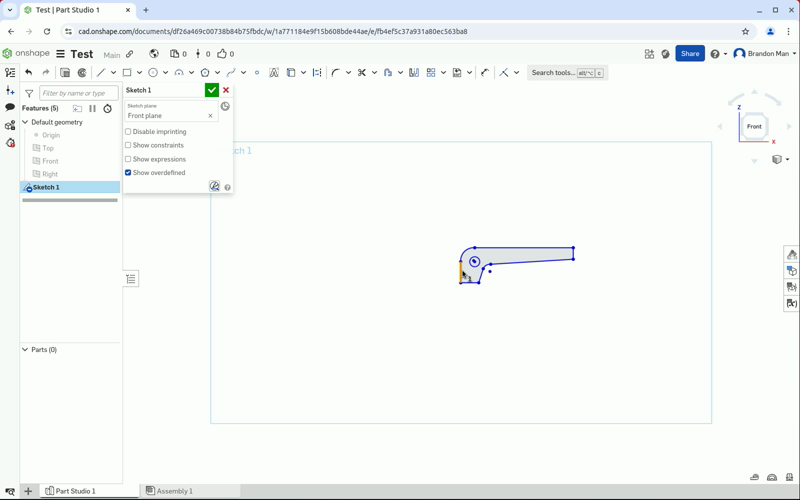
mouse_move(73, 352)
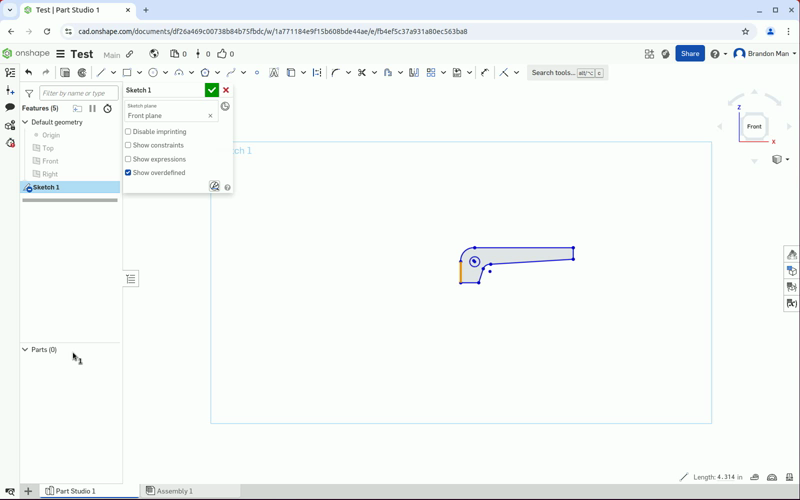
key(shift+y)
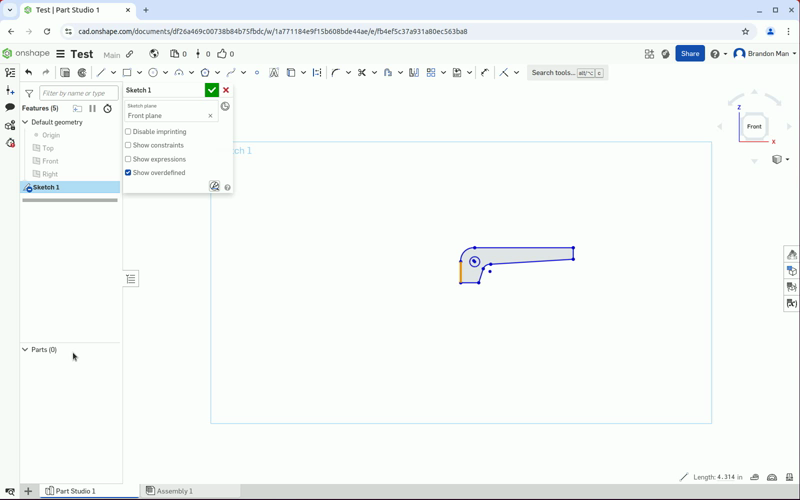
key(shift+e)
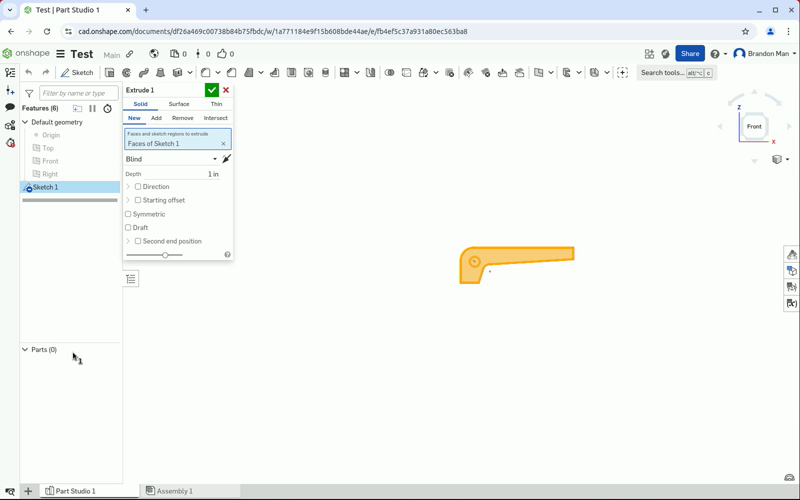
mouse_move(143, 106)
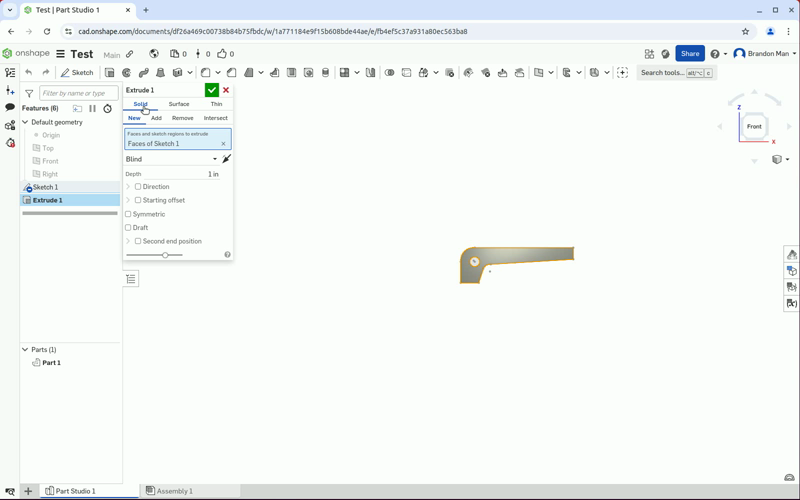
click(143, 106)
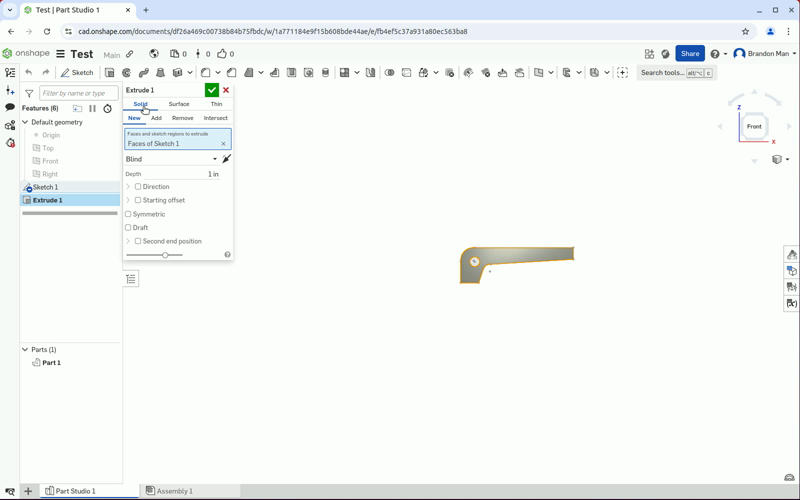
mouse_move(137, 120)
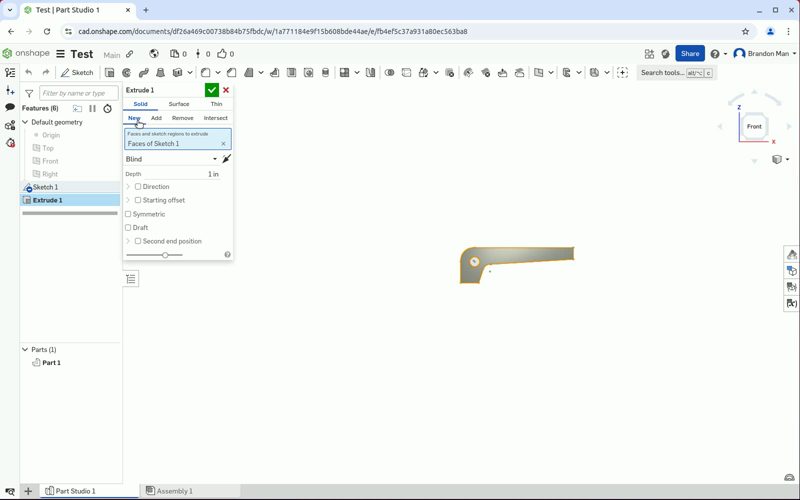
click(137, 120)
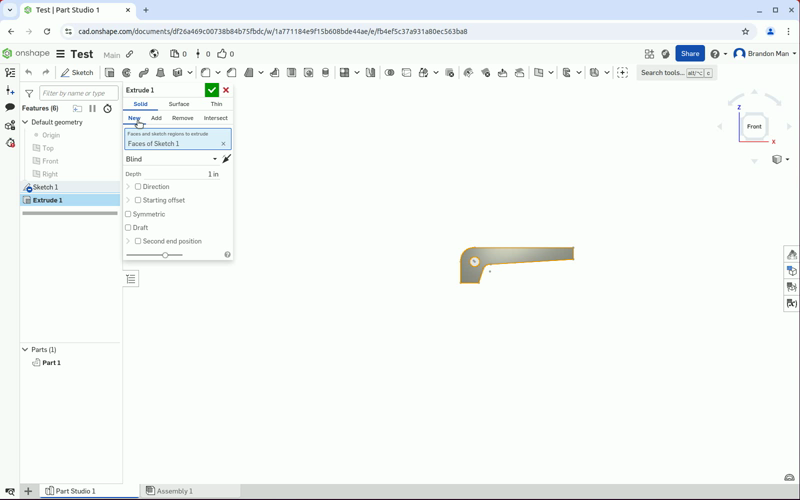
key(tab, 4)
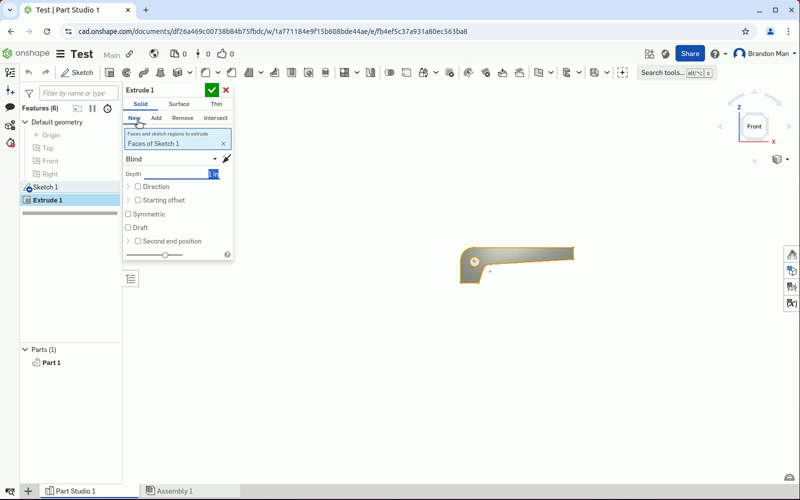
text(0.963)
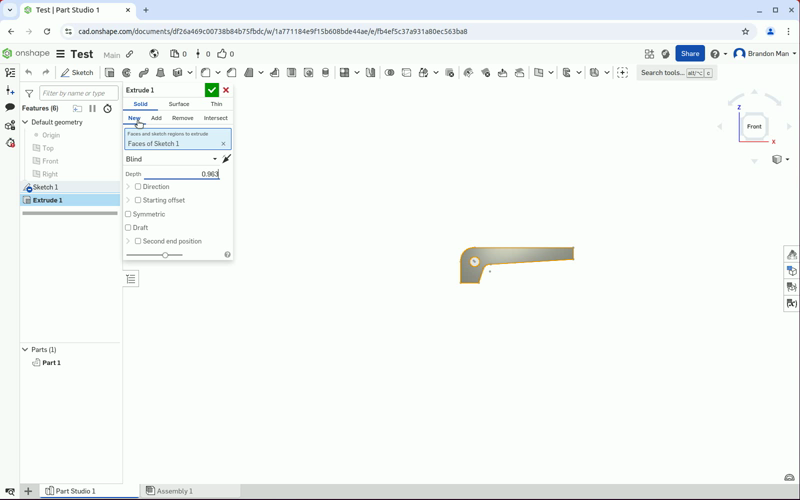
key(enter)
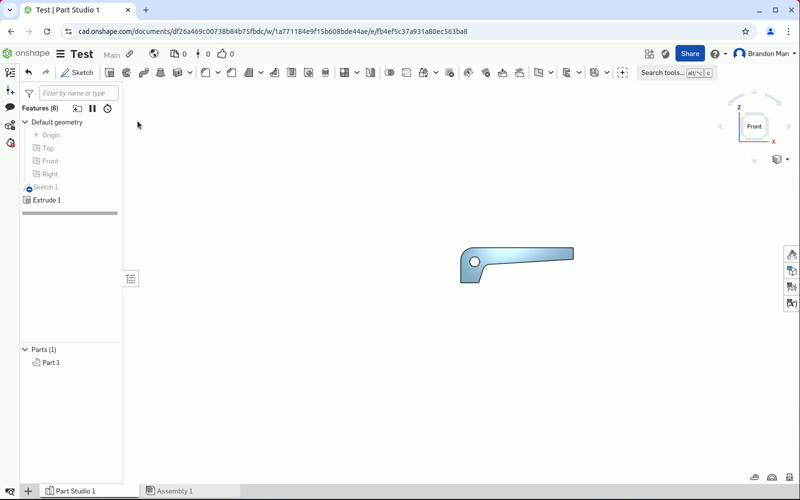
key(shift+h)
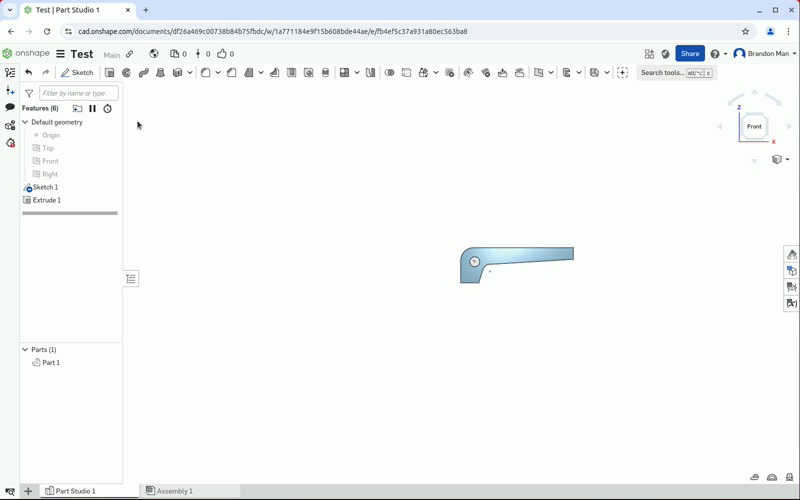
key(shift+h)
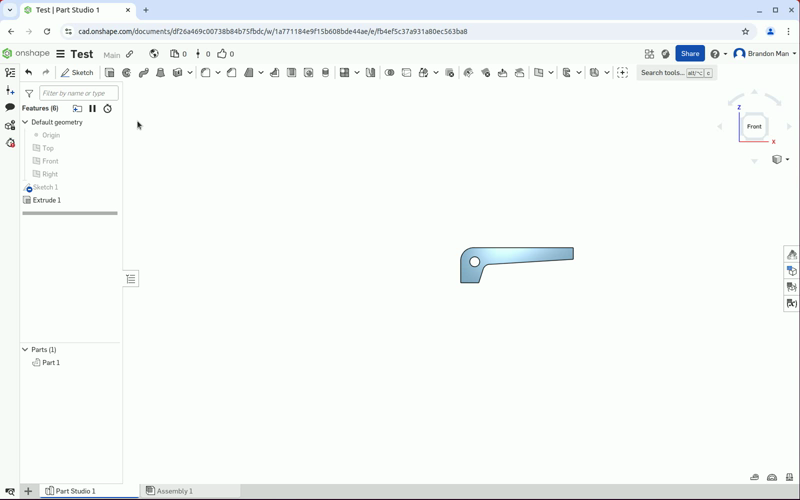
mouse_move(73, 189)
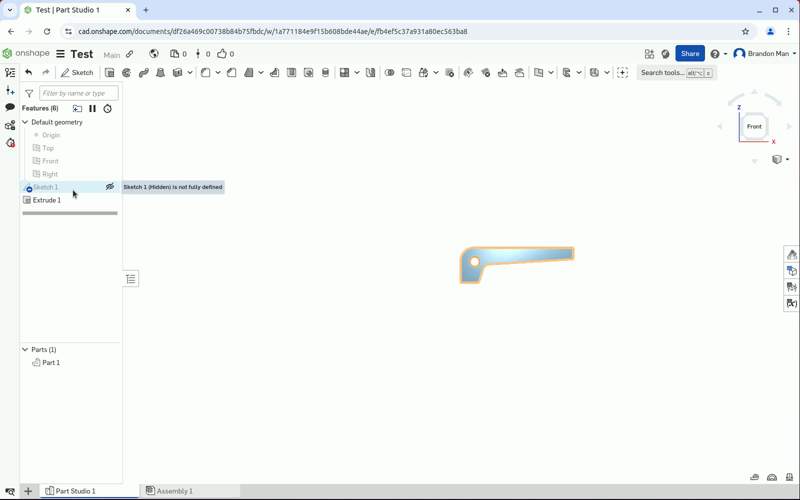
click(73, 189)
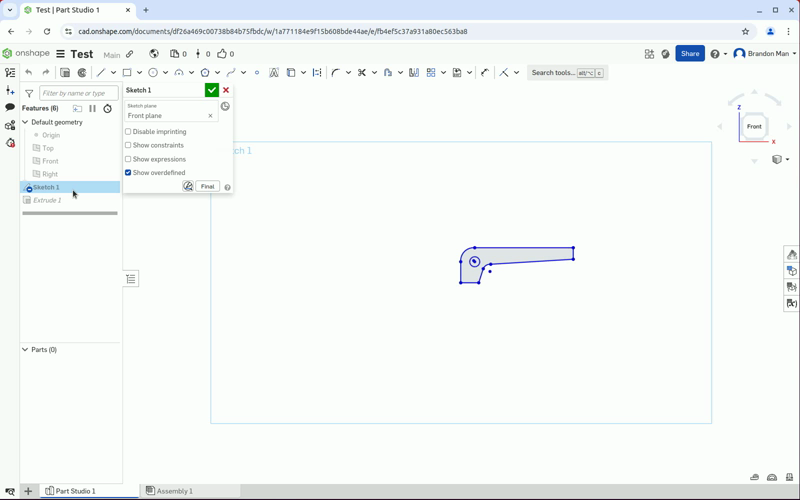
mouse_move(229, 92)
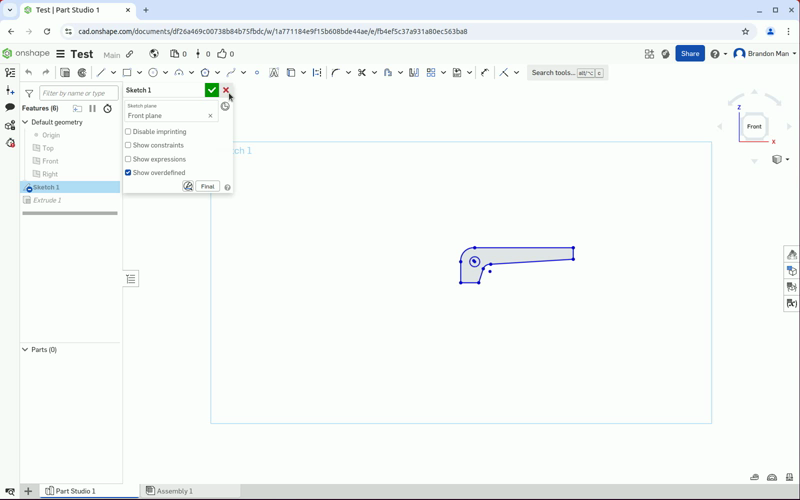
click(229, 92)
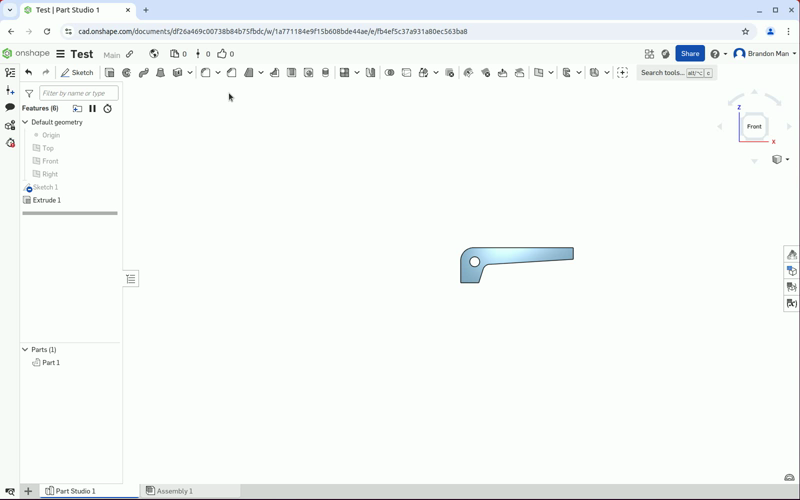
mouse_move(73, 352)
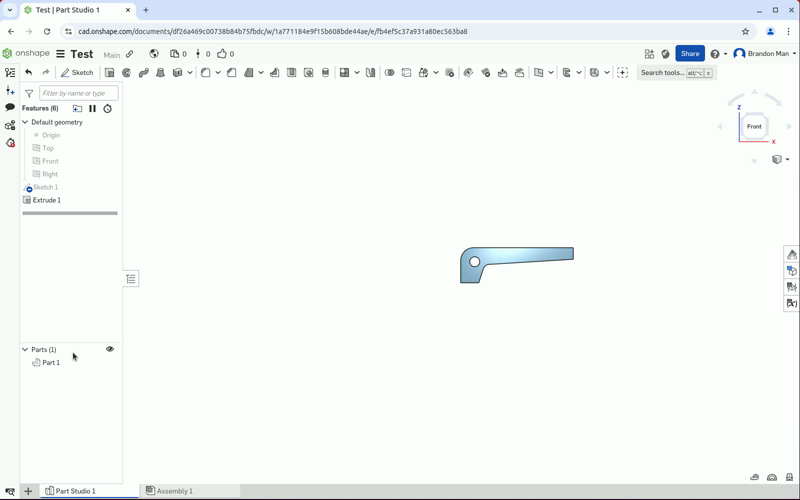
key(y)
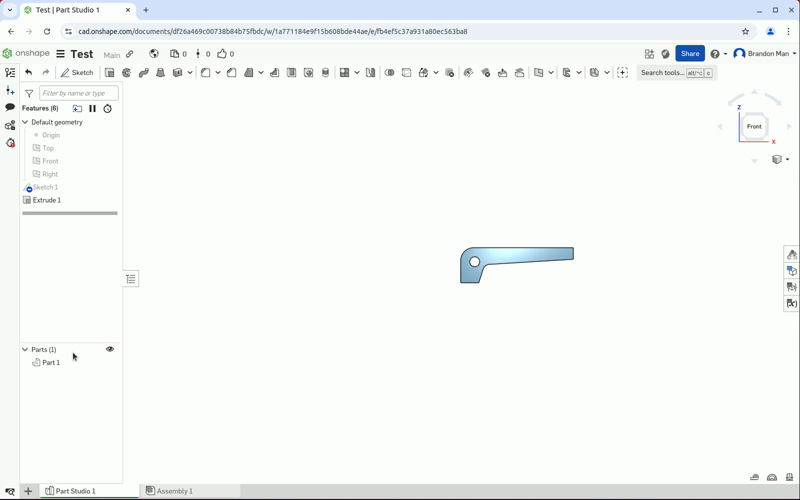
key(shift+p)
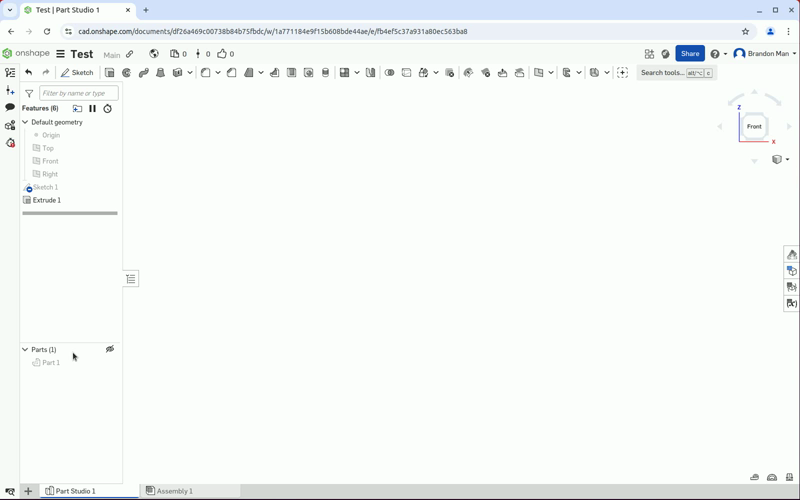
key(space)
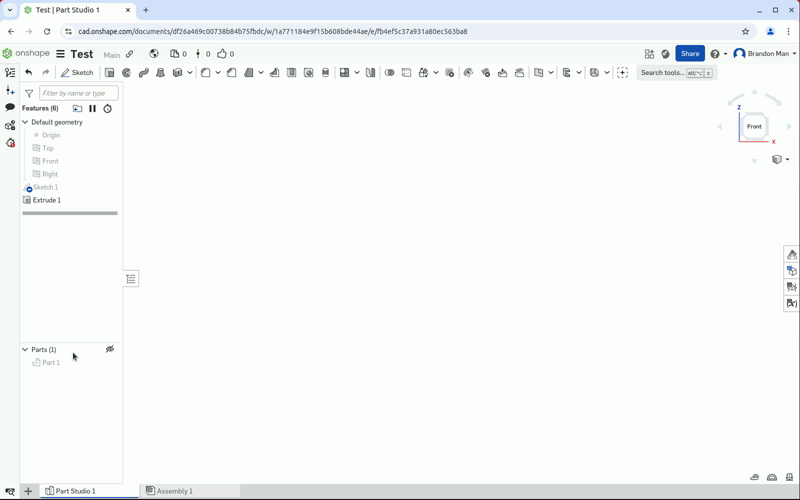
key_down(shift)
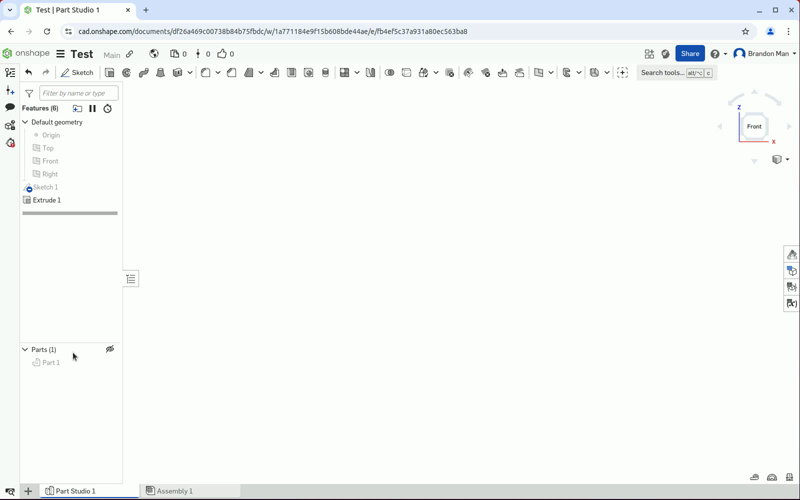
key(down)
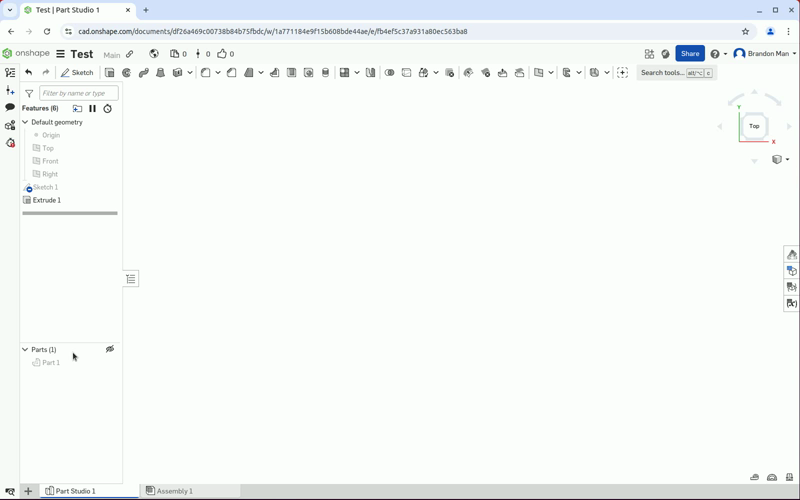
key_up(shift)
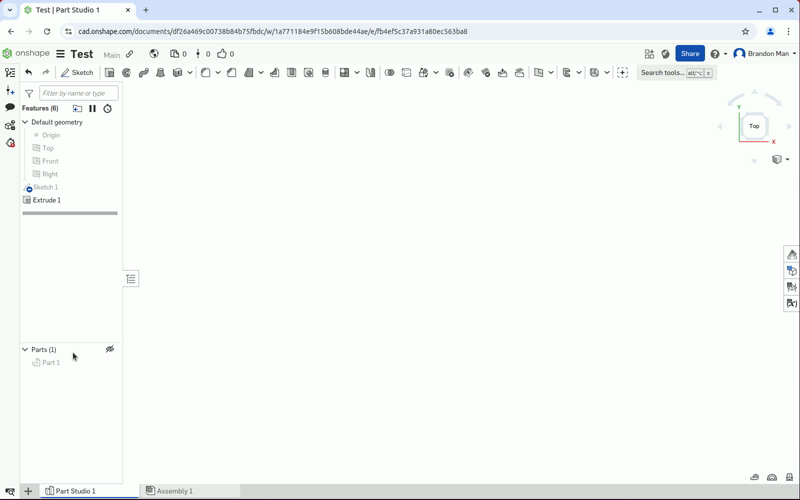
mouse_move(73, 352)
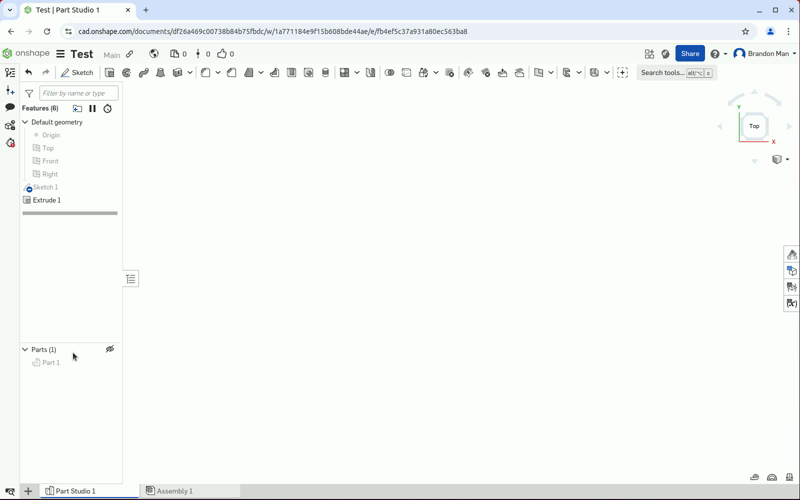
key(shift+y)
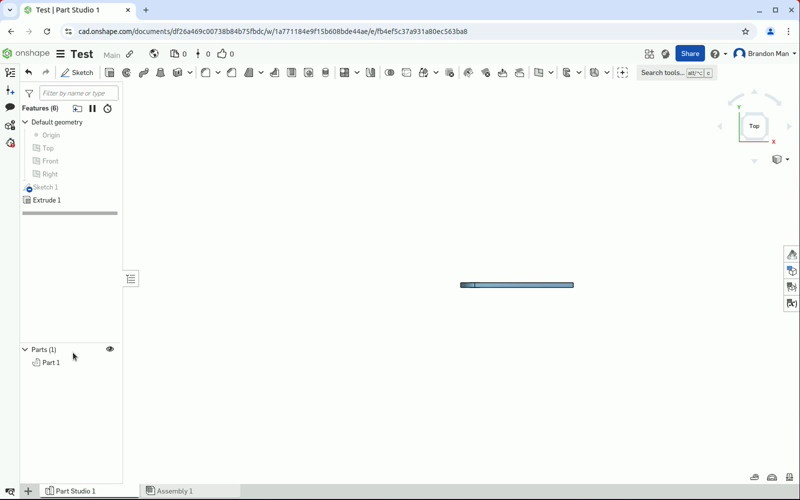
mouse_move(541, 75)
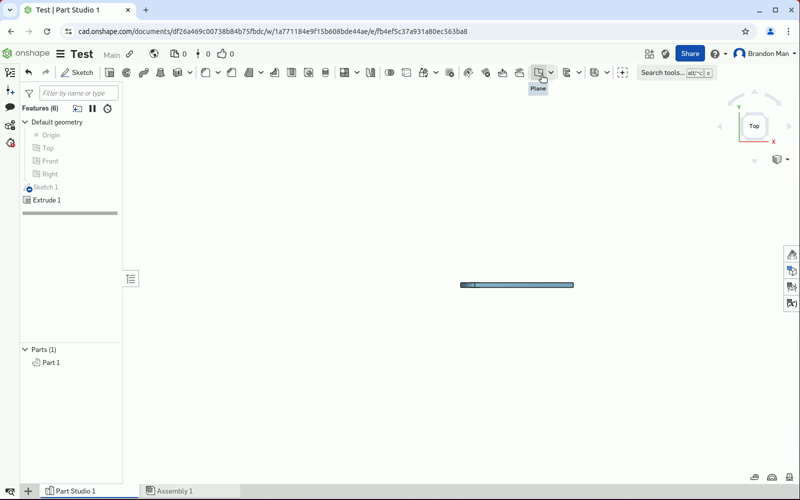
click(541, 75)
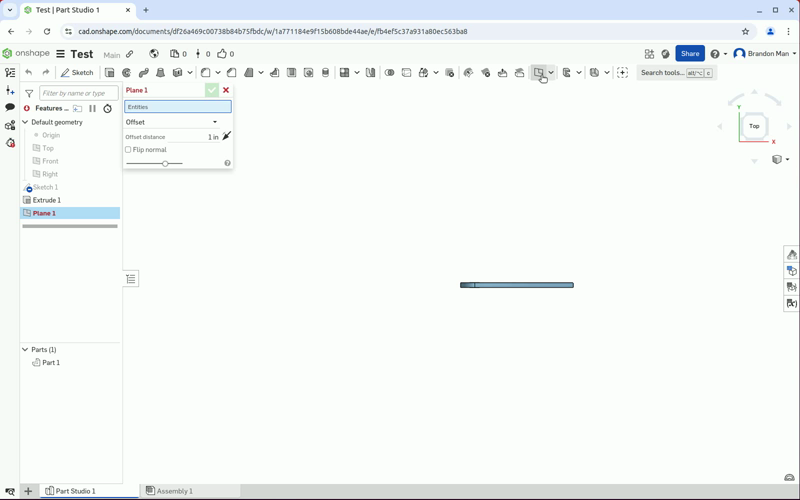
mouse_move(73, 150)
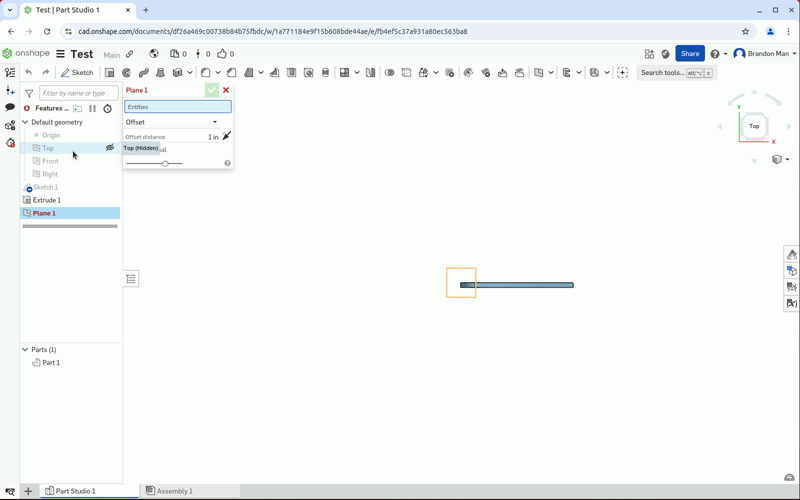
click(73, 150)
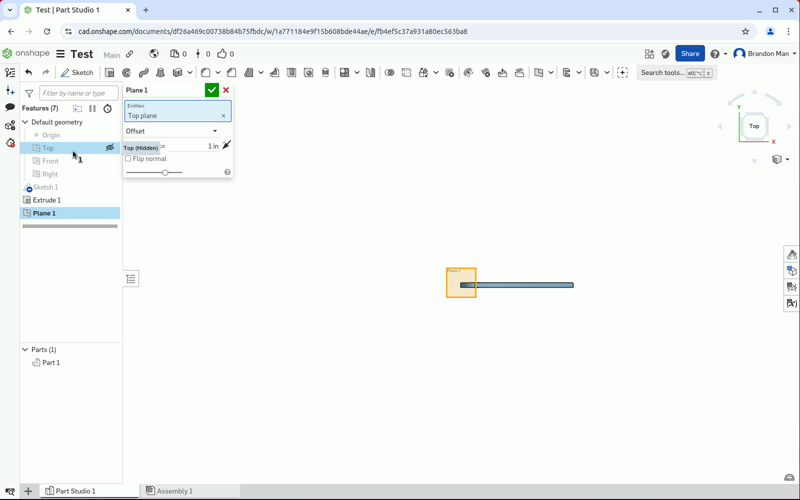
key(tab, 2)
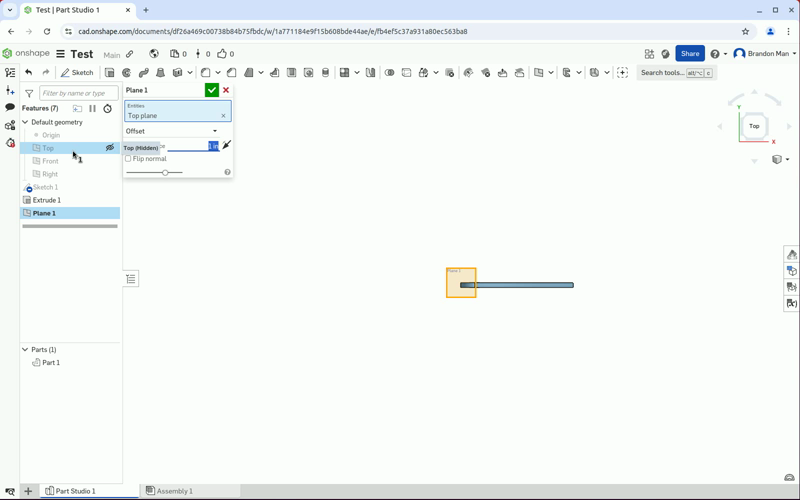
text(7.21)
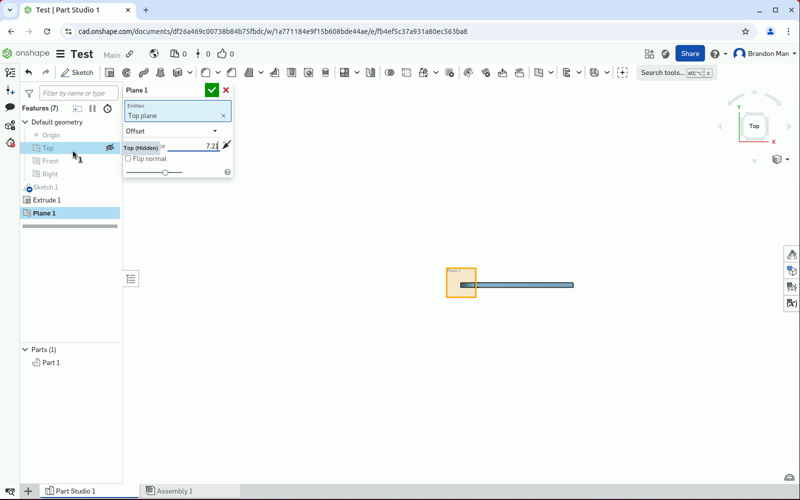
key(enter, 2)
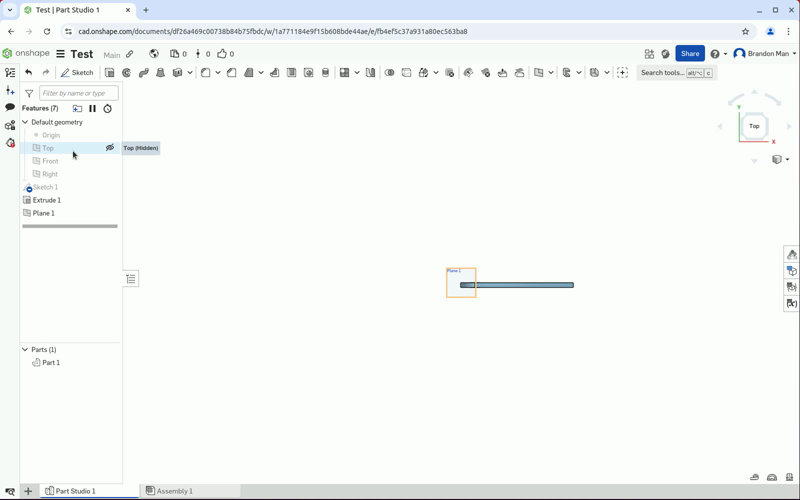
key(shift+s)
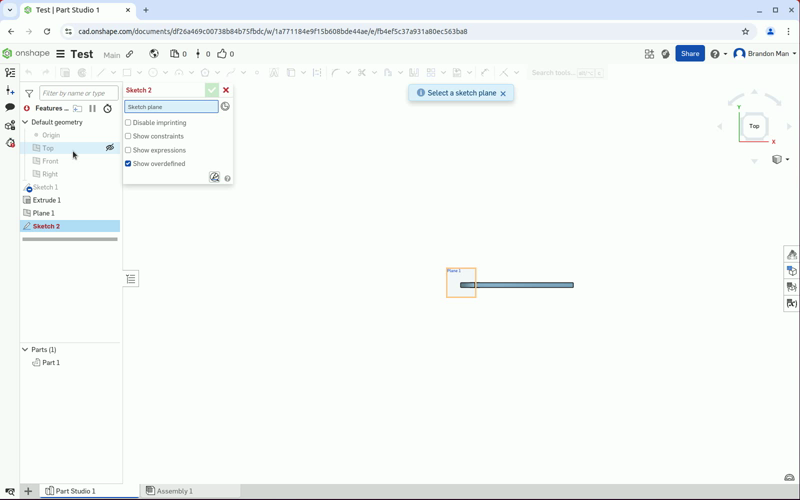
mouse_move(73, 215)
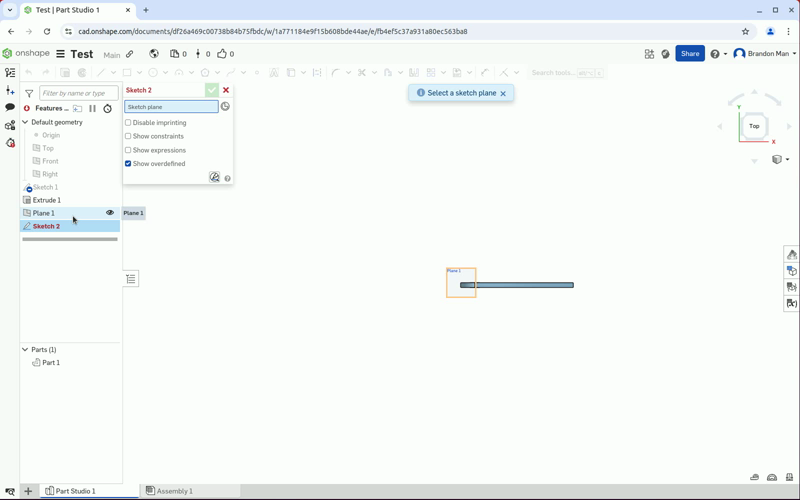
click(73, 215)
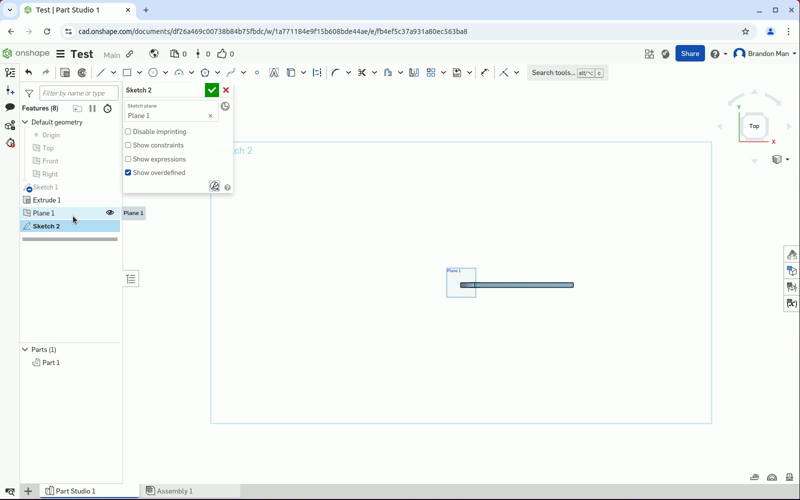
mouse_move(73, 352)
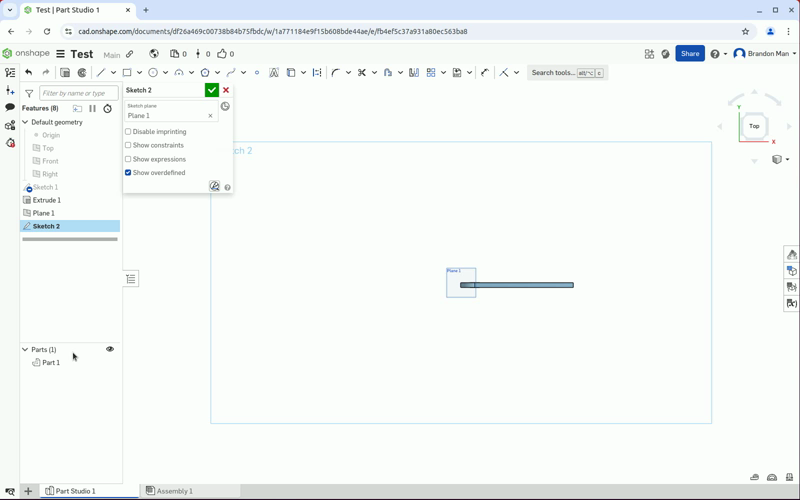
key(y)
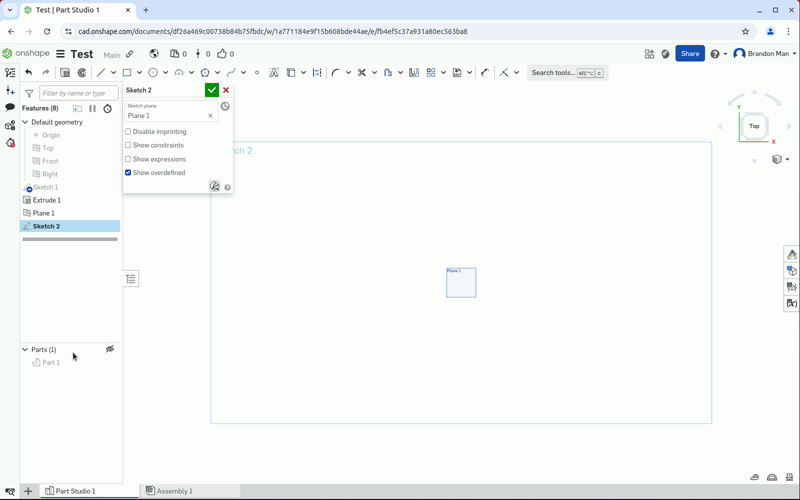
key(l)
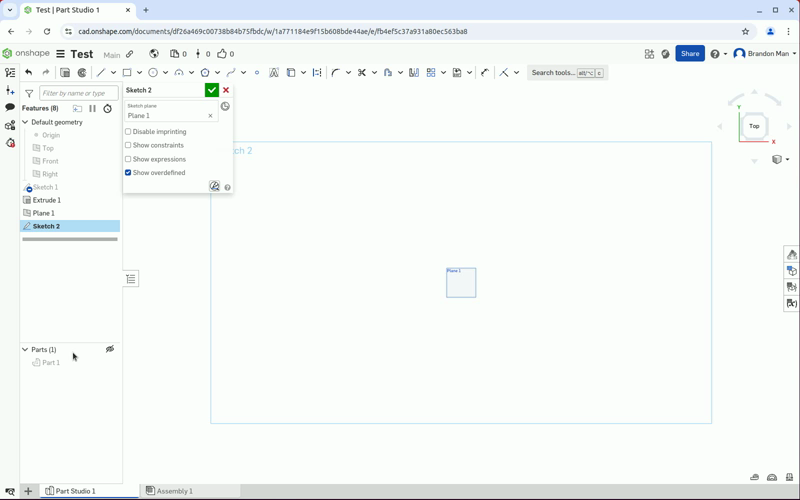
key_down(shift)
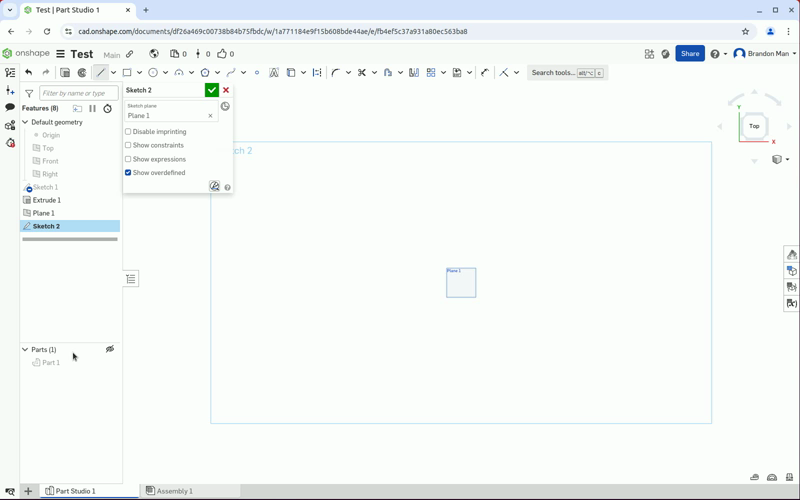
mouse_move(545, 282)
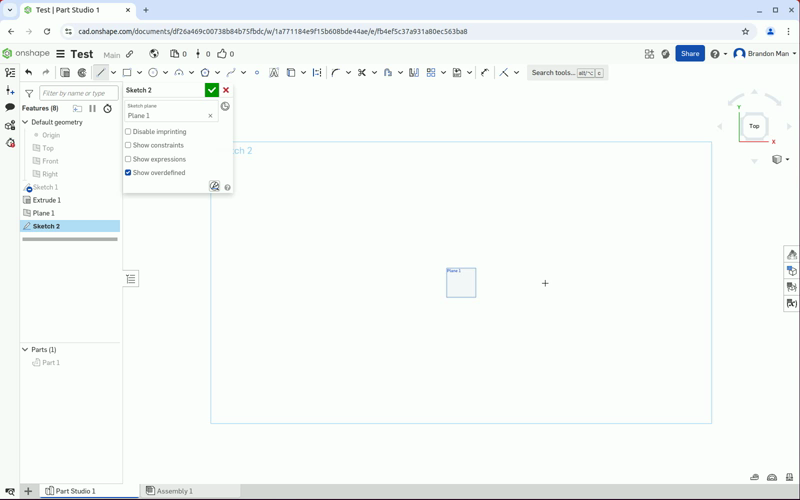
click(545, 282)
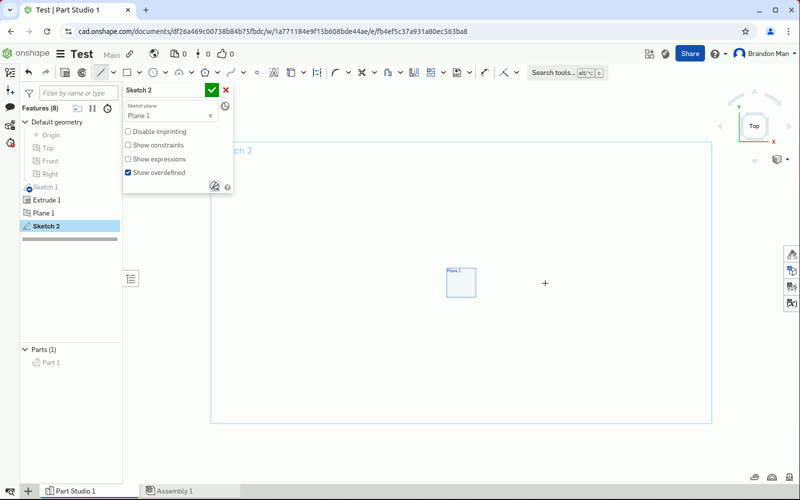
key_up(shift)
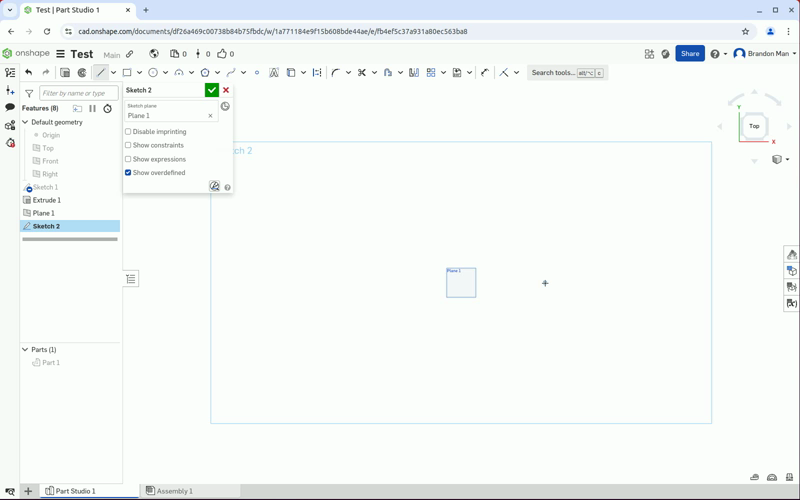
key_down(shift)
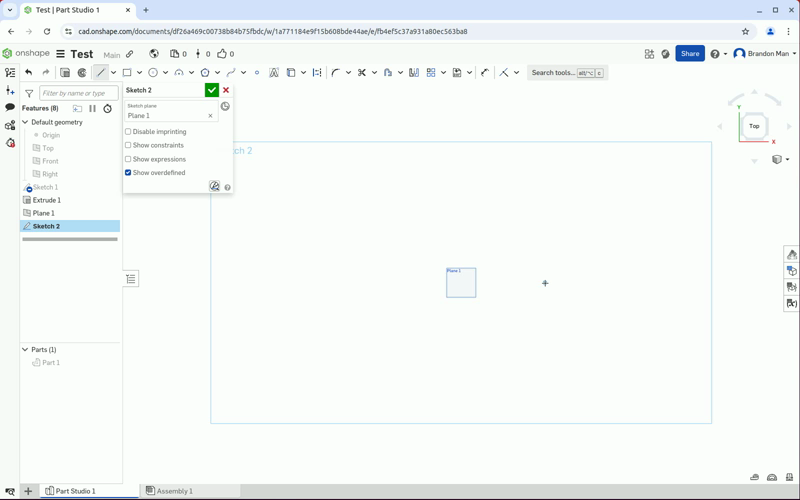
mouse_move(575, 282)
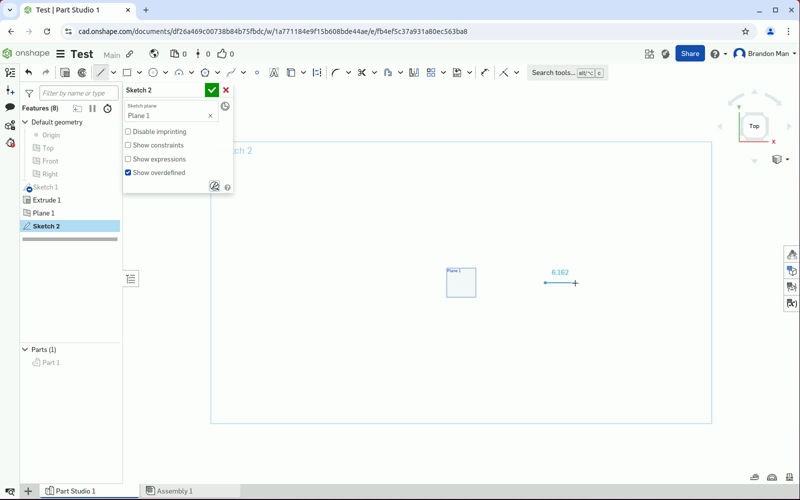
mouse_move(574, 284)
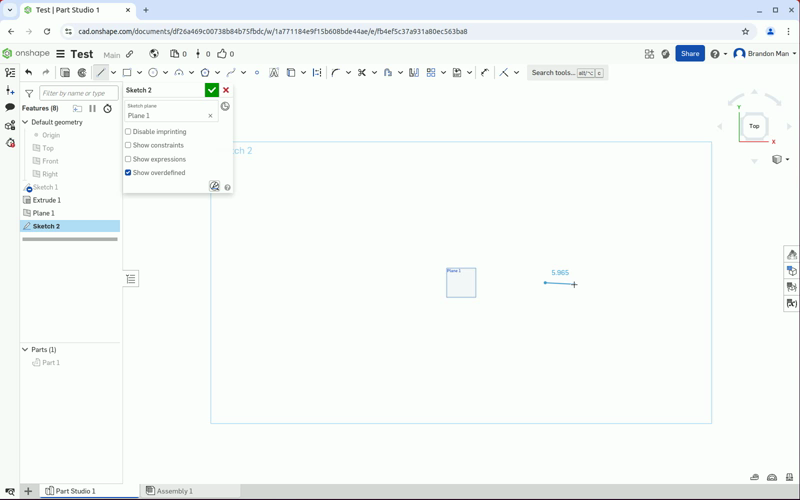
click(574, 284)
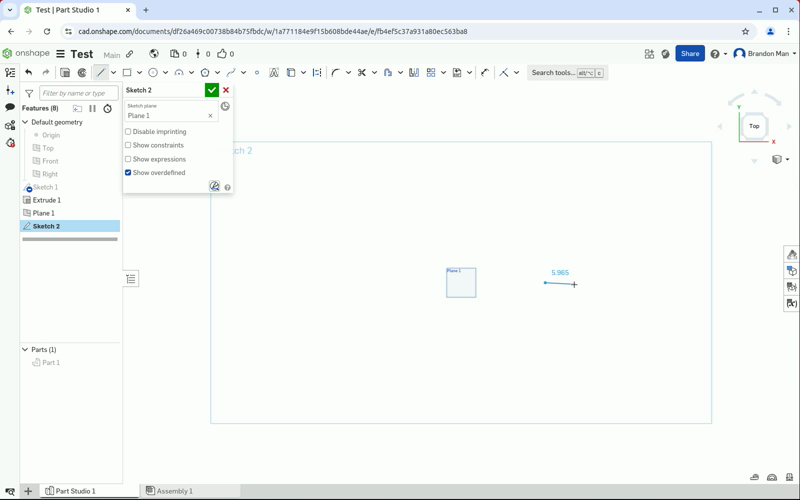
key_up(shift)
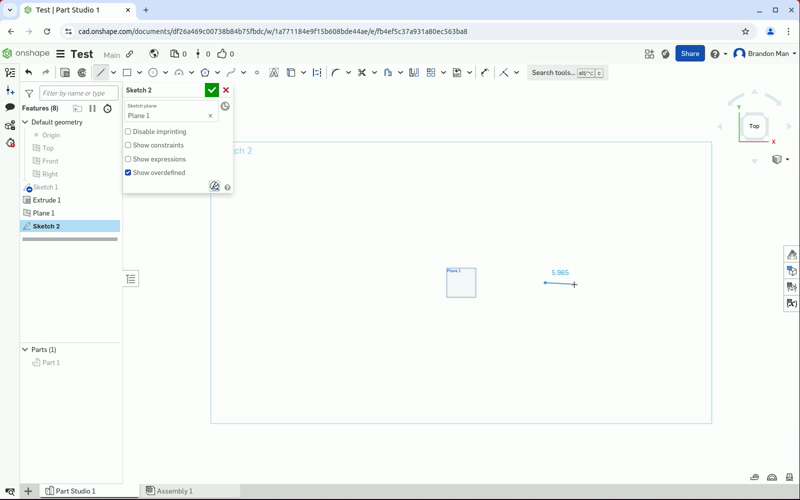
key_down(shift)
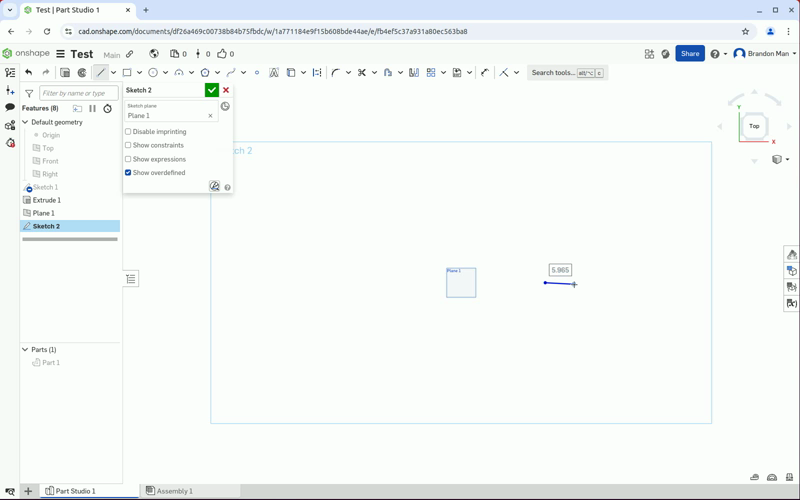
mouse_move(589, 284)
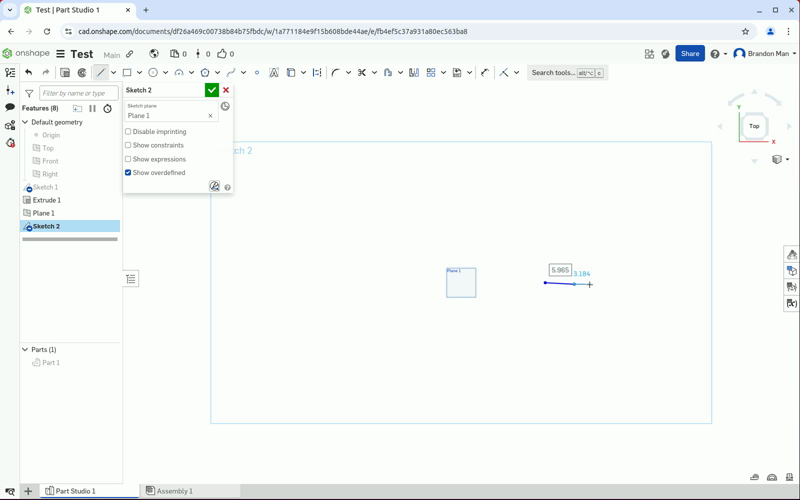
mouse_move(574, 282)
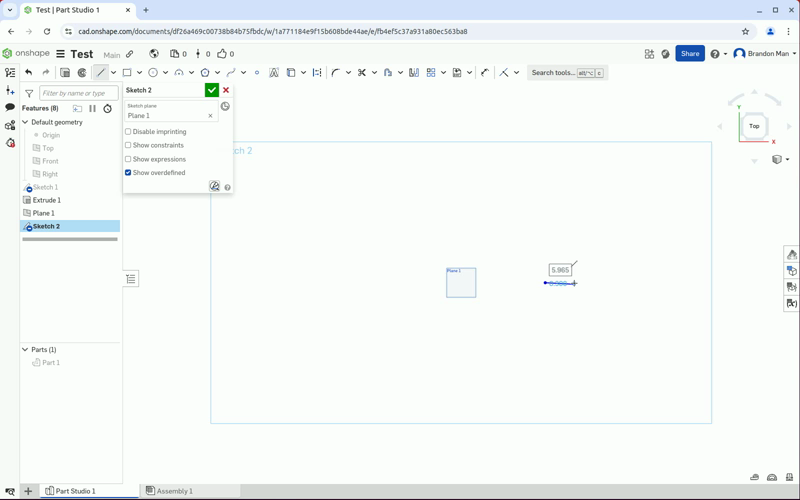
scroll(6)
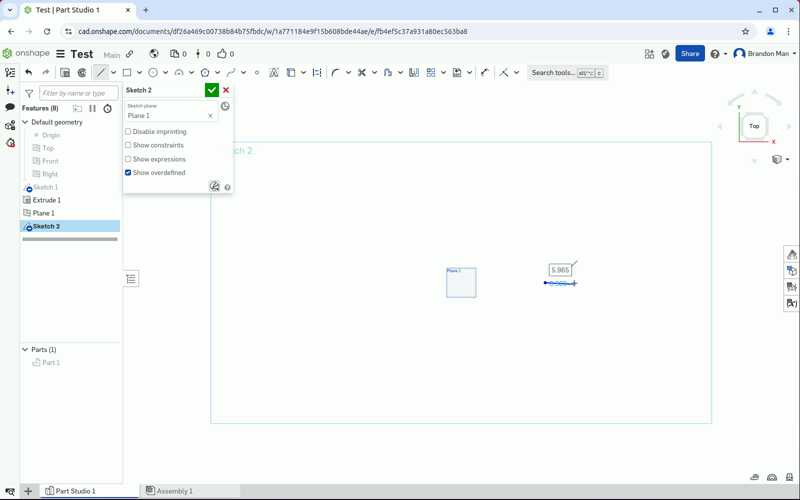
scroll(6)
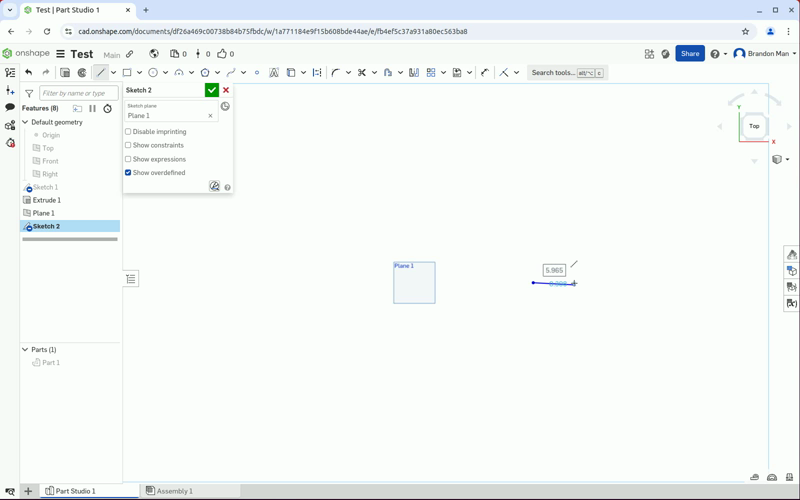
scroll(6)
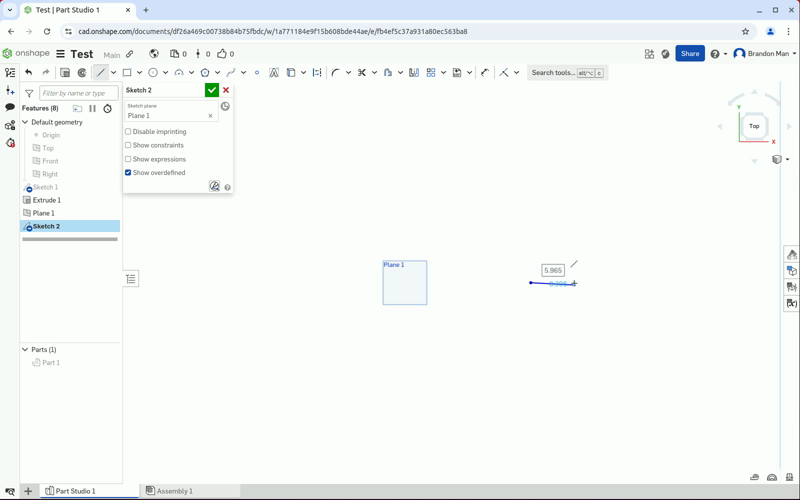
scroll(6)
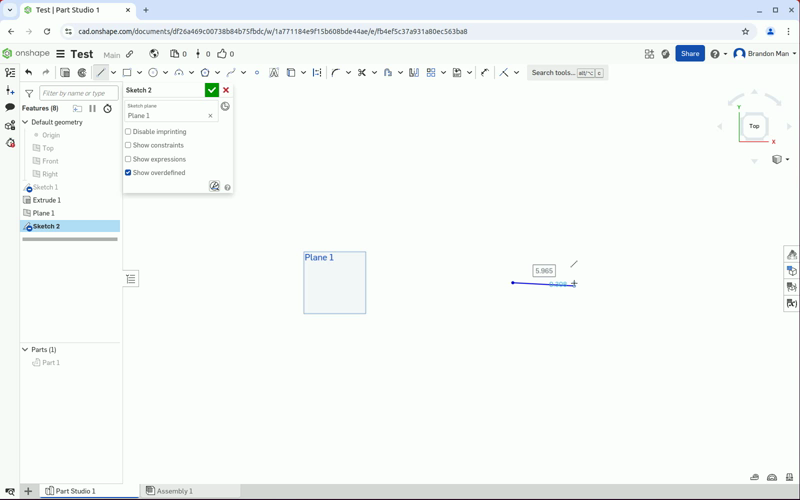
scroll(6)
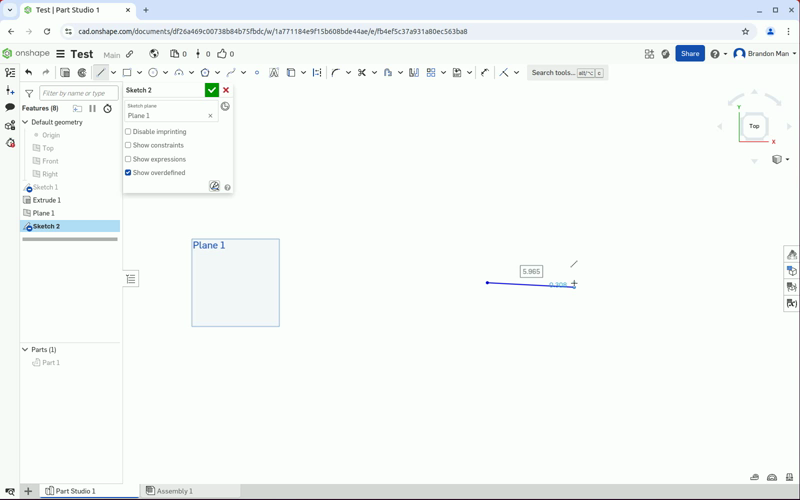
scroll(6)
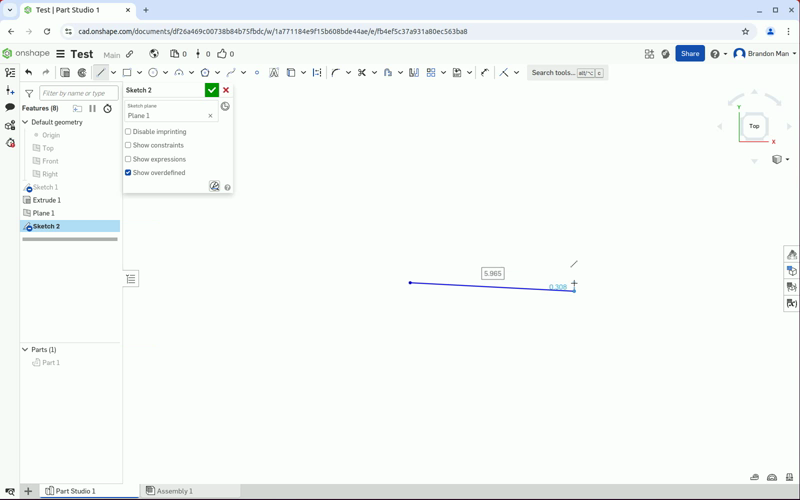
scroll(6)
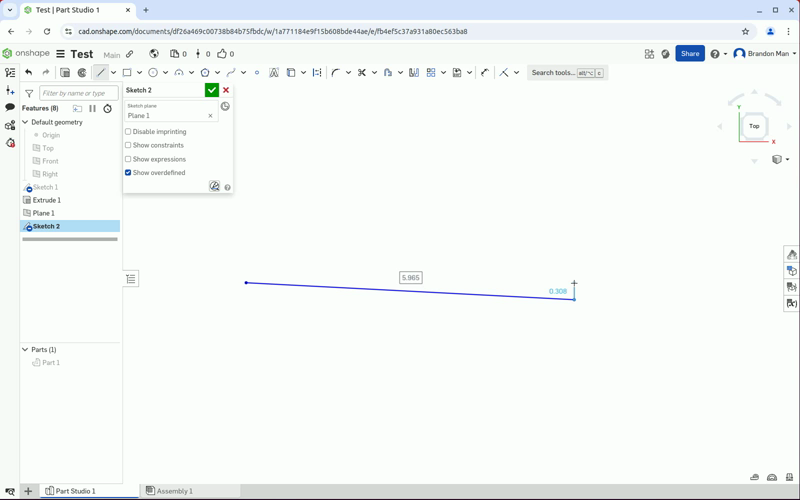
click(574, 282)
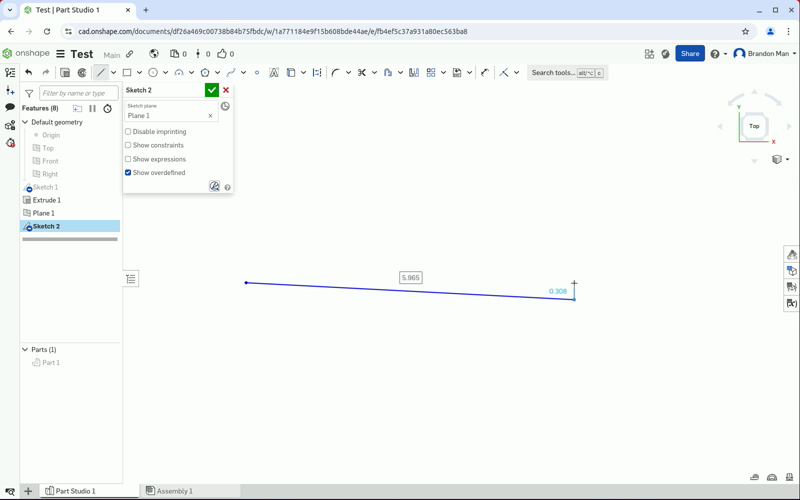
scroll(-6)
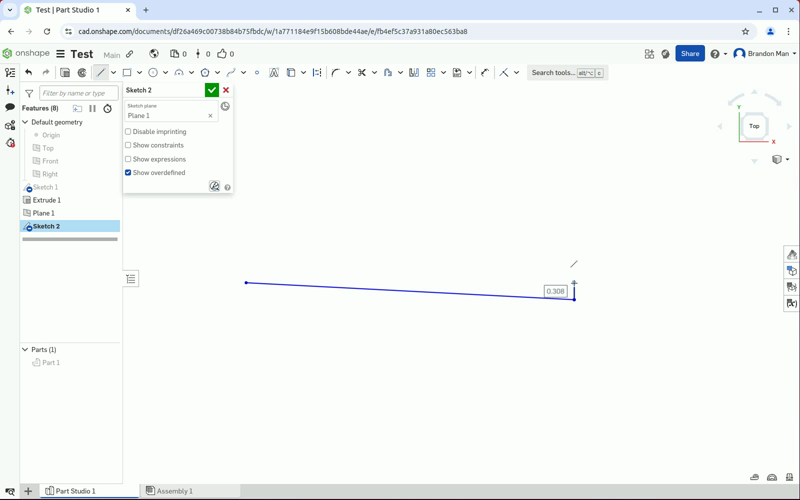
scroll(-6)
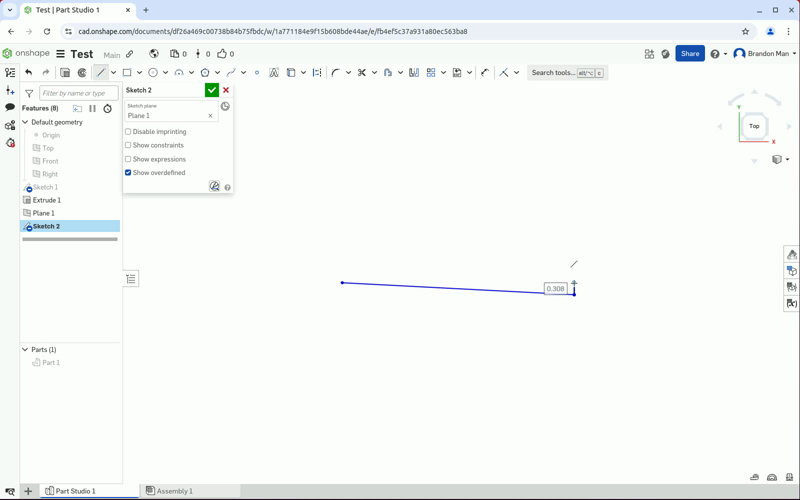
scroll(-6)
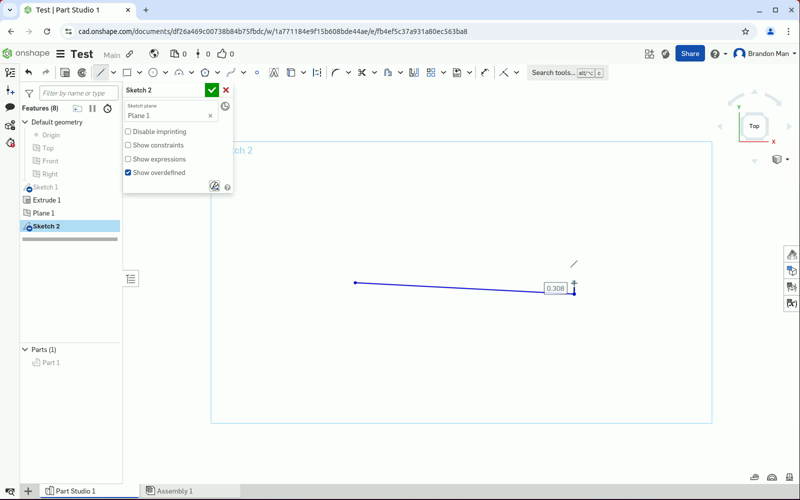
scroll(-6)
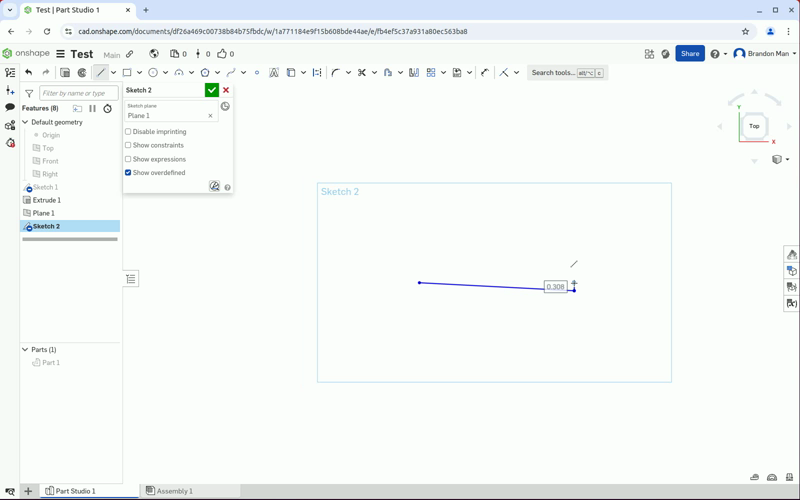
scroll(-6)
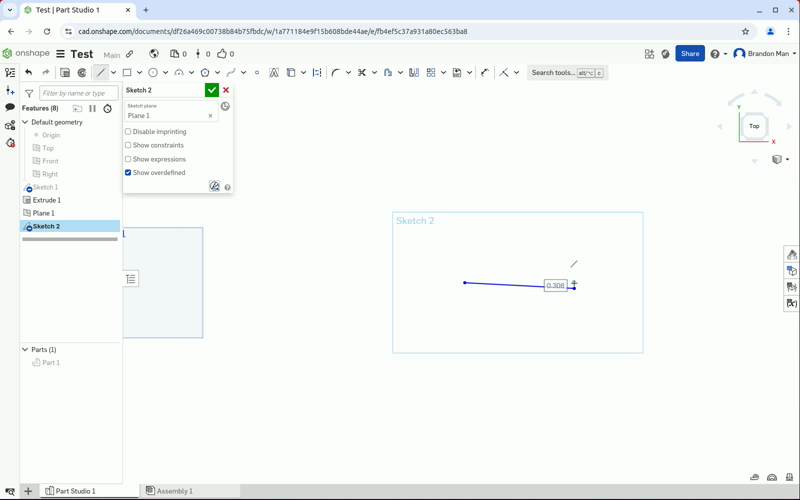
scroll(-6)
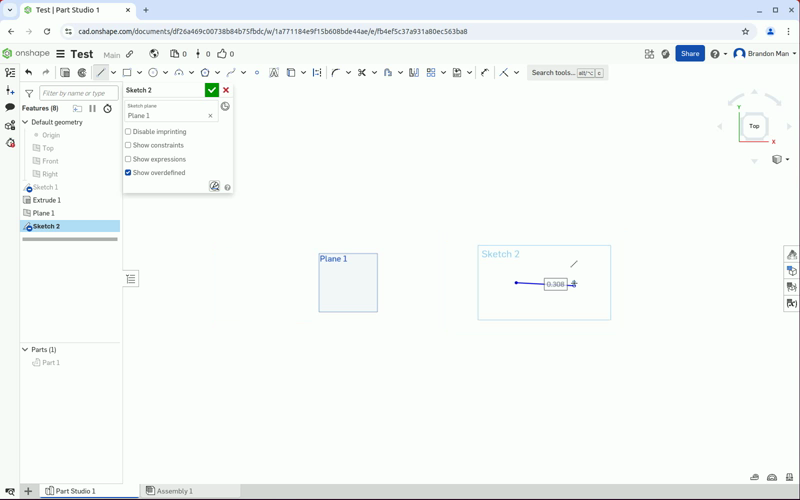
scroll(-6)
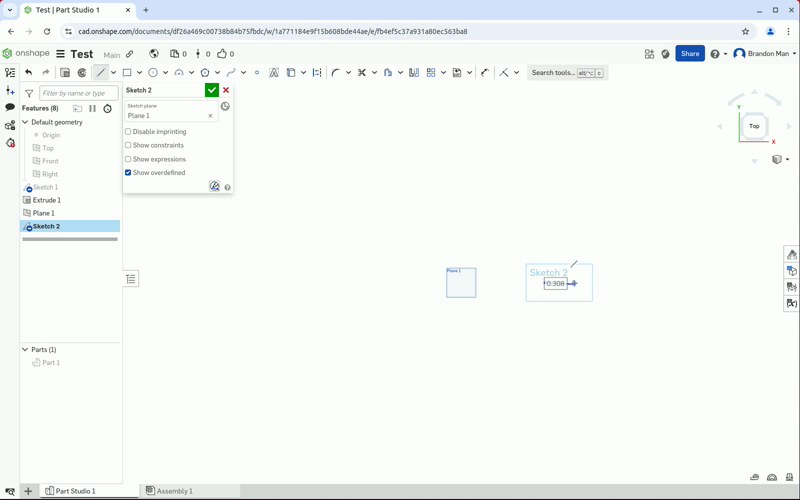
key_up(shift)
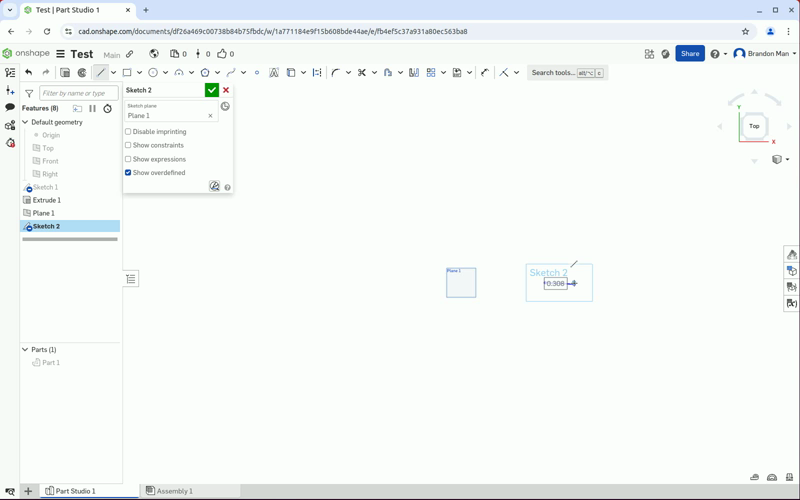
mouse_move(589, 282)
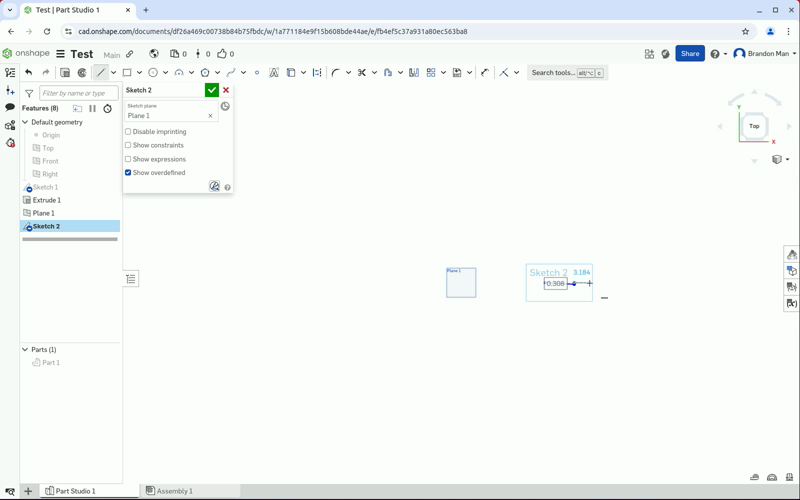
key_down(shift)
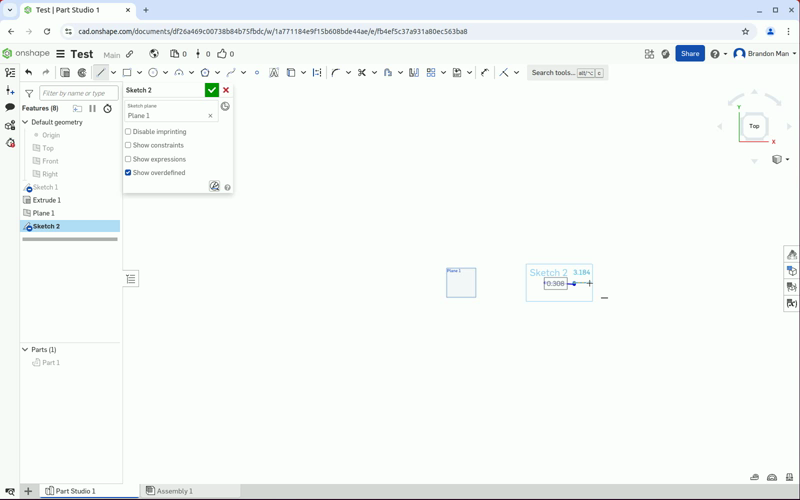
mouse_move(545, 282)
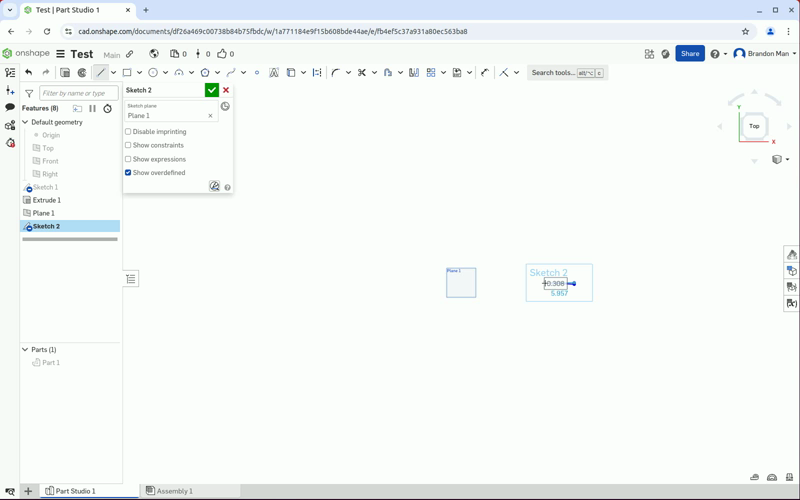
key_up(shift)
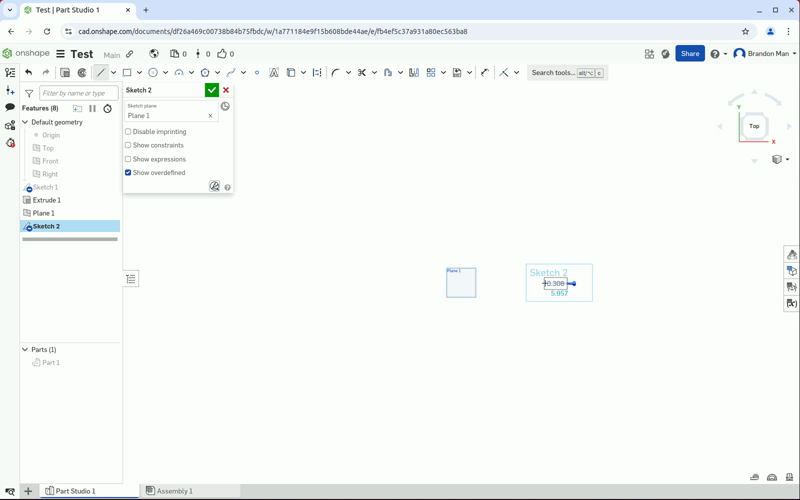
click(545, 282)
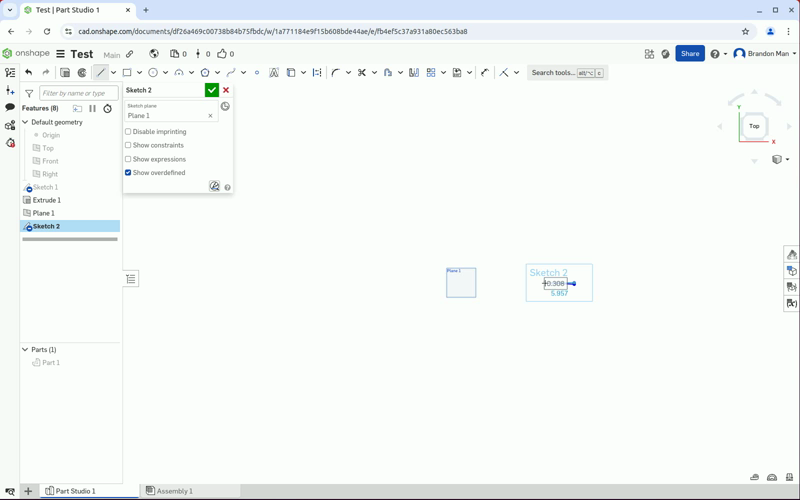
key(esc)
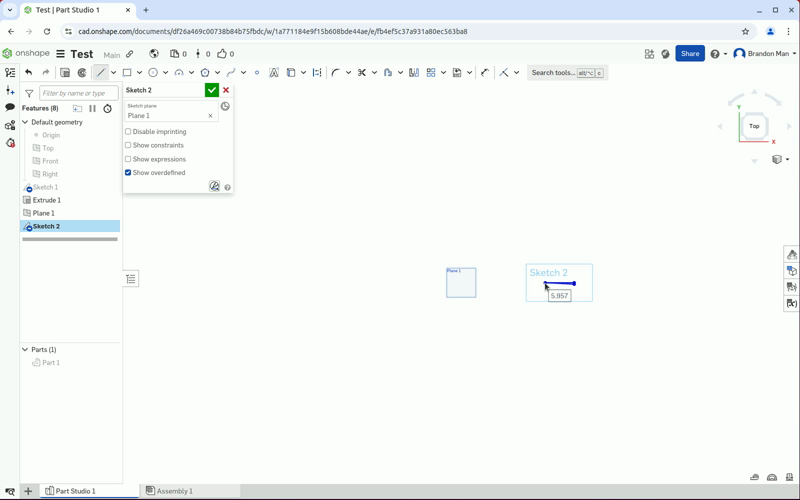
mouse_move(564, 283)
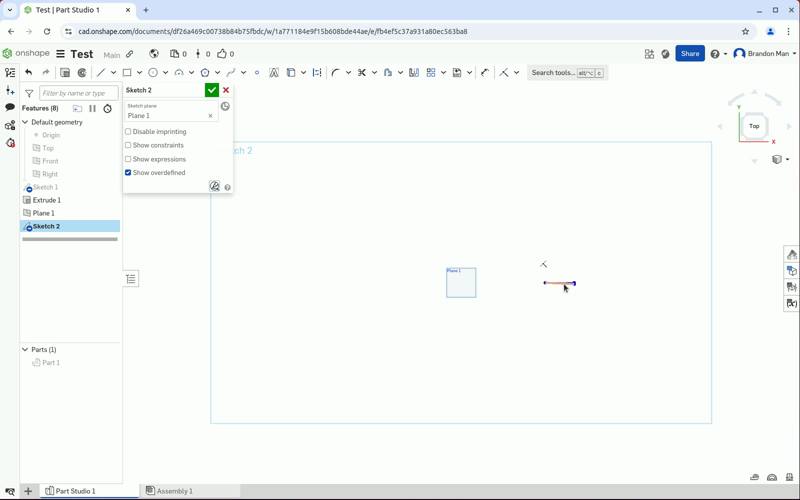
scroll(6)
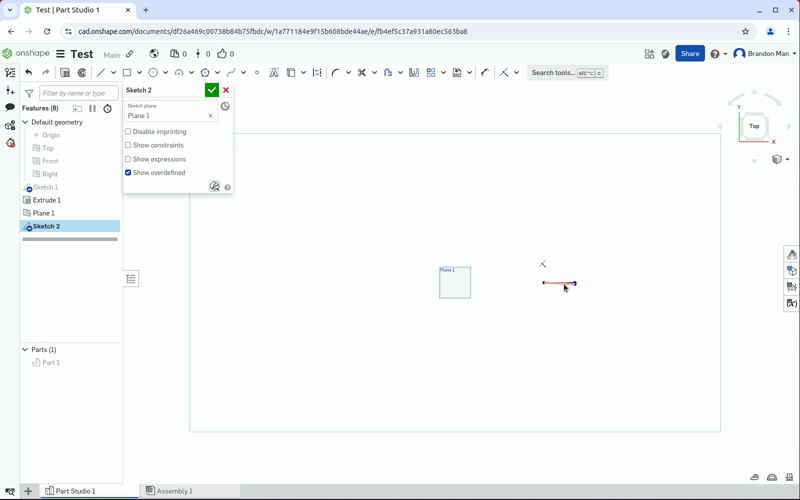
scroll(6)
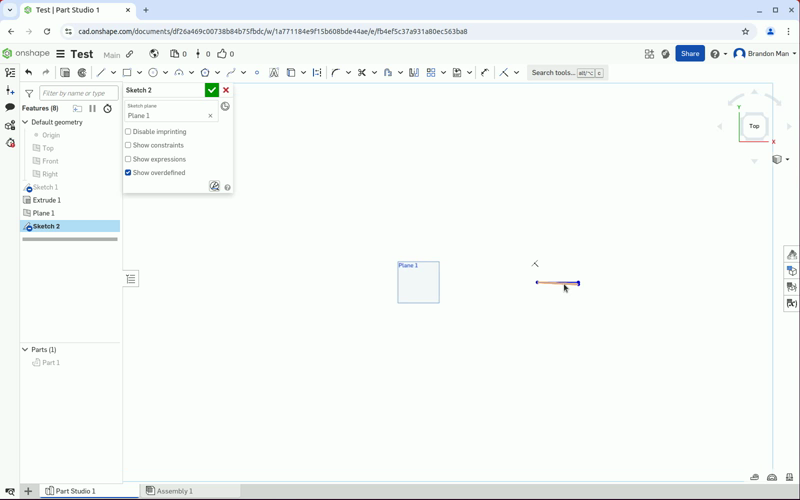
scroll(6)
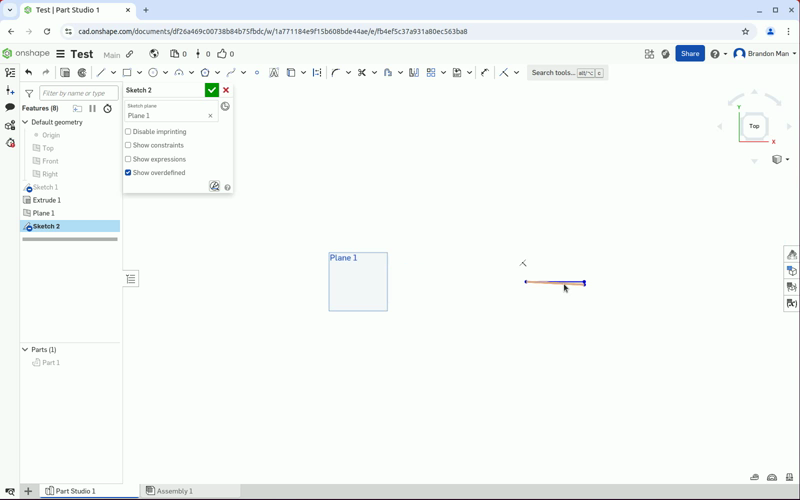
scroll(6)
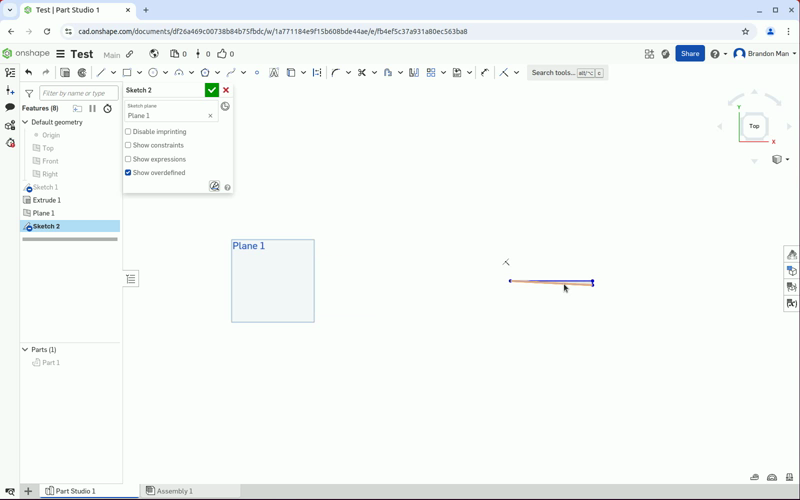
scroll(6)
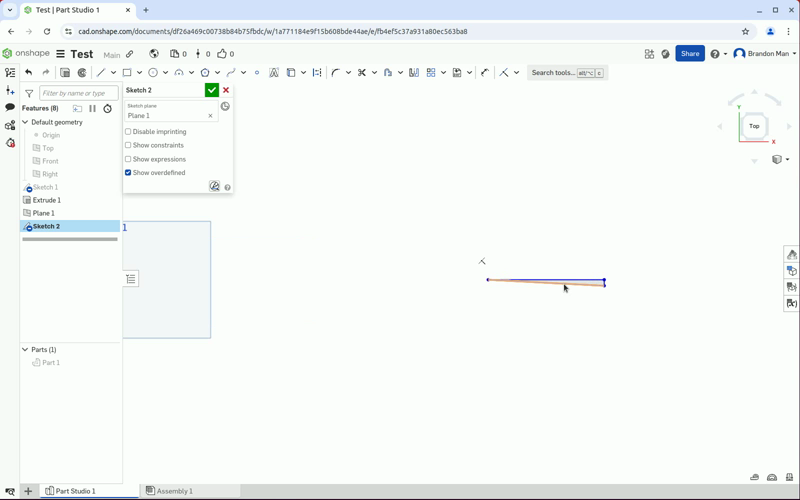
scroll(6)
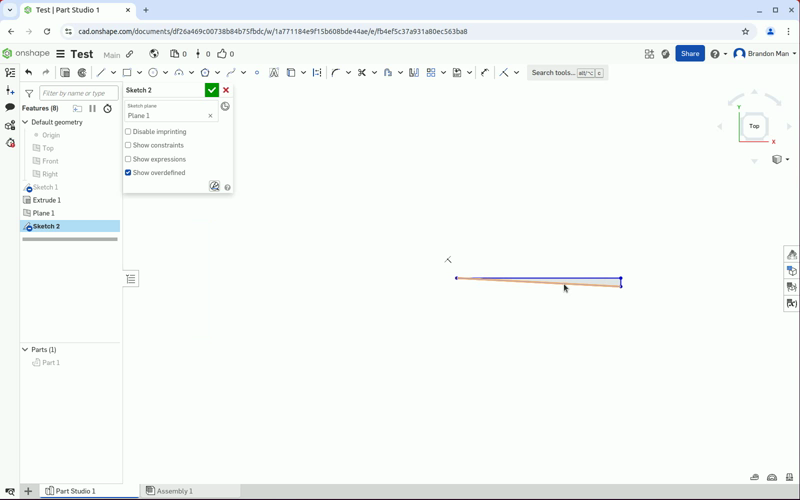
scroll(6)
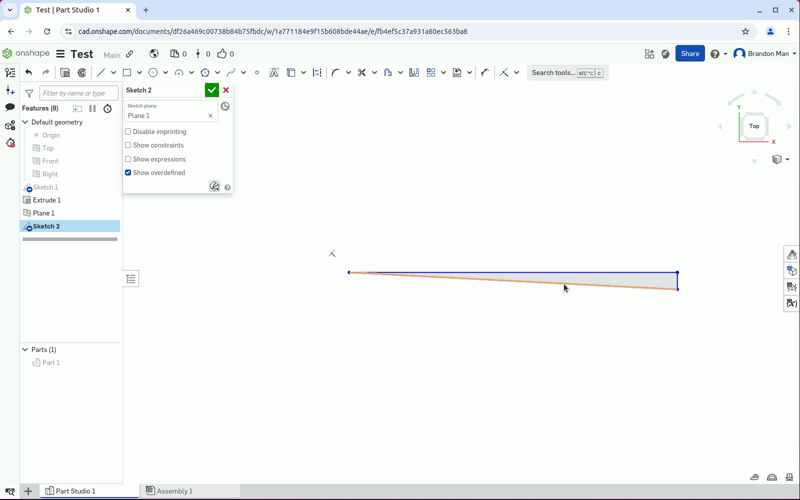
click(564, 283)
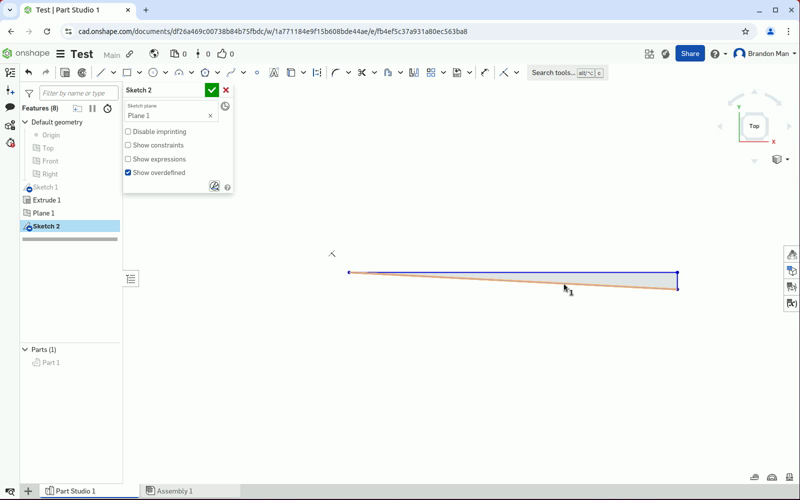
scroll(-6)
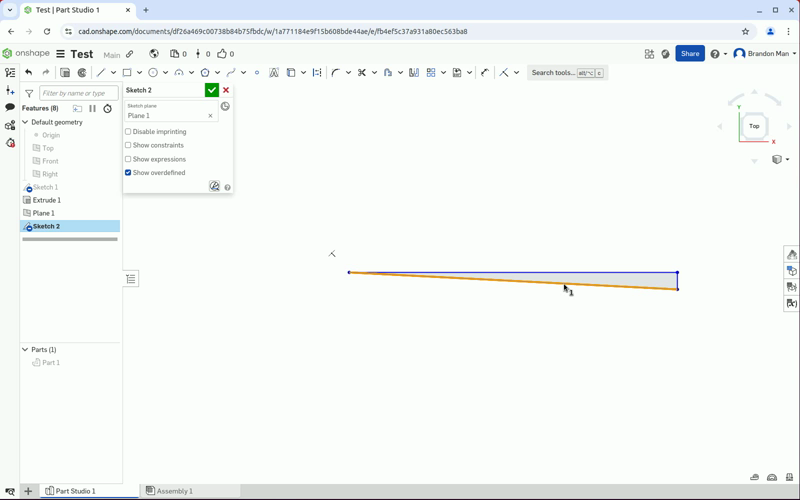
scroll(-6)
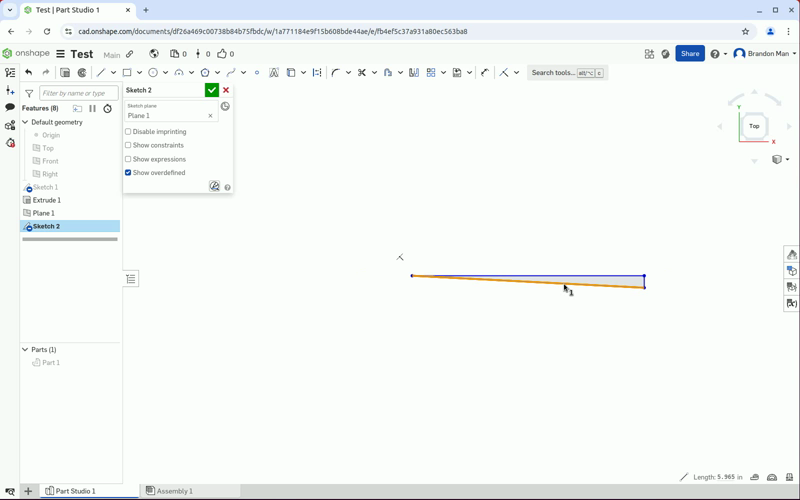
scroll(-6)
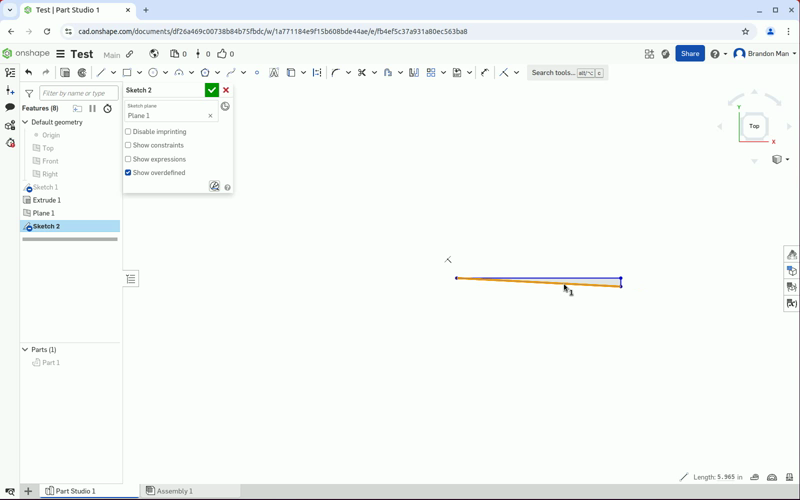
scroll(-6)
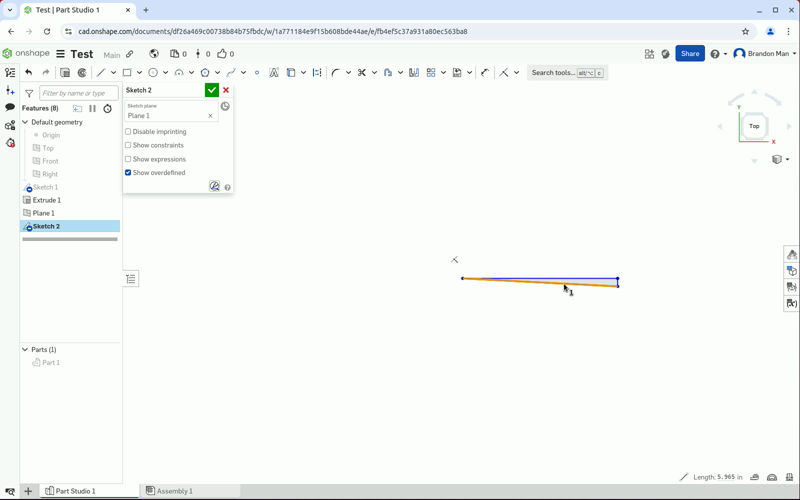
scroll(-6)
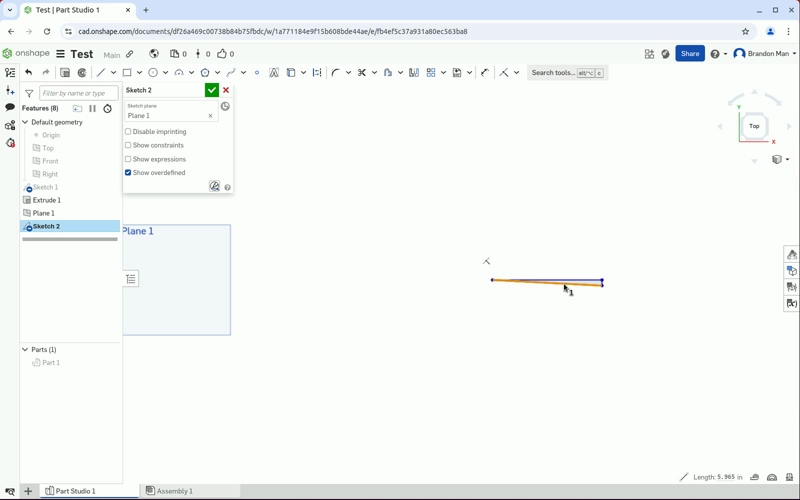
scroll(-6)
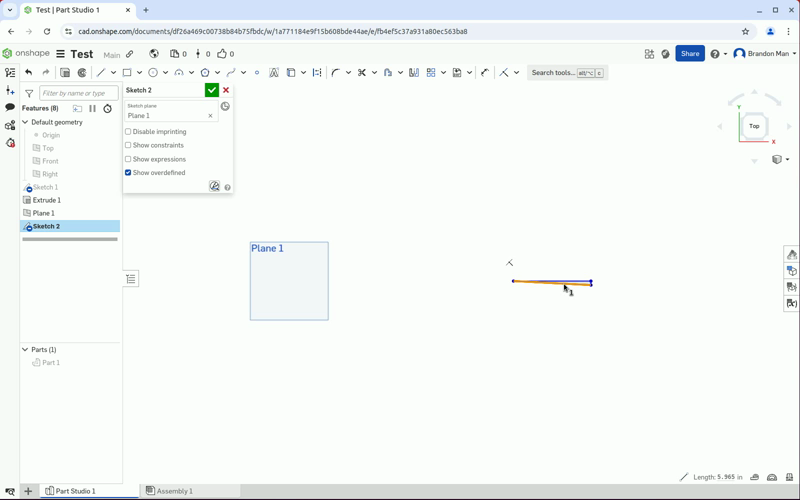
scroll(-6)
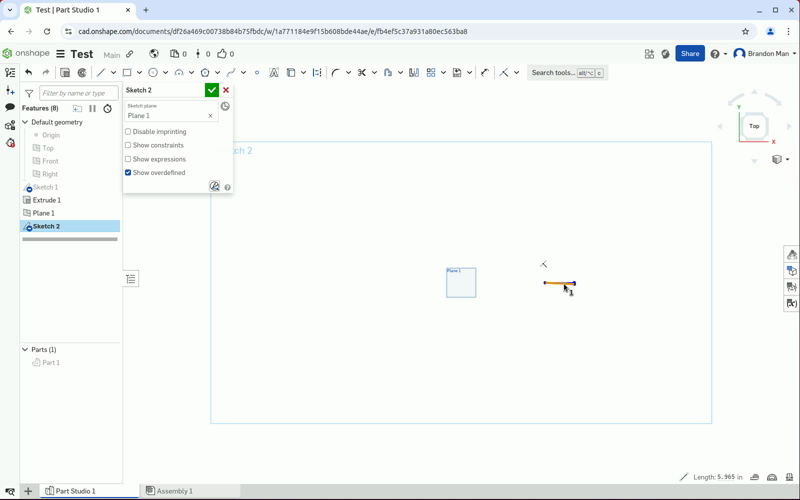
mouse_move(73, 352)
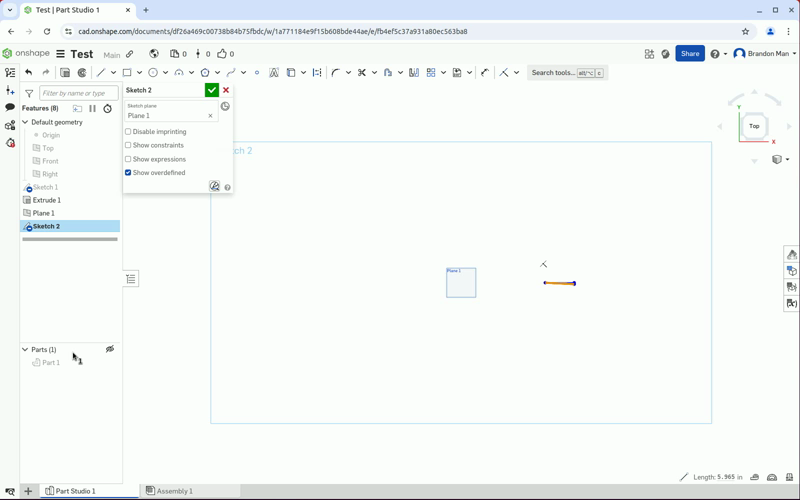
key(shift+y)
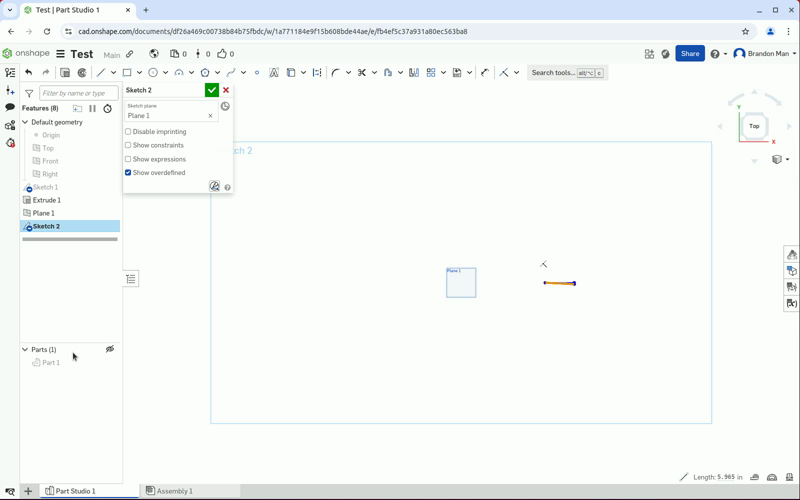
key(shift+e)
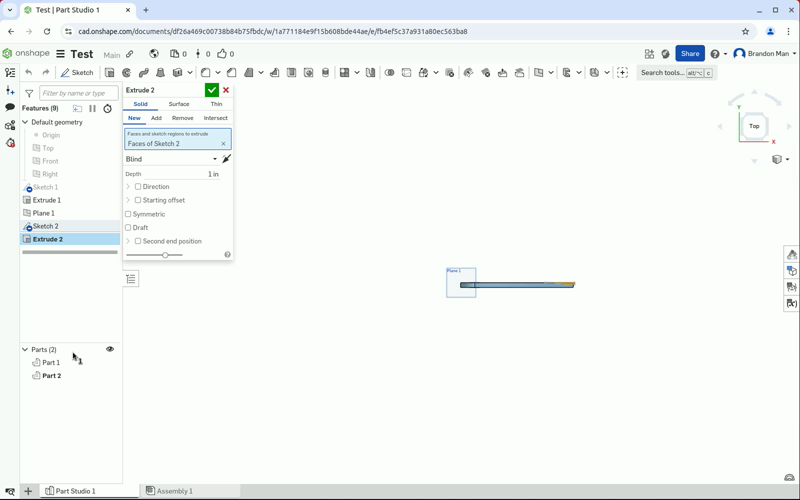
mouse_move(143, 106)
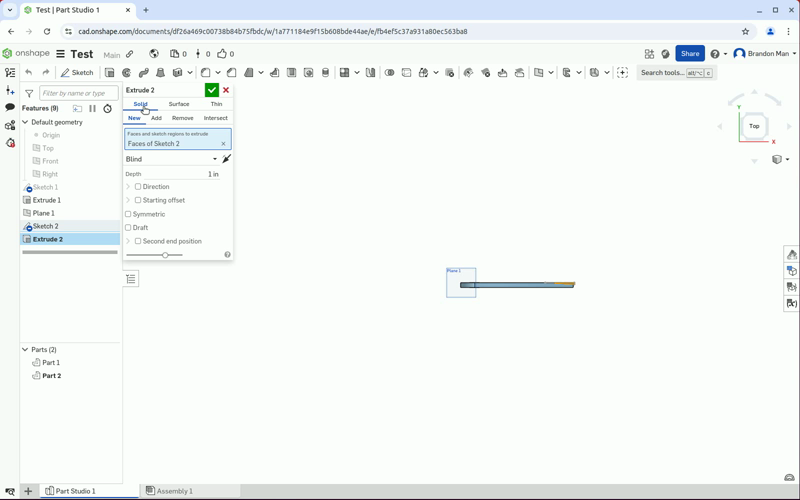
click(143, 106)
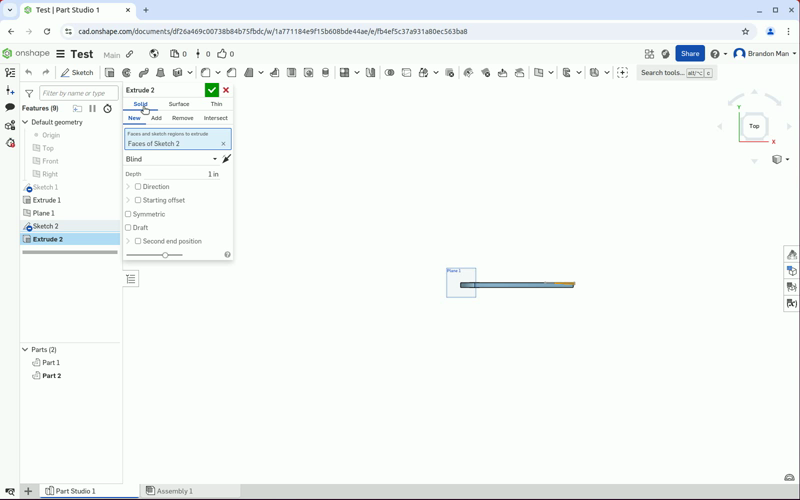
mouse_move(186, 120)
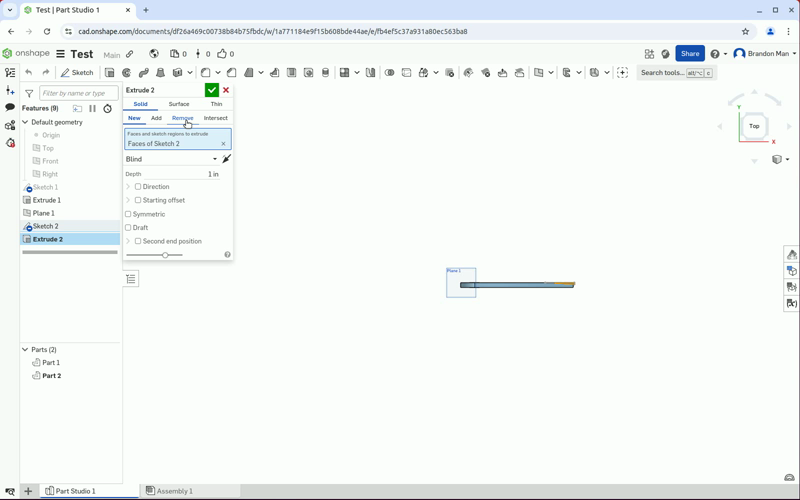
click(186, 120)
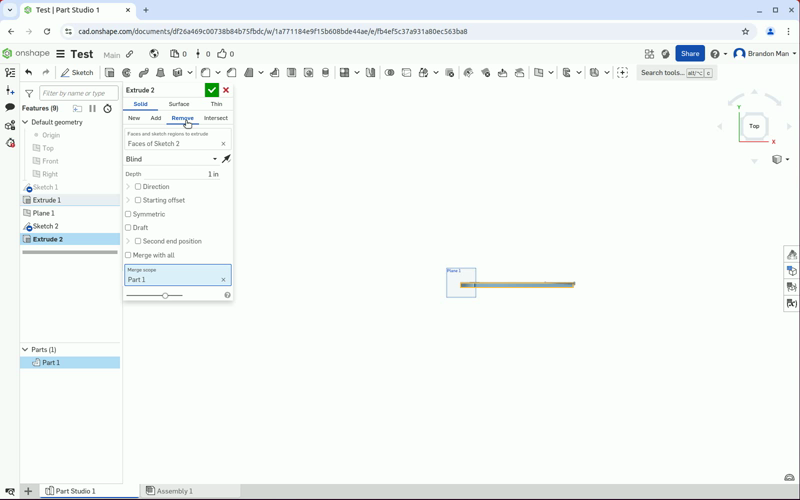
key(tab, 4)
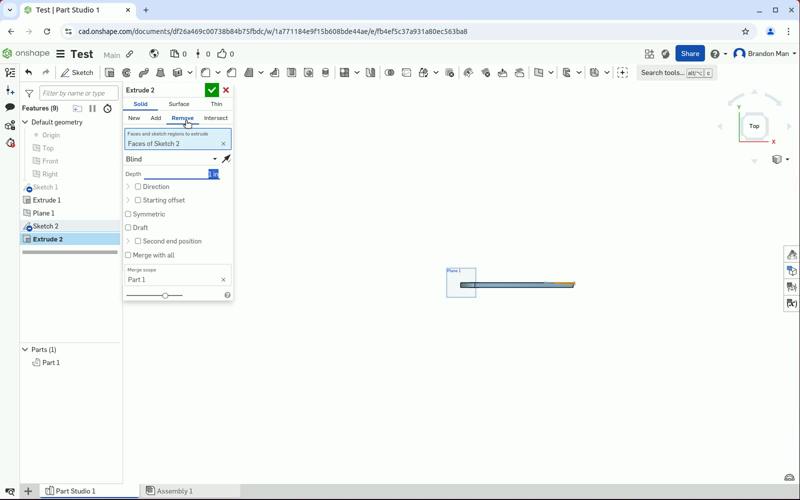
text(9.628)
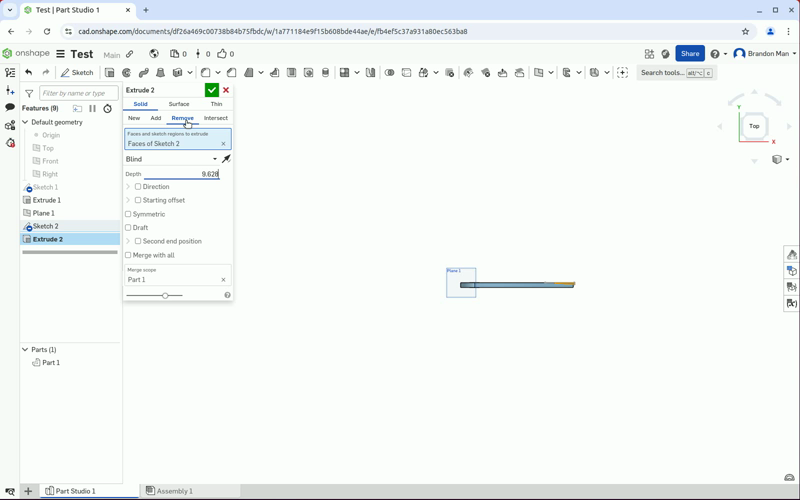
key(tab, 6)
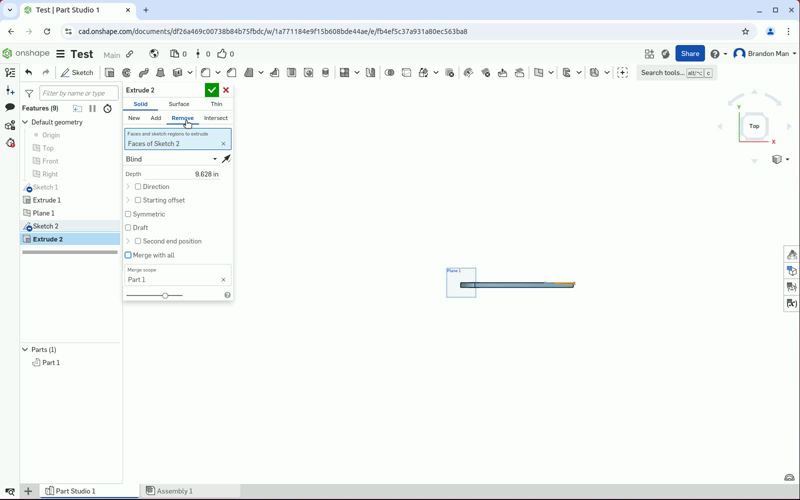
key(space)
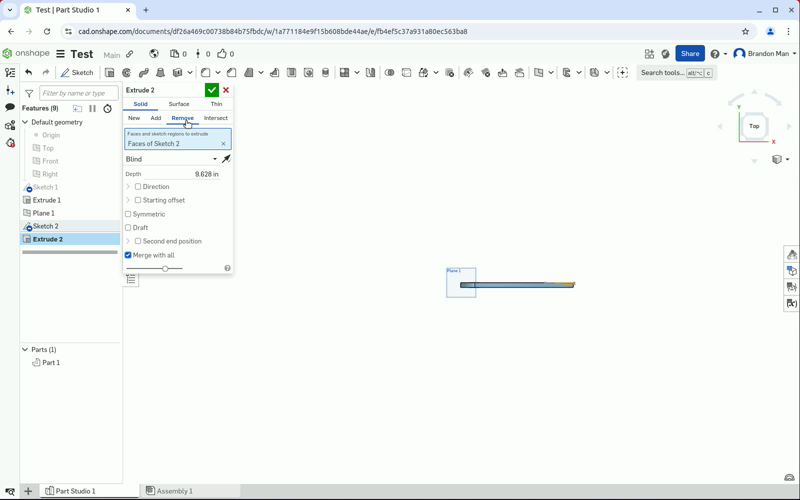
key(enter)
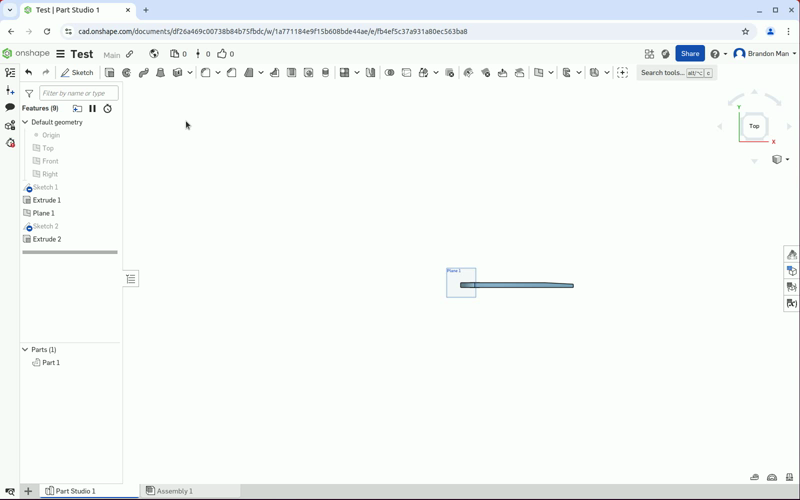
key(shift+h)
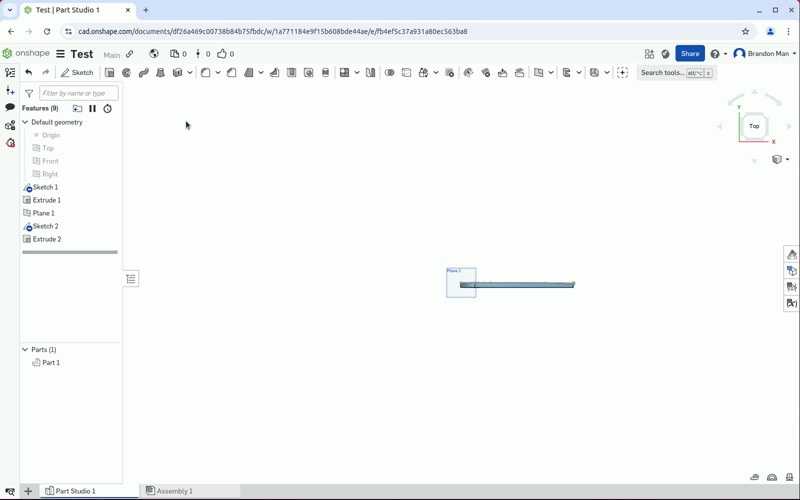
key(shift+h)
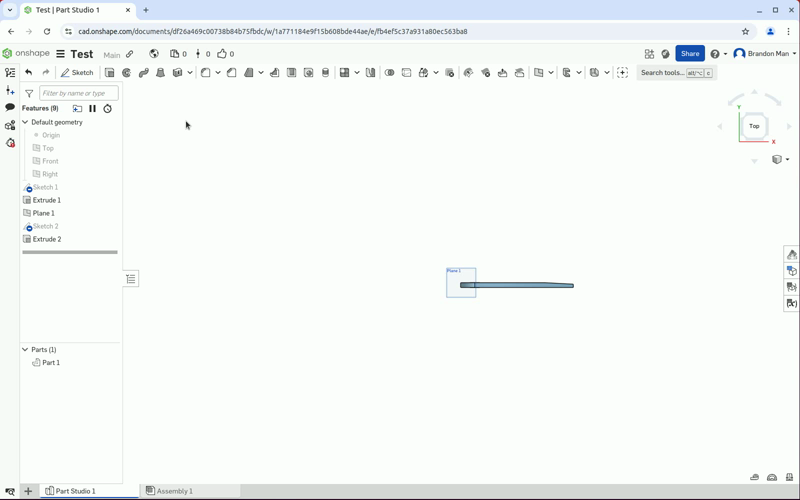
mouse_move(73, 189)
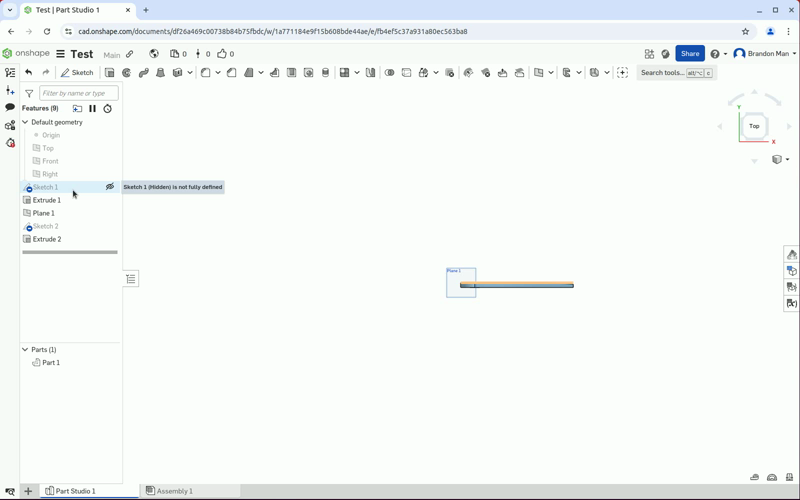
click(73, 189)
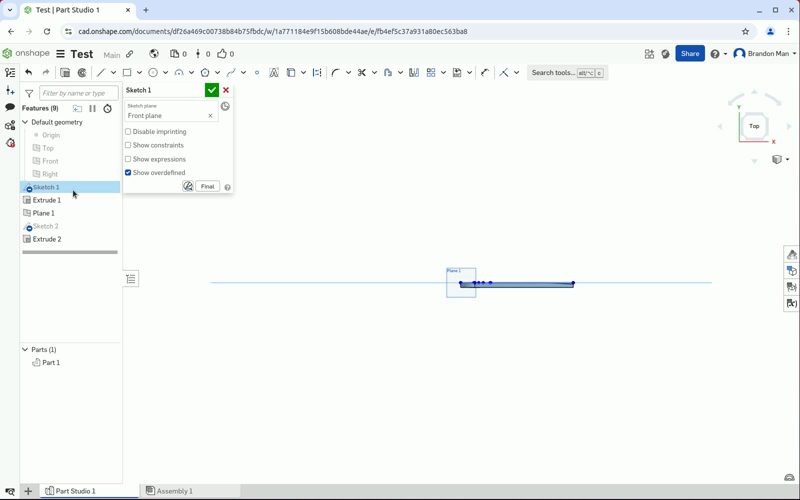
mouse_move(229, 92)
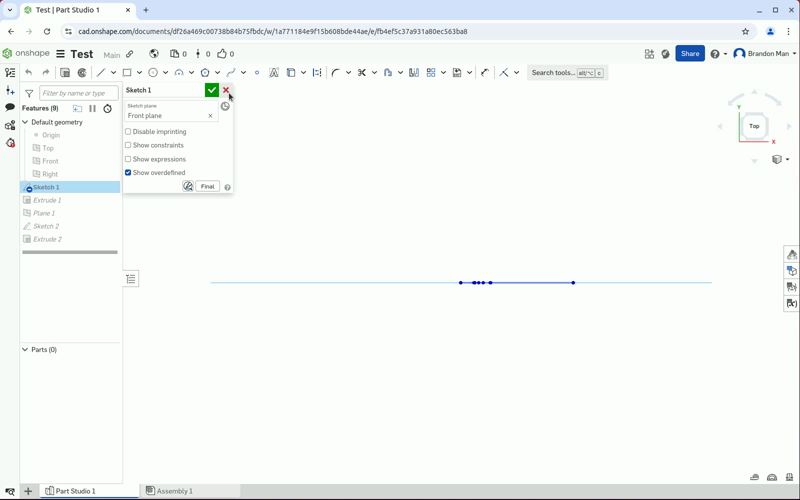
click(229, 92)
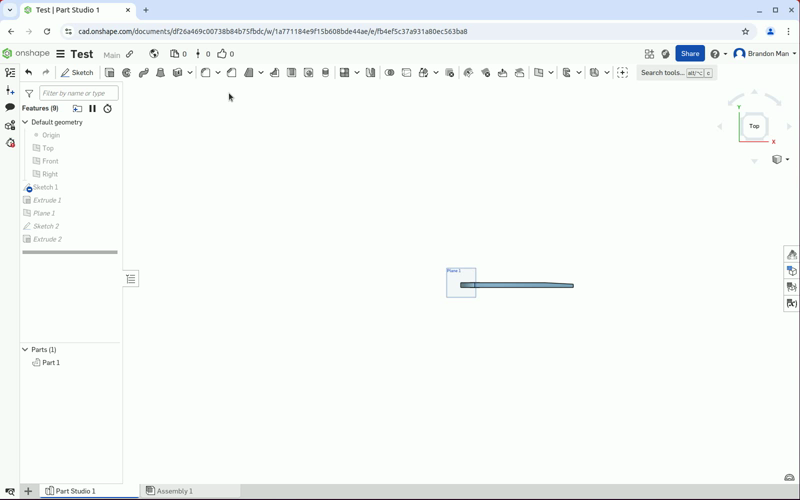
key(shift+s)
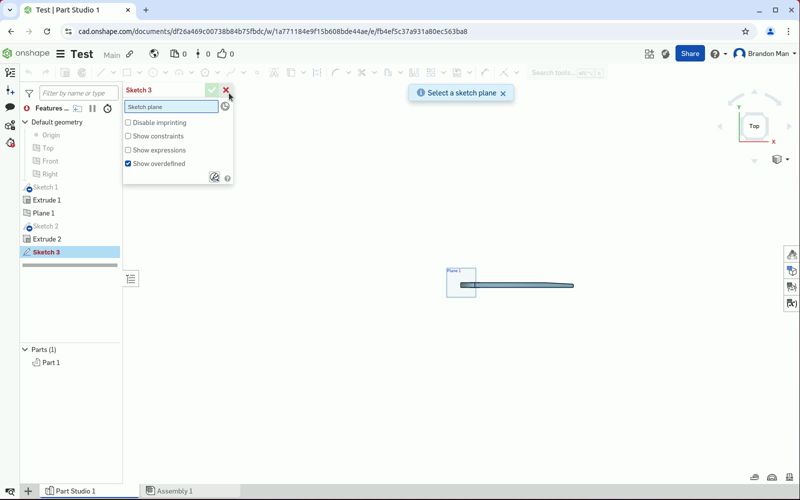
mouse_move(73, 215)
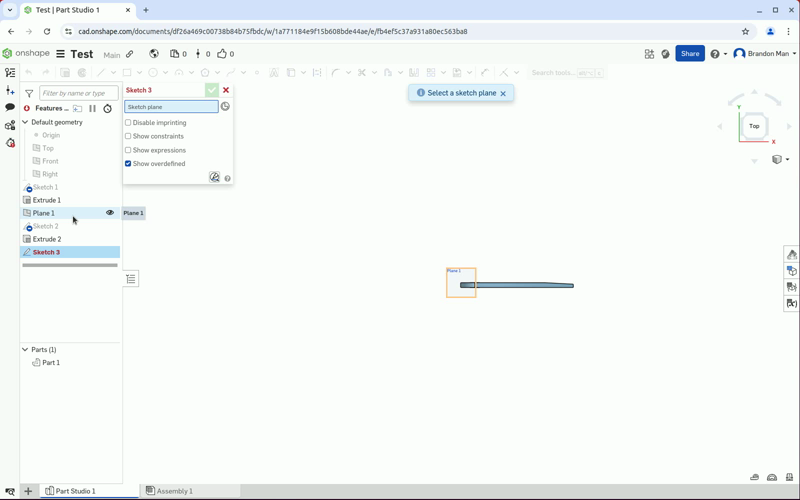
click(73, 215)
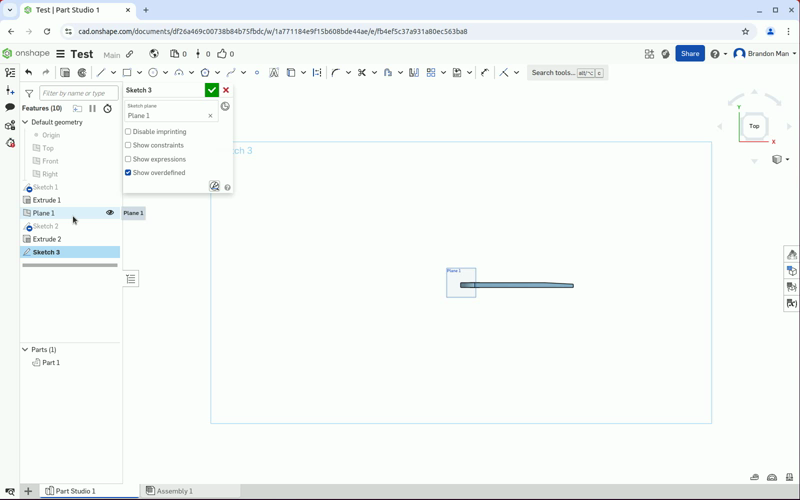
mouse_move(73, 352)
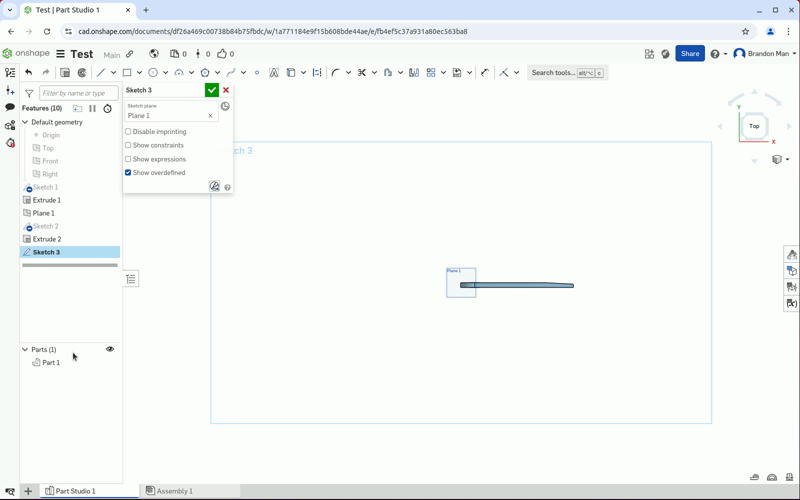
key(y)
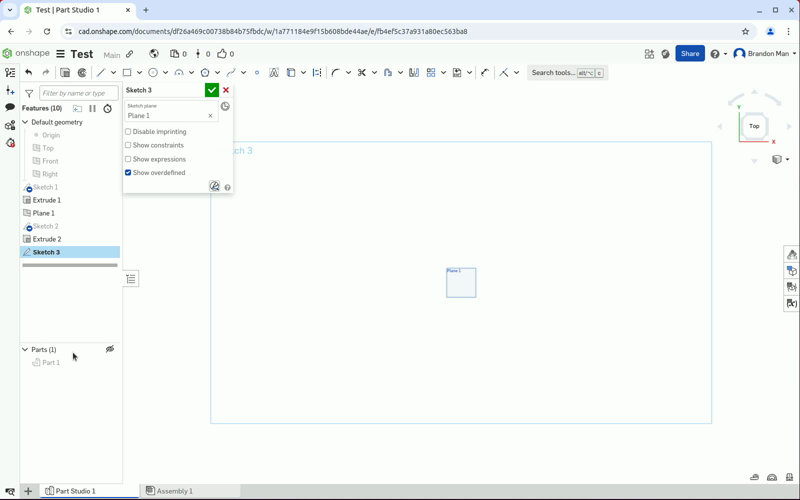
key(l)
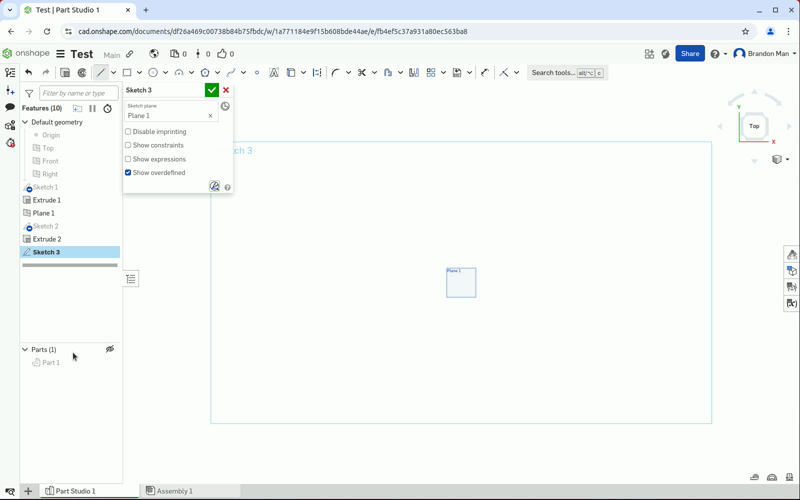
key_down(shift)
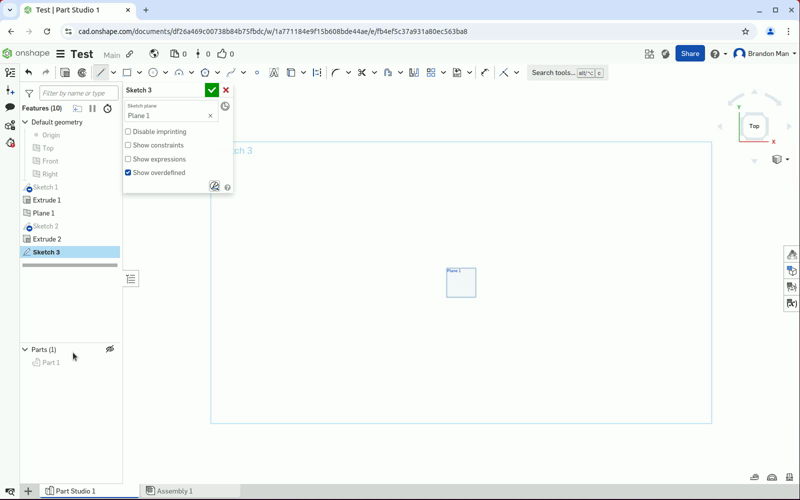
mouse_move(545, 287)
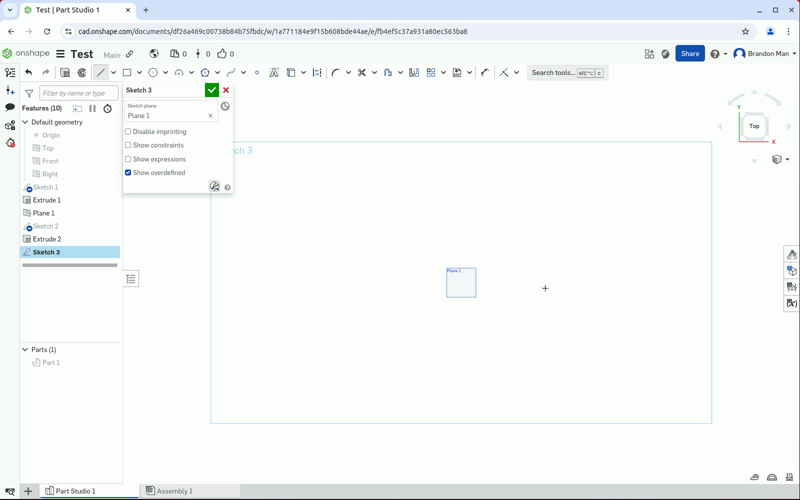
click(545, 287)
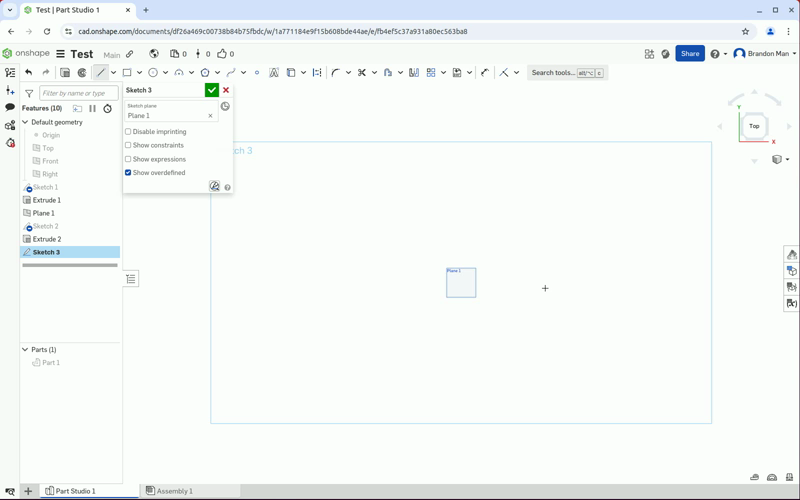
key_up(shift)
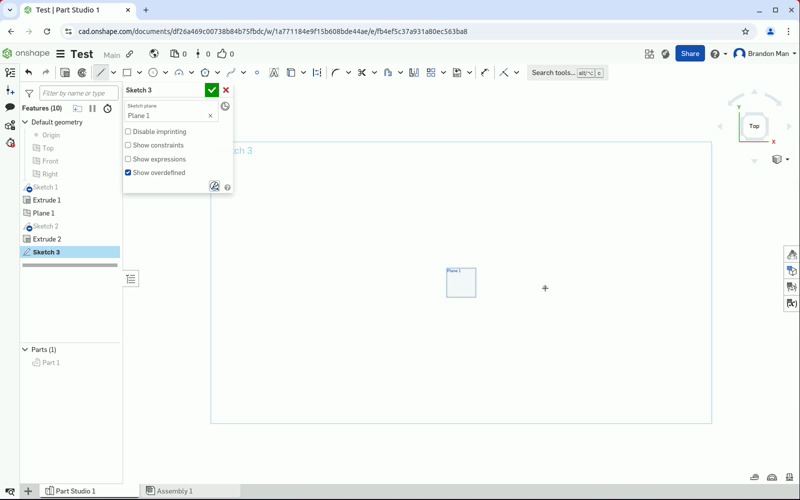
key_down(shift)
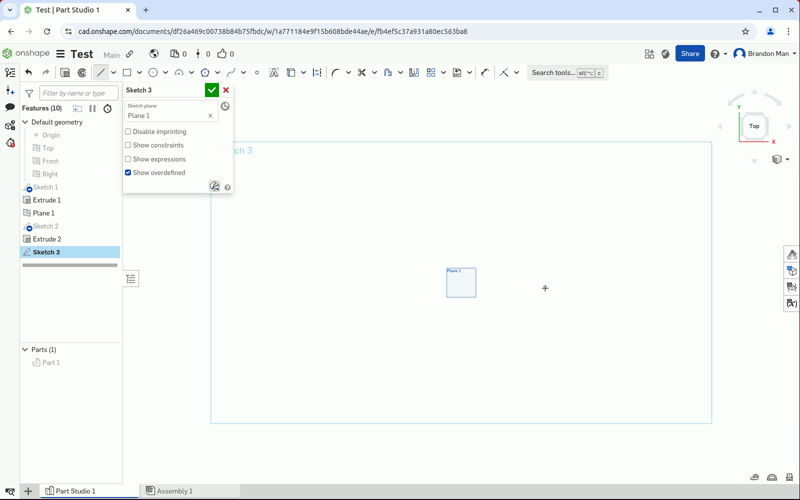
mouse_move(575, 287)
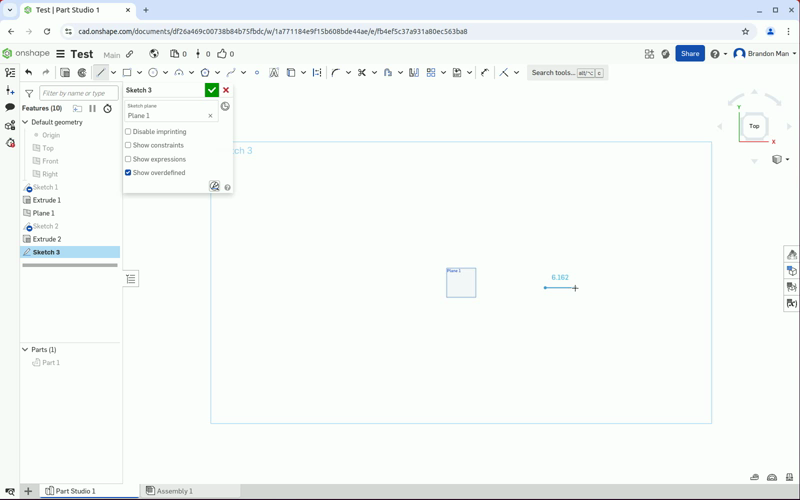
mouse_move(574, 287)
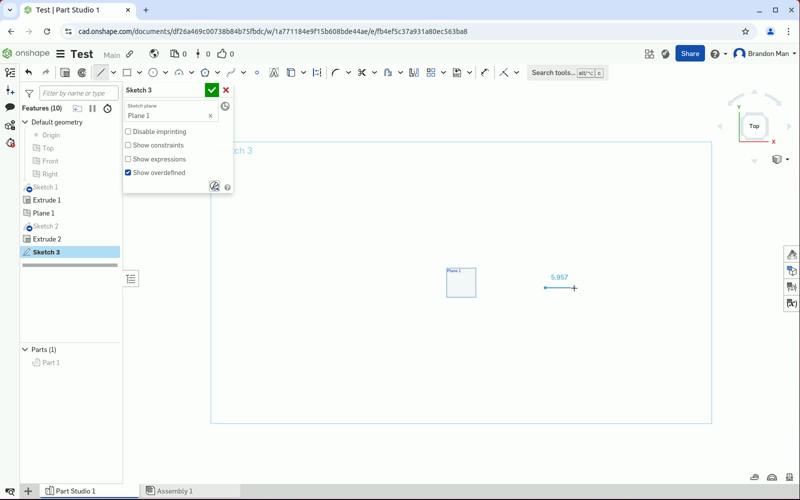
click(574, 287)
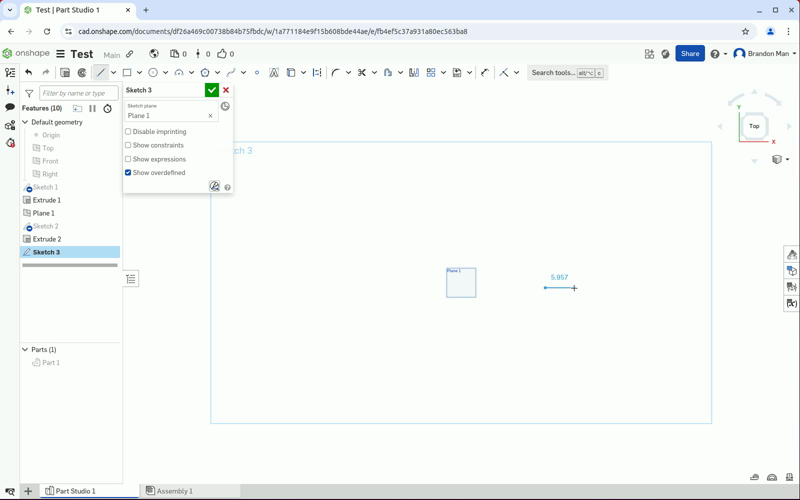
key_up(shift)
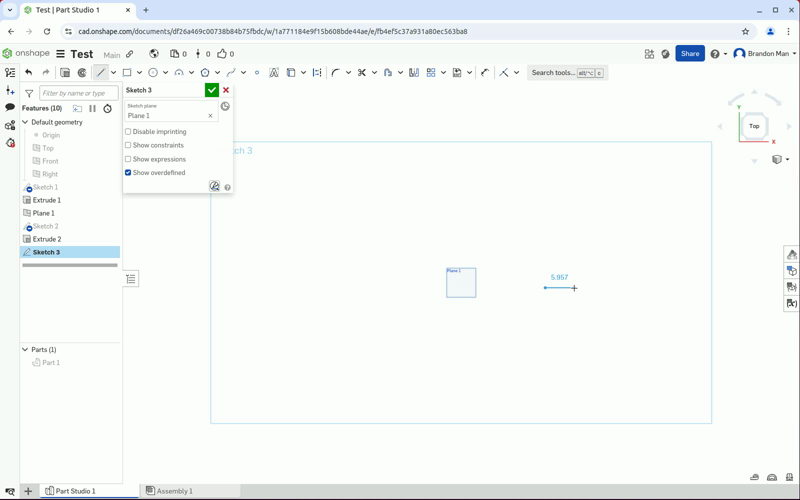
key_down(shift)
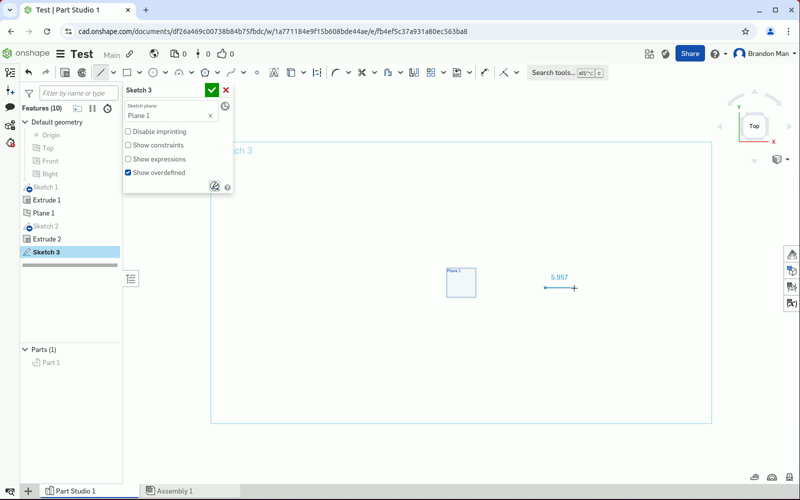
mouse_move(589, 287)
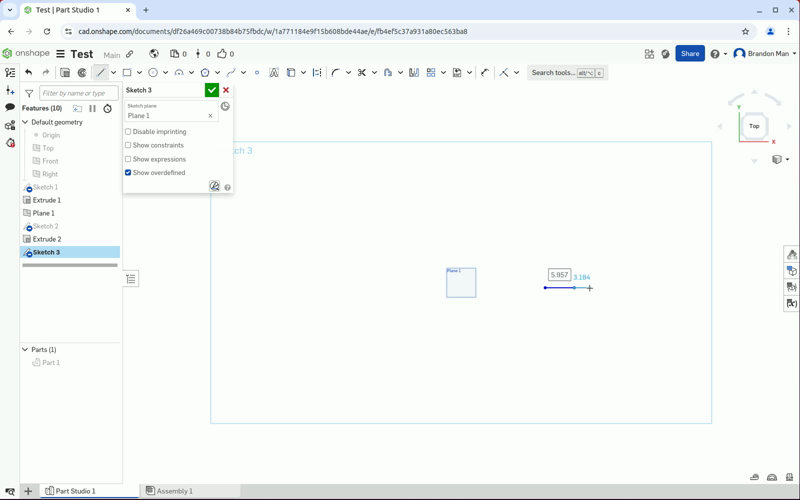
mouse_move(574, 285)
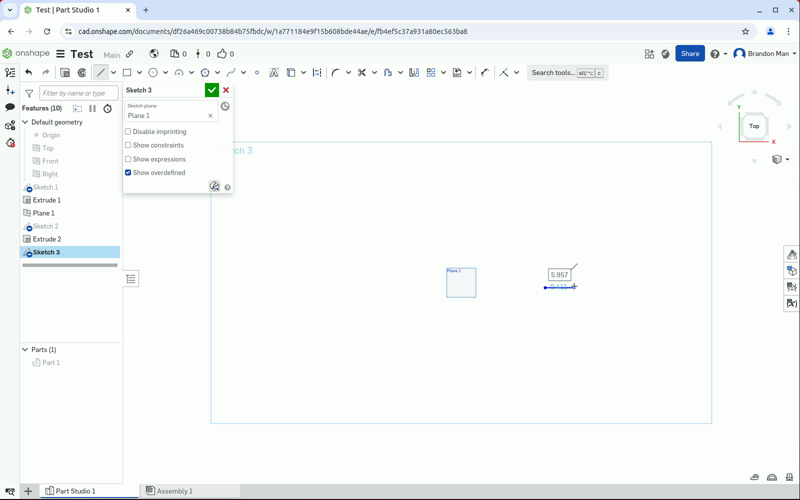
scroll(6)
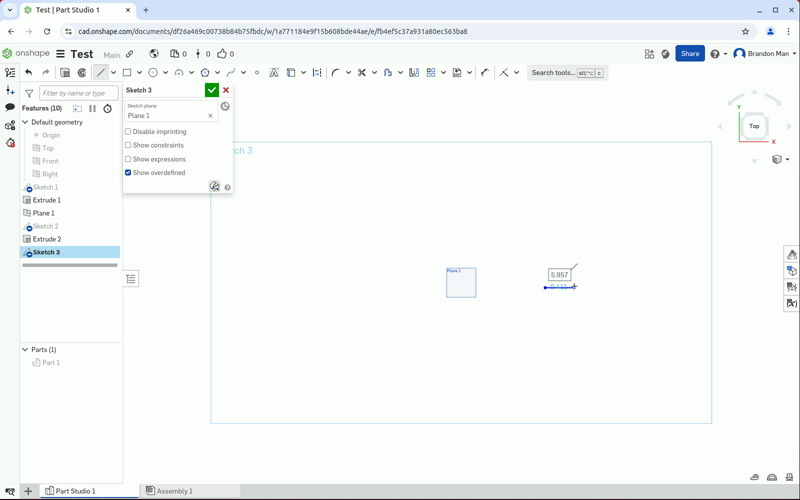
scroll(6)
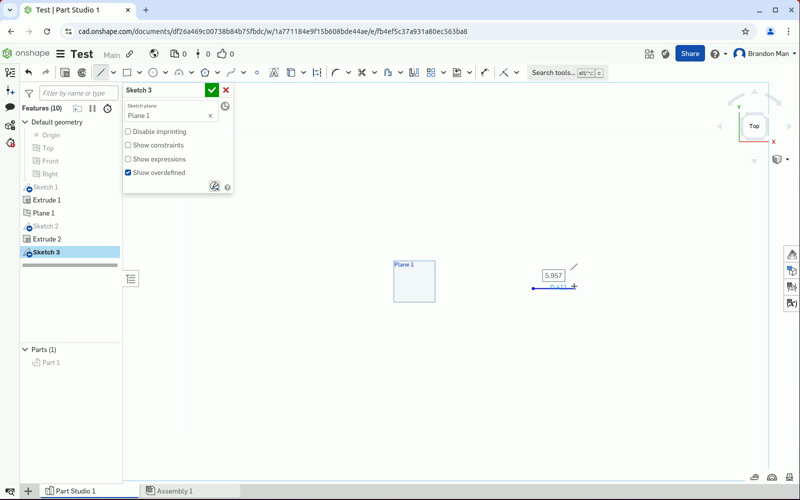
scroll(6)
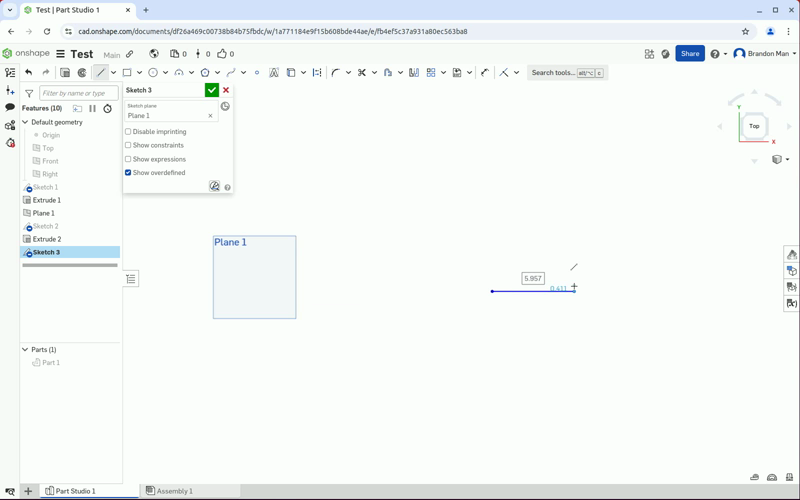
scroll(6)
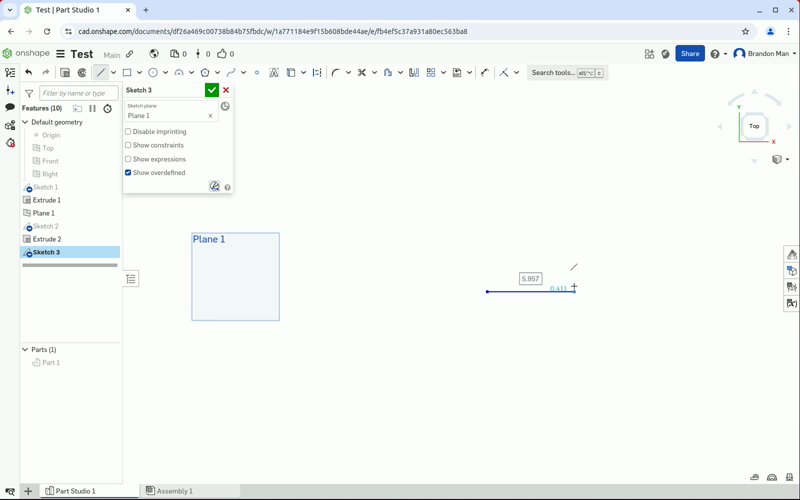
scroll(6)
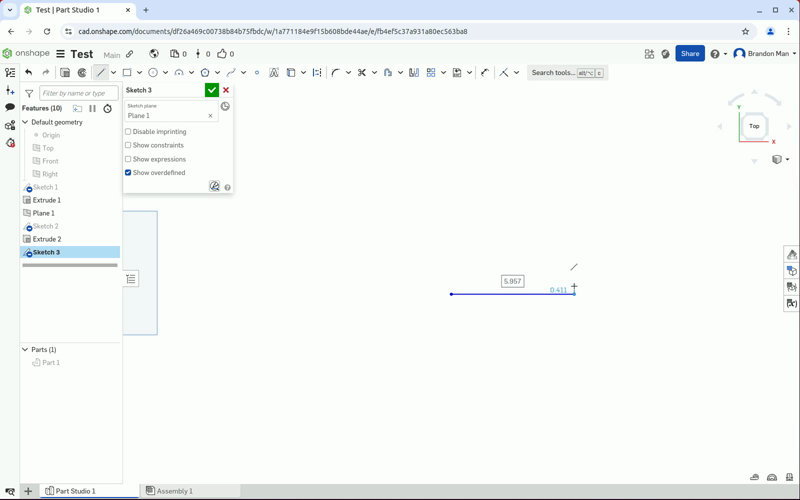
scroll(6)
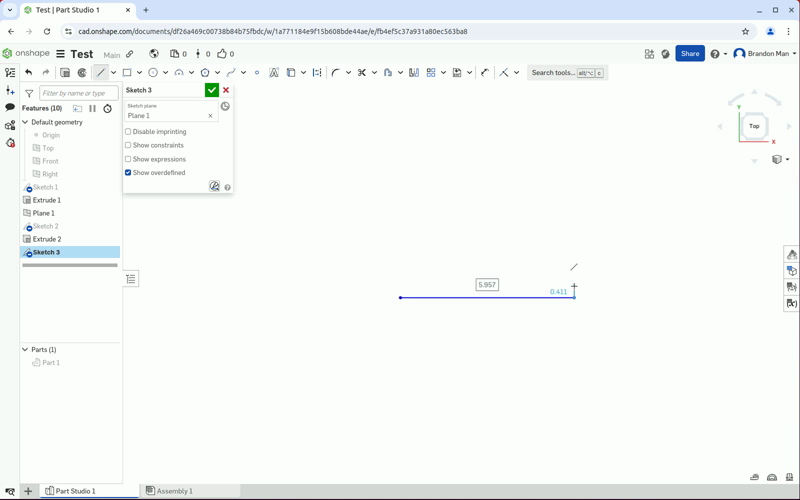
scroll(6)
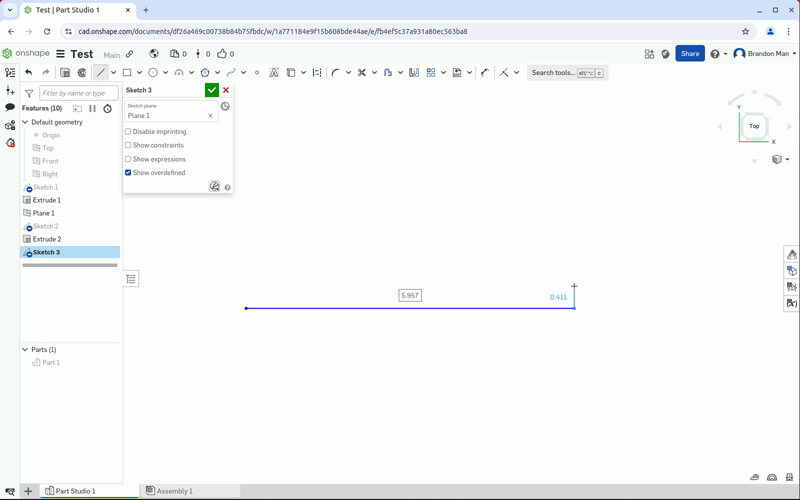
click(574, 285)
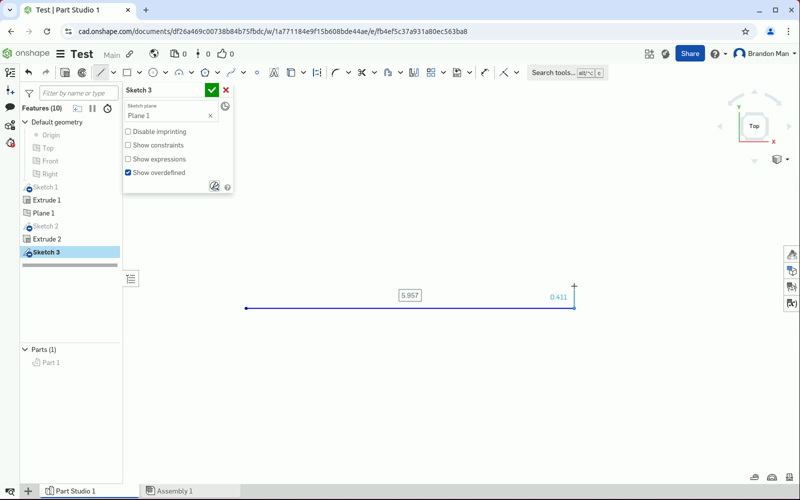
scroll(-6)
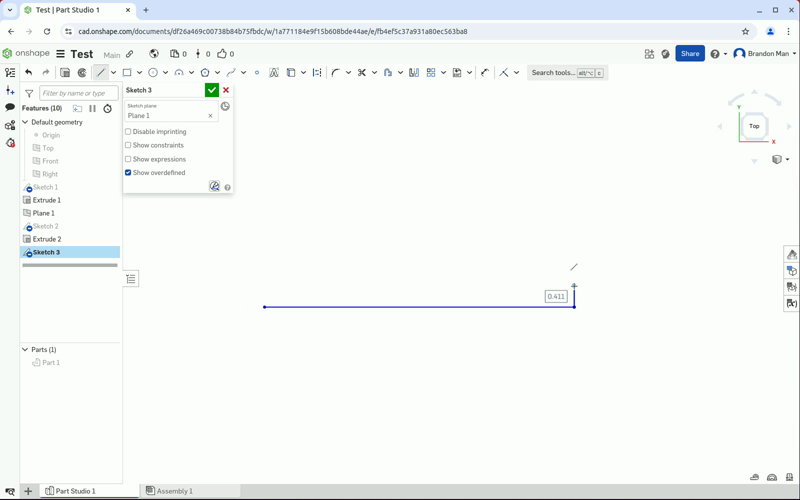
scroll(-6)
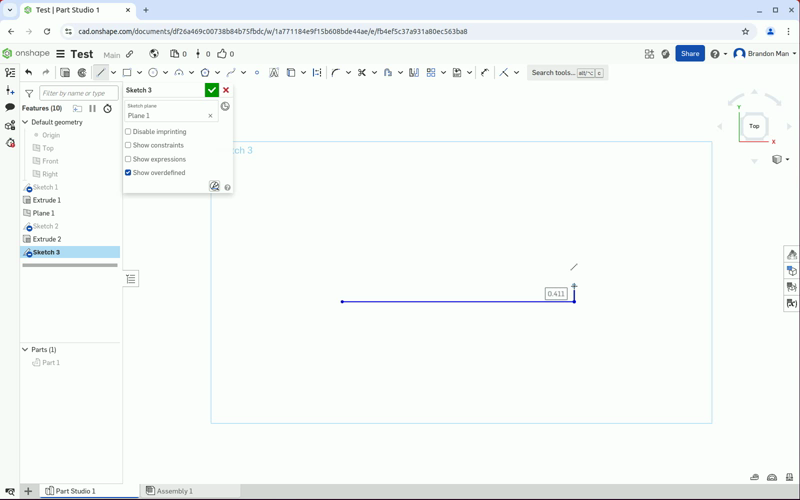
scroll(-6)
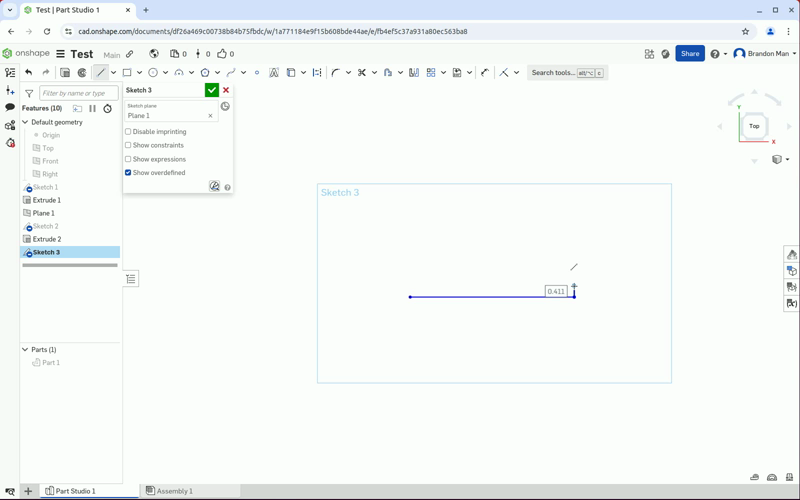
scroll(-6)
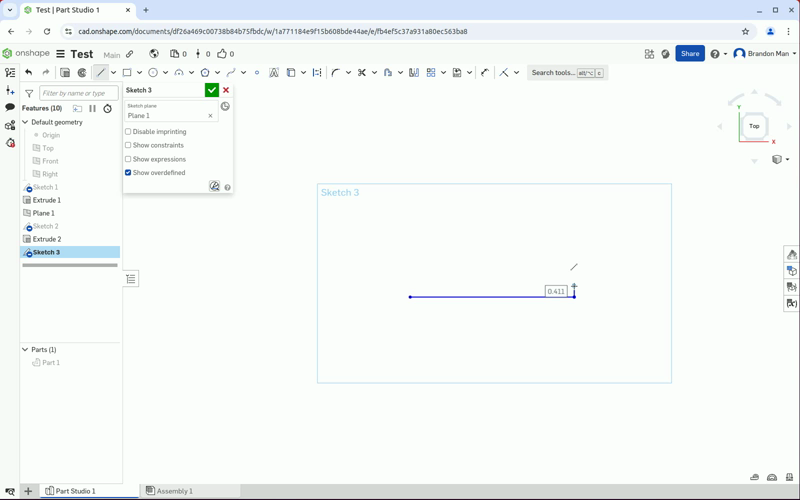
scroll(-6)
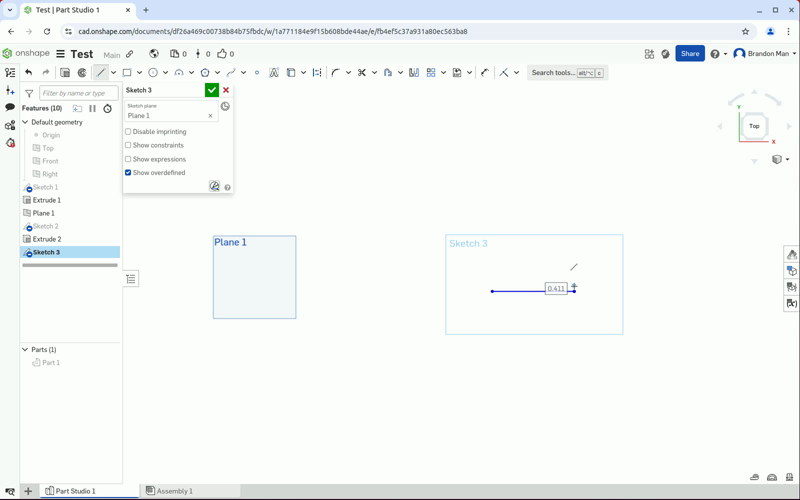
scroll(-6)
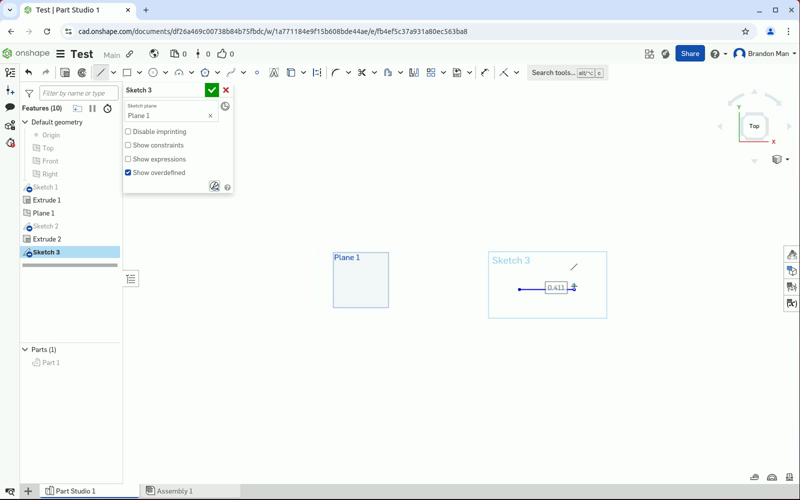
scroll(-6)
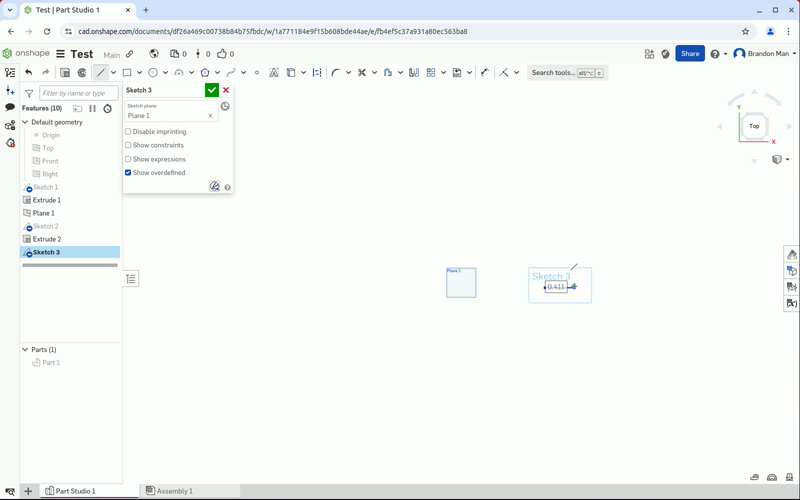
key_up(shift)
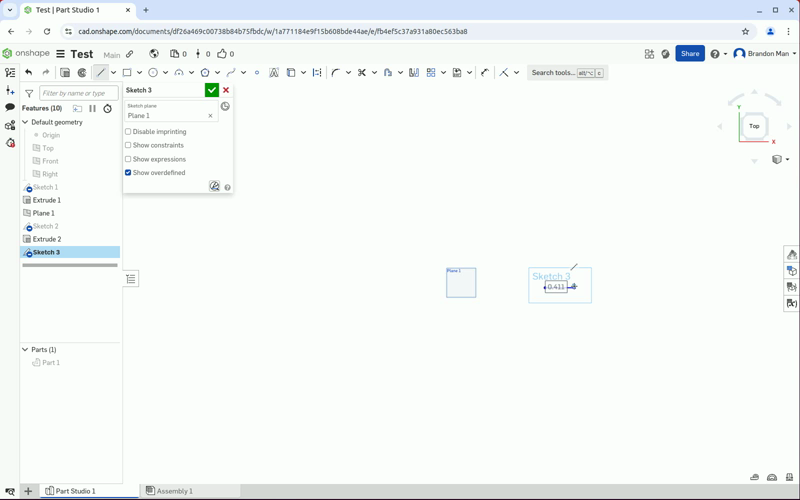
mouse_move(589, 285)
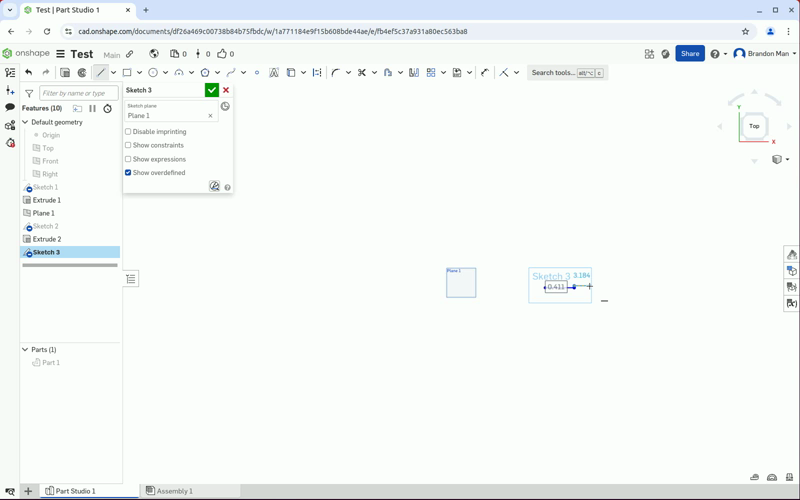
key_down(shift)
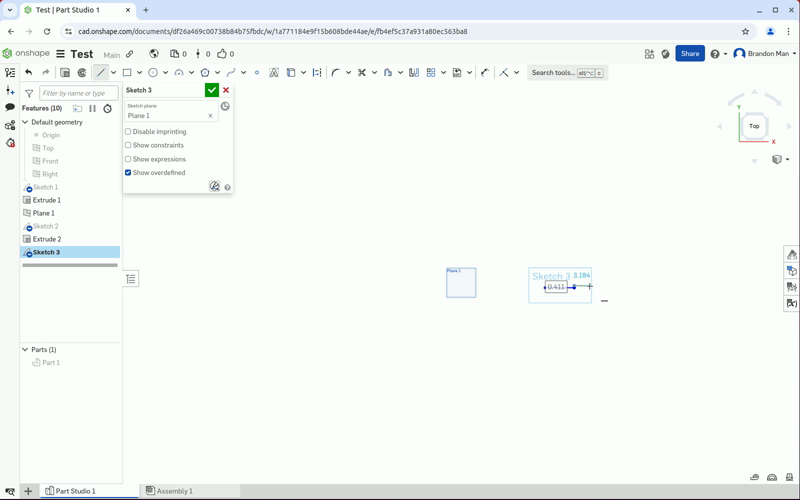
mouse_move(545, 287)
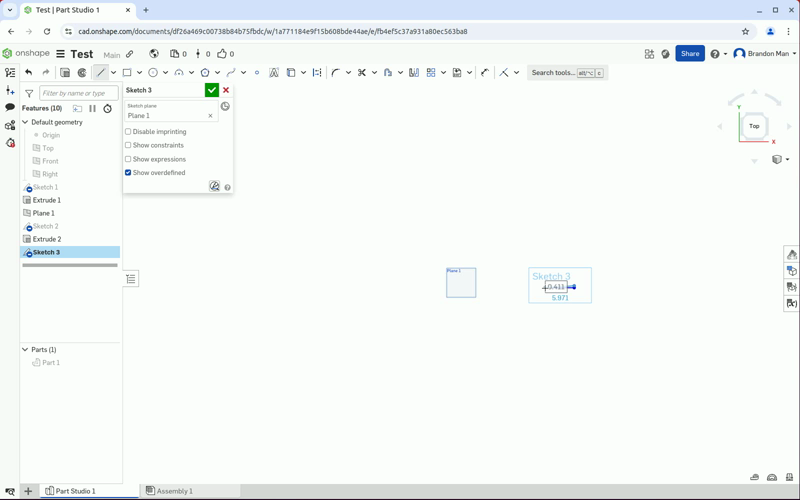
key_up(shift)
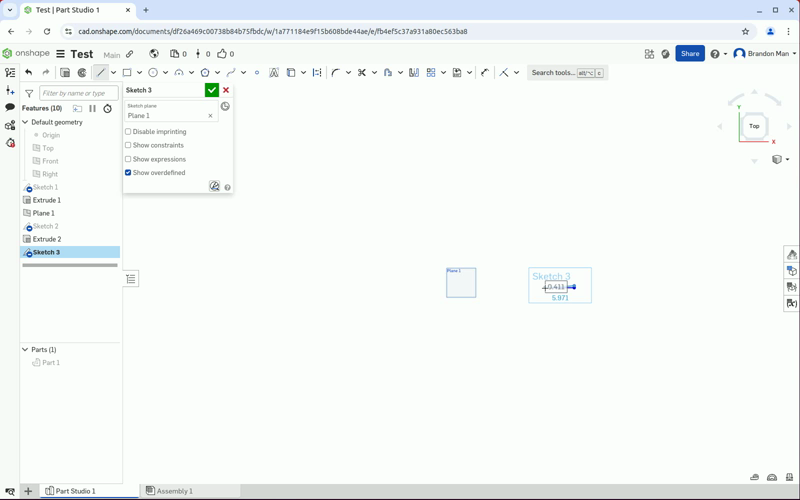
click(545, 287)
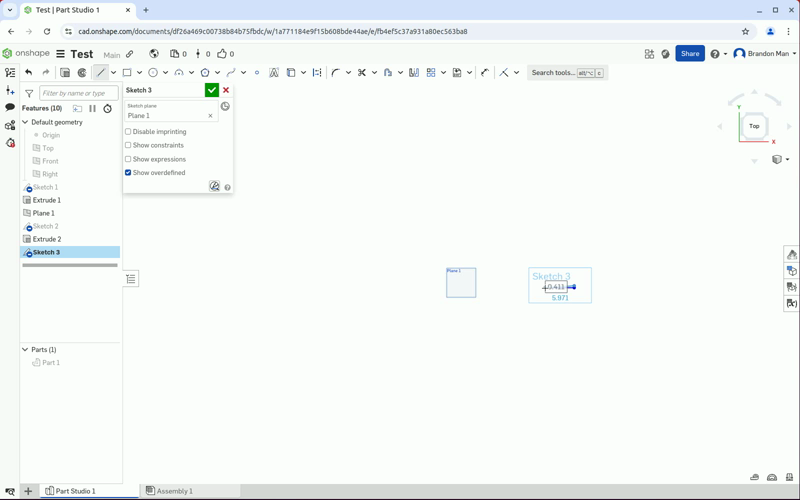
key(esc)
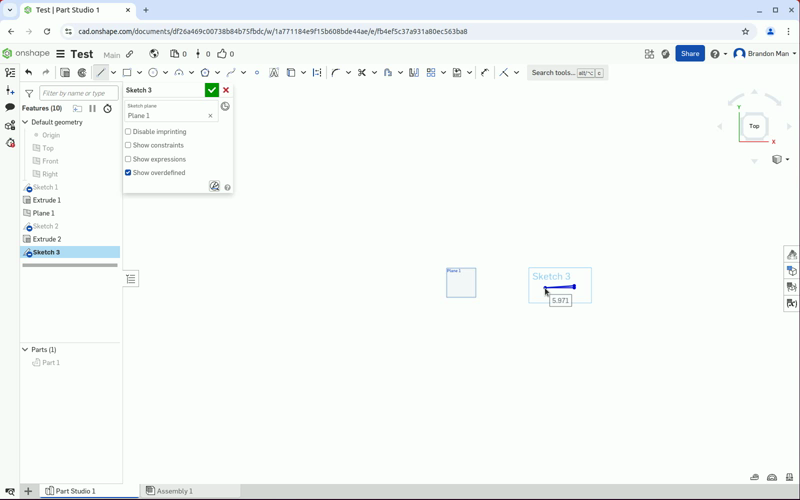
mouse_move(563, 286)
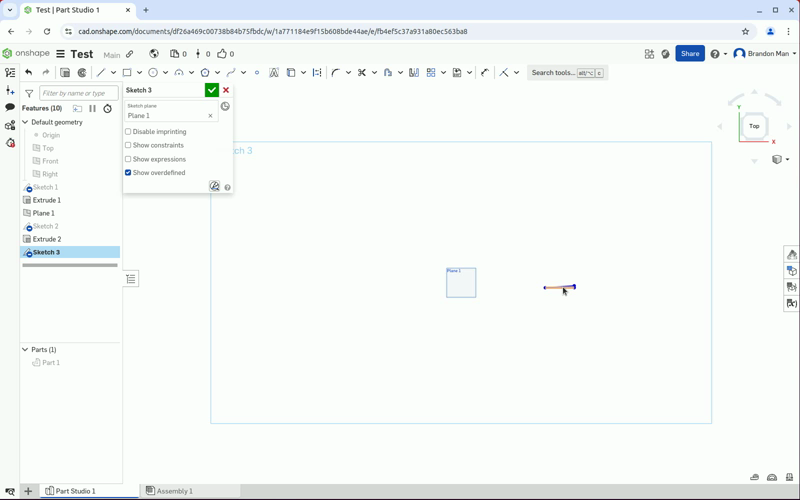
scroll(6)
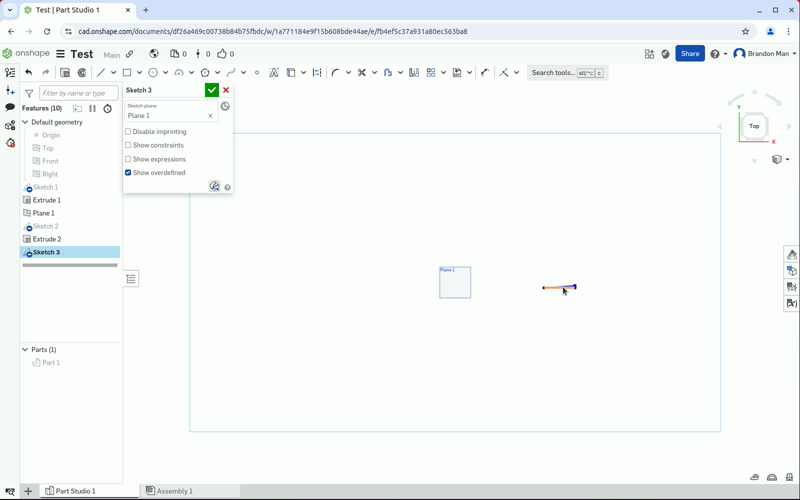
scroll(6)
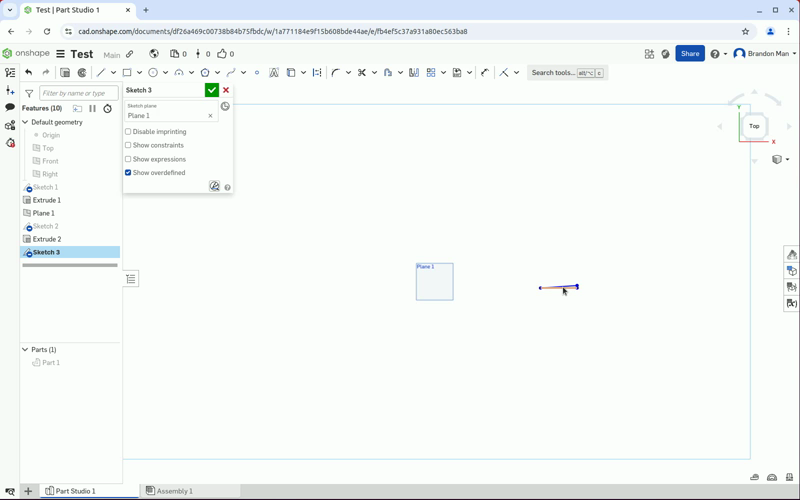
scroll(6)
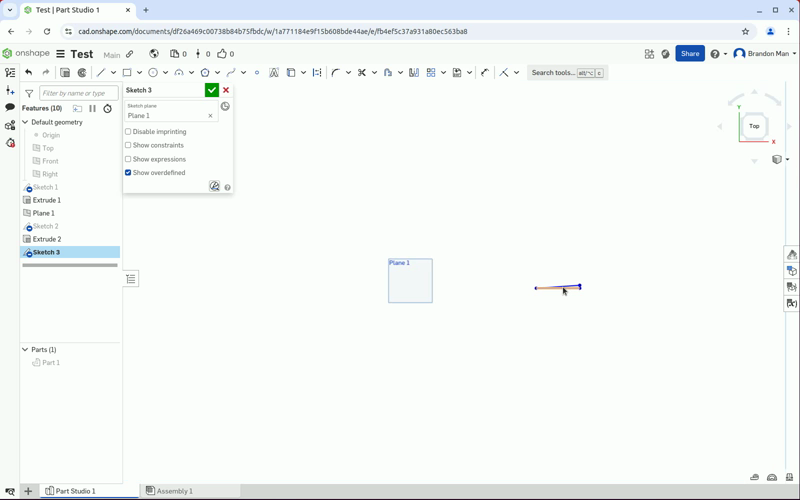
scroll(6)
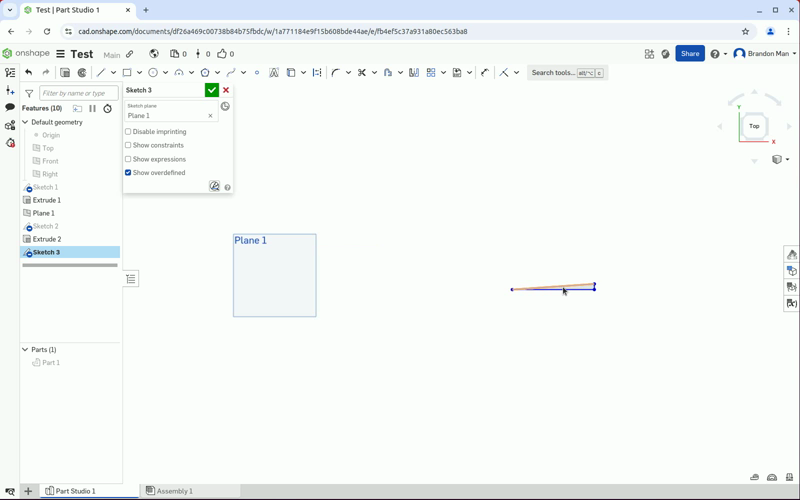
scroll(6)
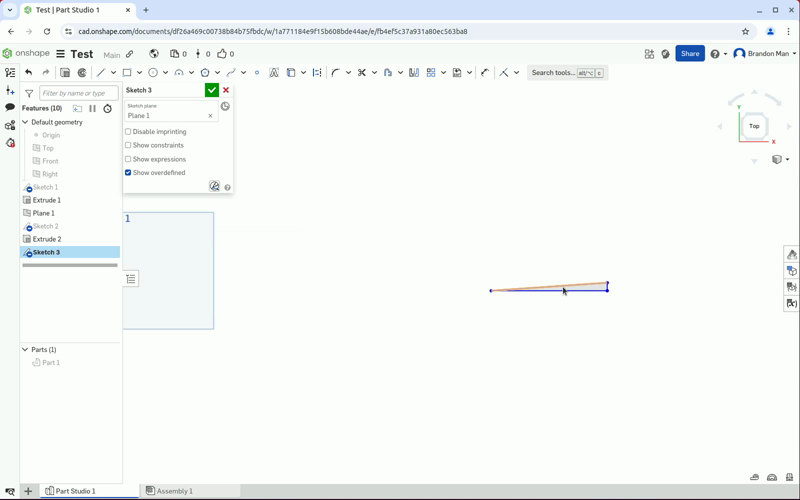
scroll(6)
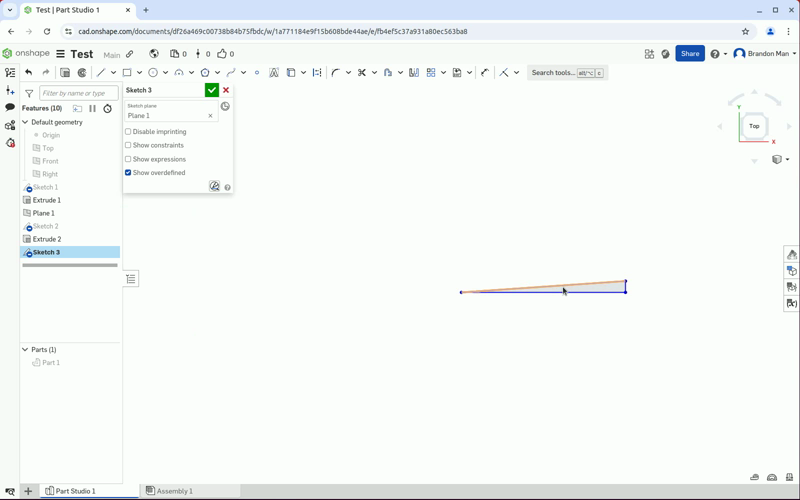
scroll(6)
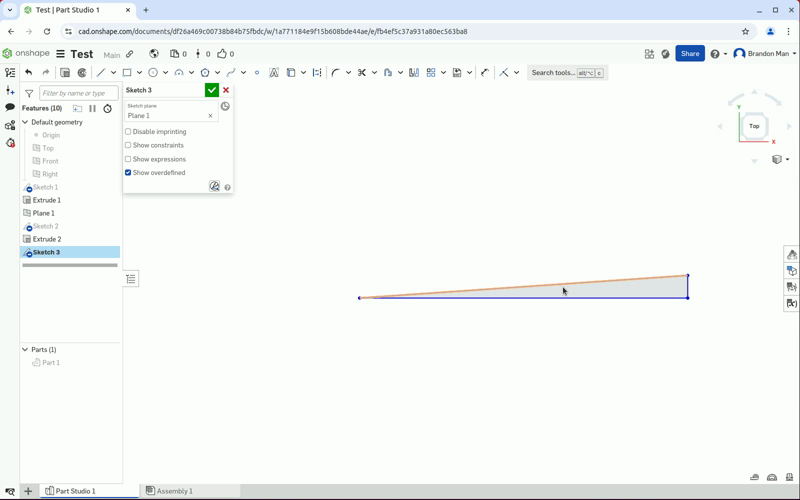
click(563, 286)
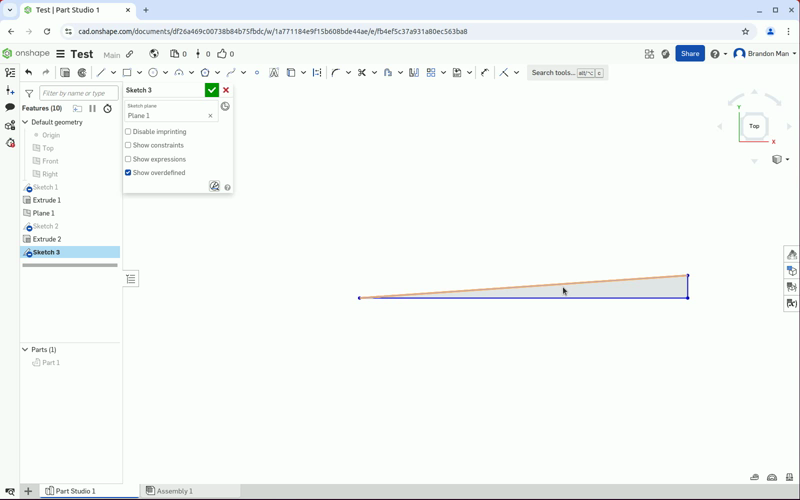
scroll(-6)
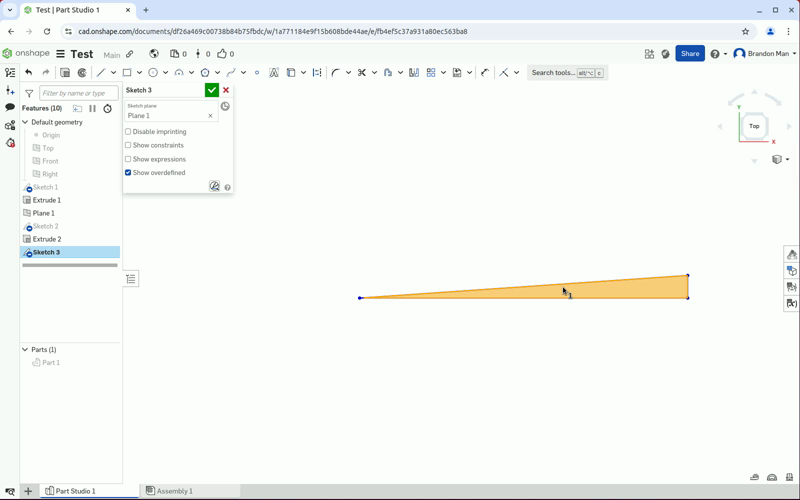
scroll(-6)
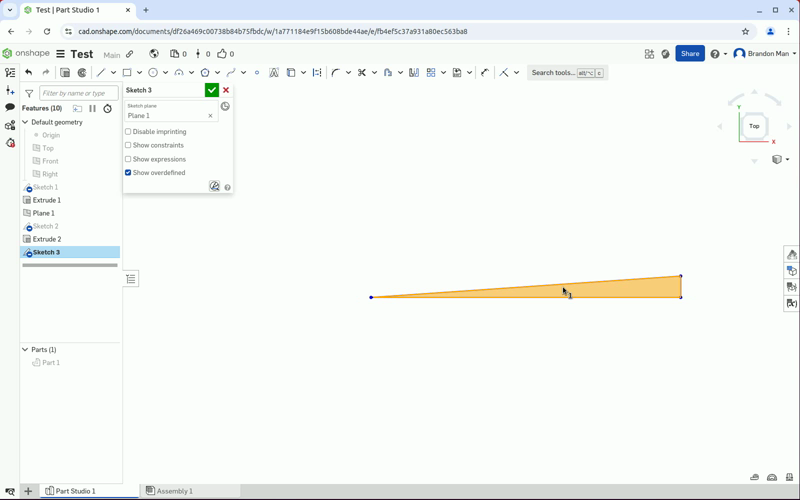
scroll(-6)
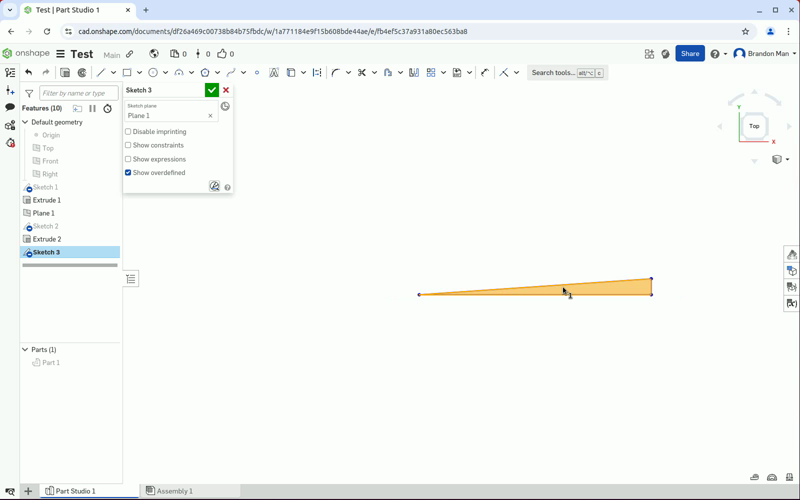
scroll(-6)
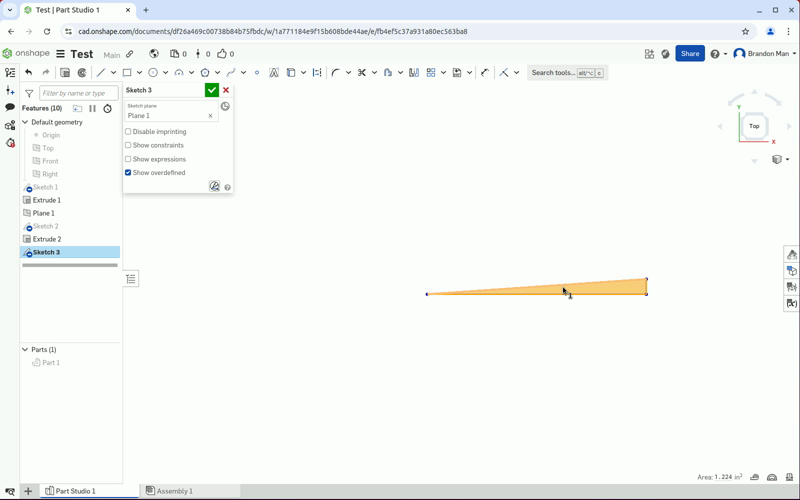
scroll(-6)
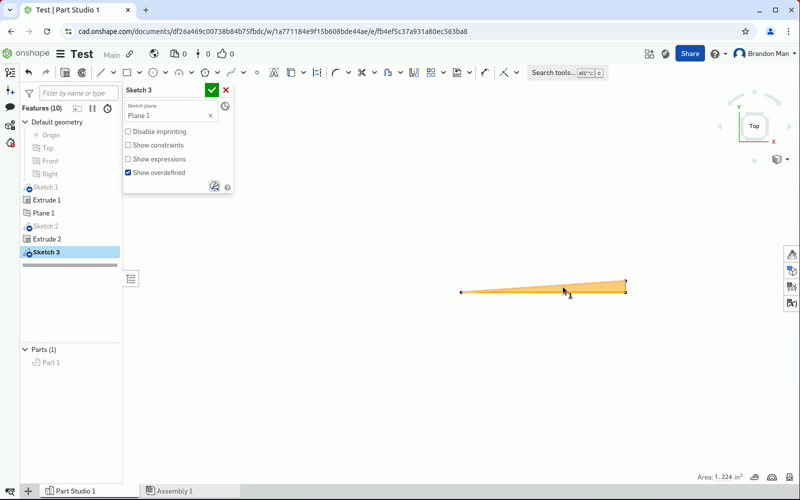
scroll(-6)
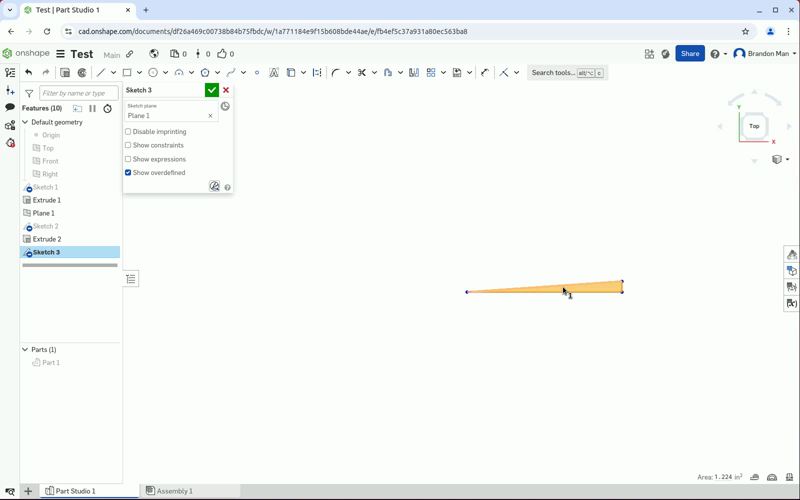
scroll(-6)
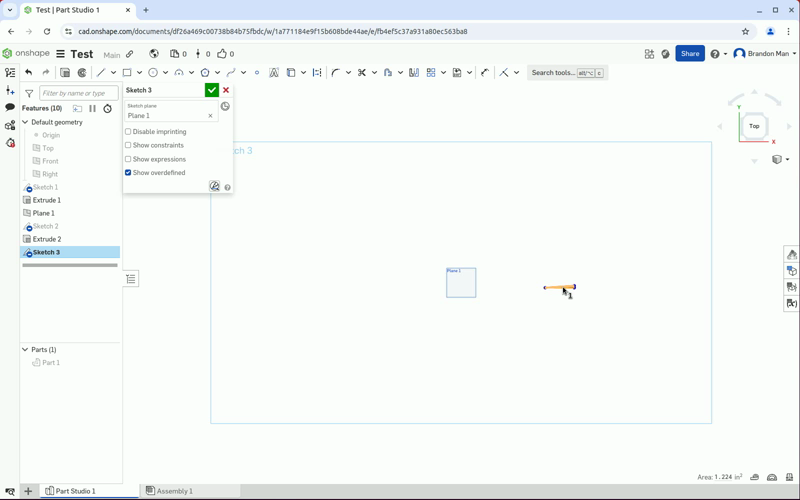
mouse_move(73, 352)
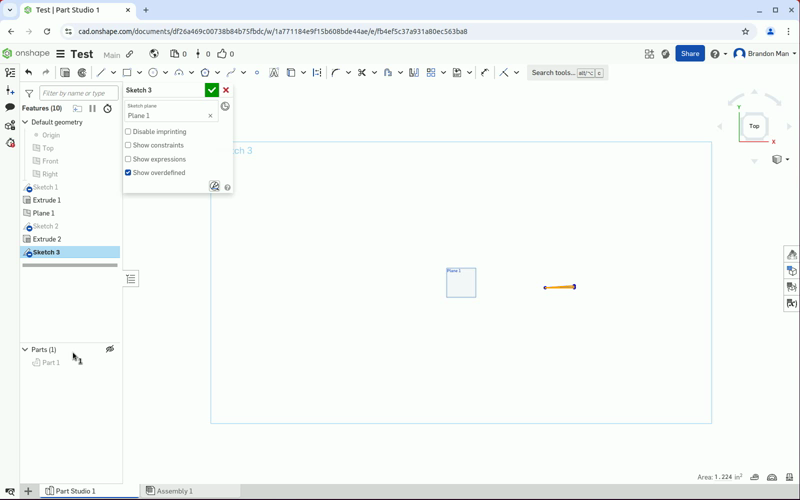
key(shift+y)
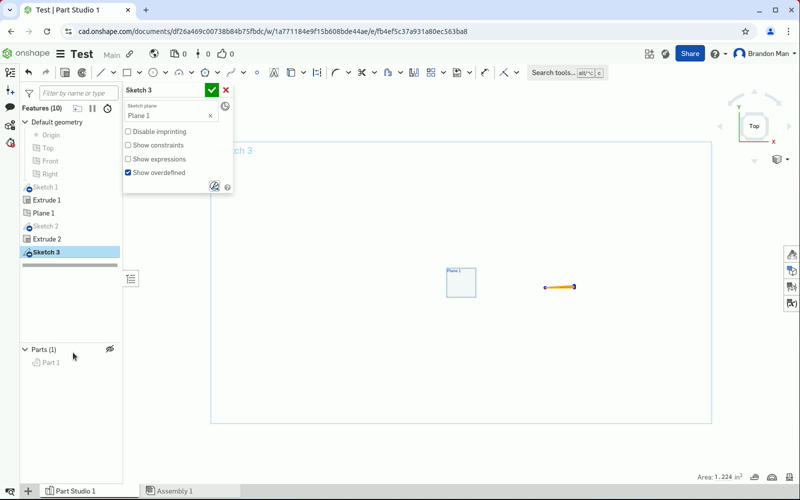
key(shift+e)
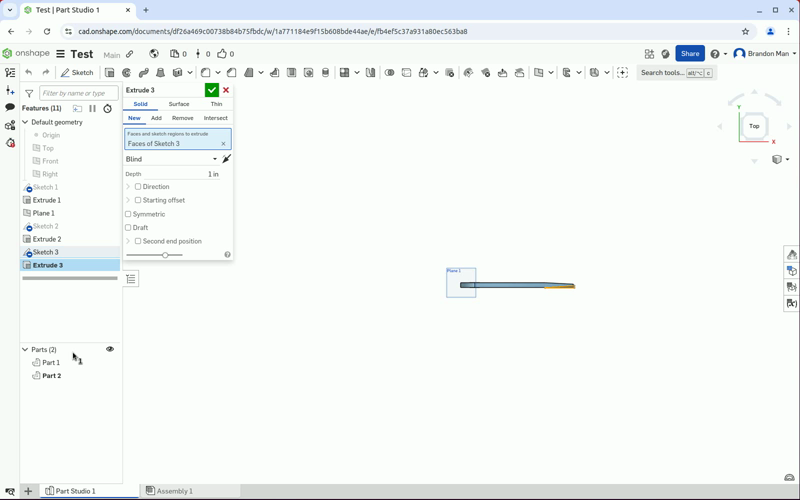
mouse_move(143, 106)
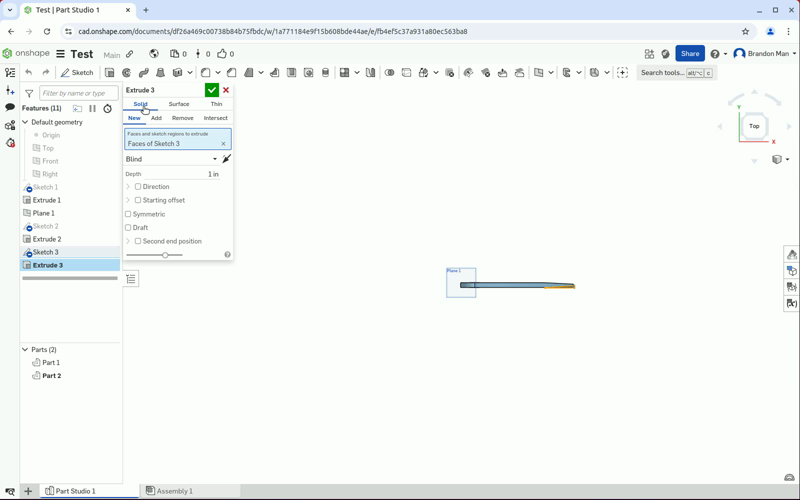
click(143, 106)
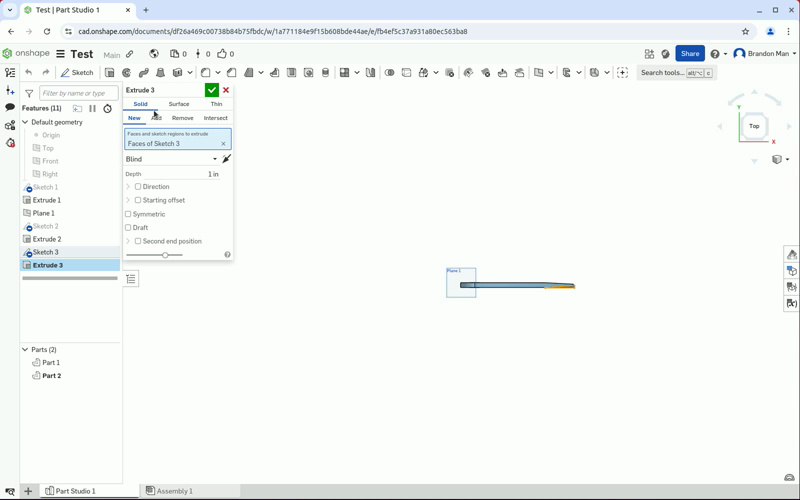
mouse_move(186, 120)
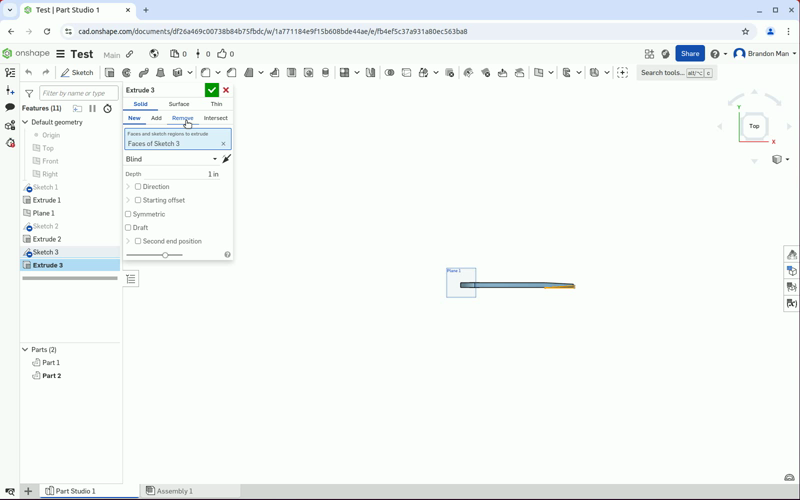
click(186, 120)
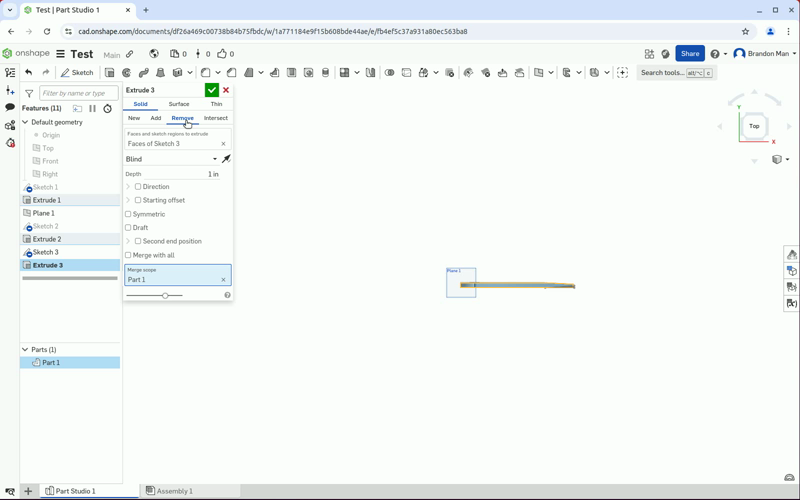
key(tab, 4)
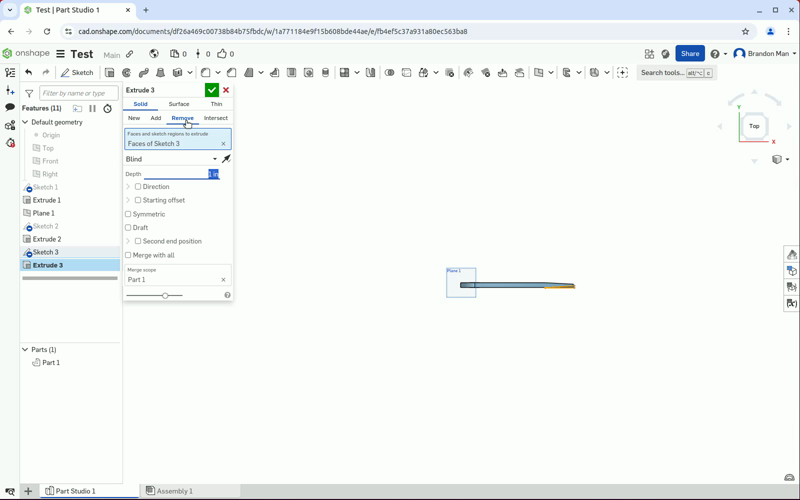
text(9.628)
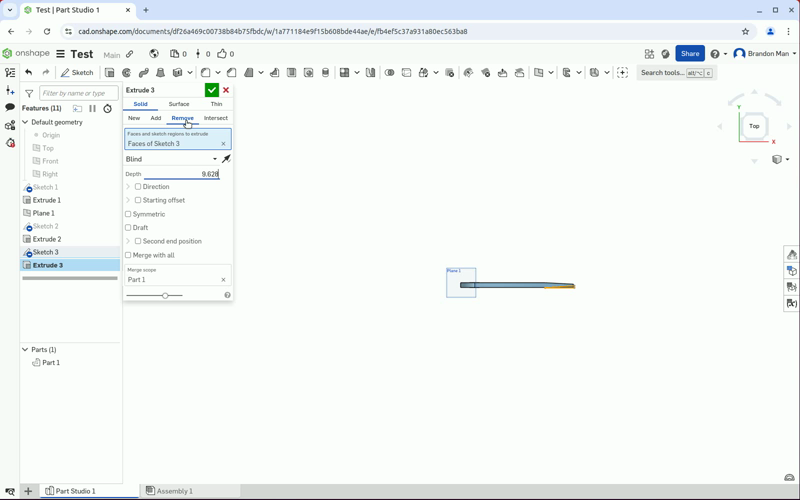
key(tab, 6)
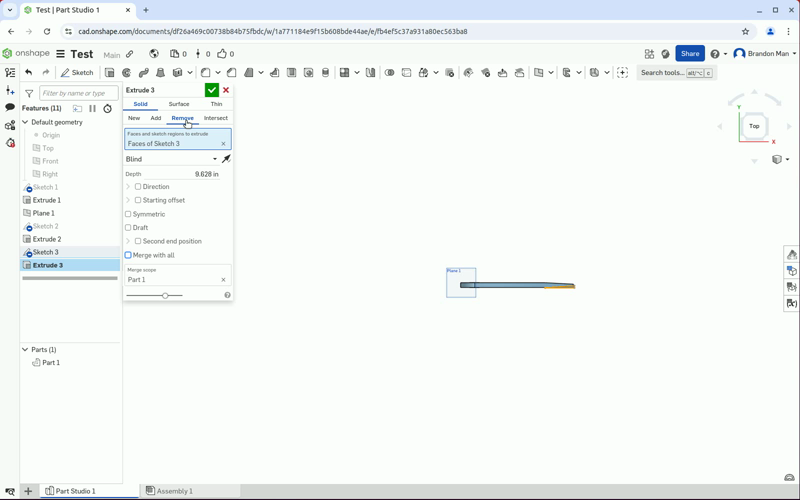
key(space)
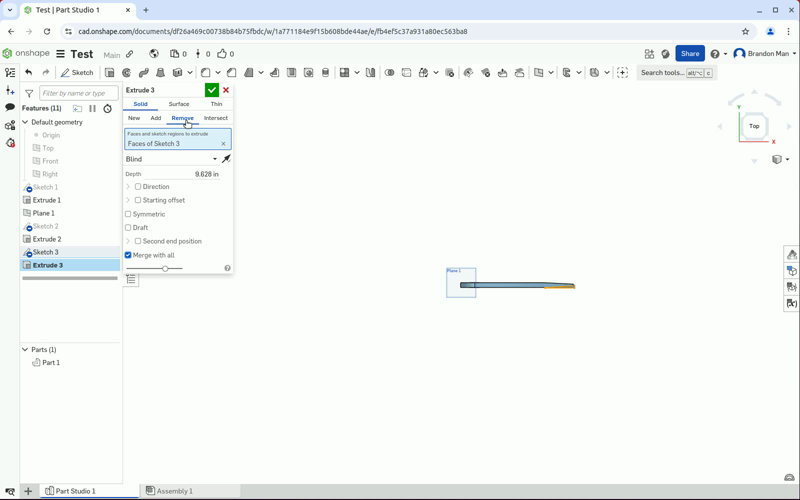
key(enter)
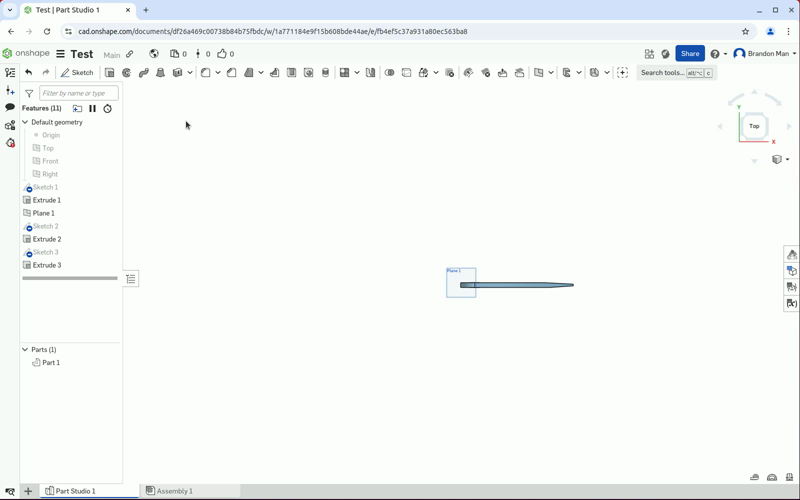
key(shift+h)
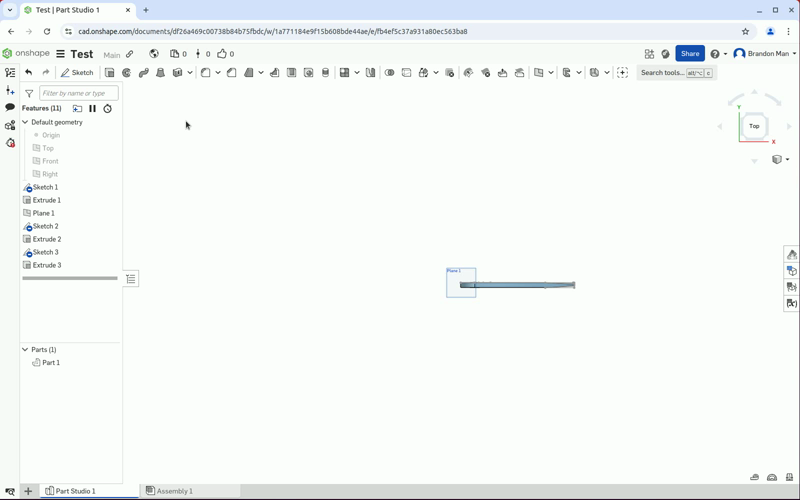
key(shift+h)
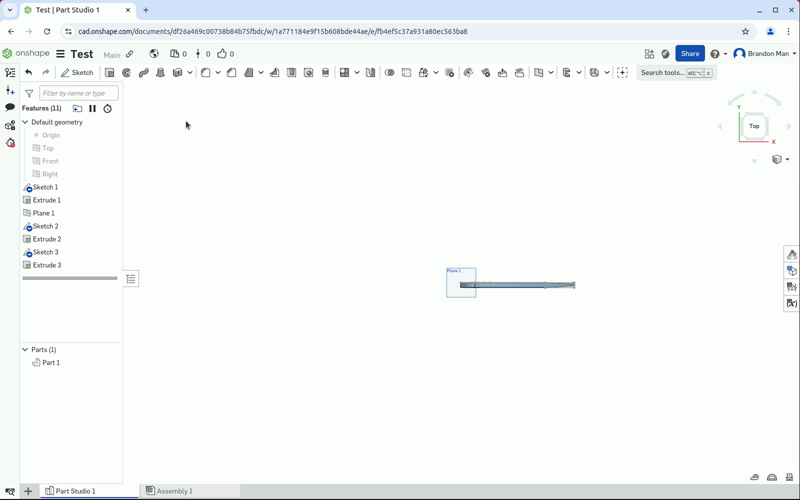
key(shift+7)
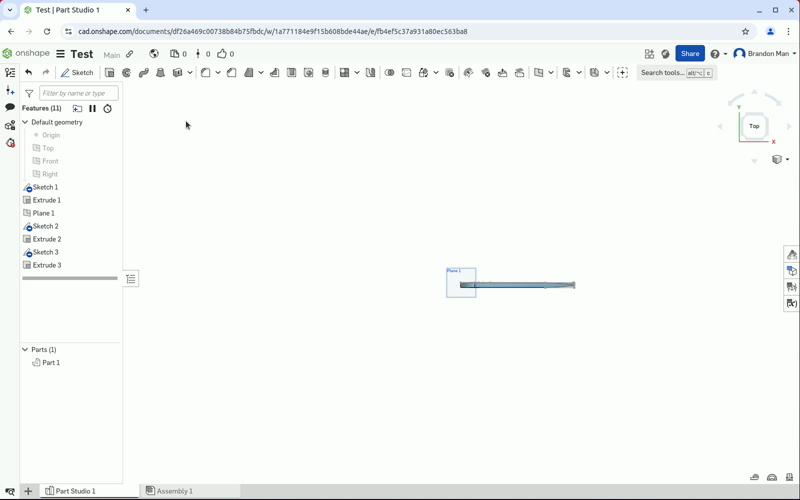
key(up, 3)
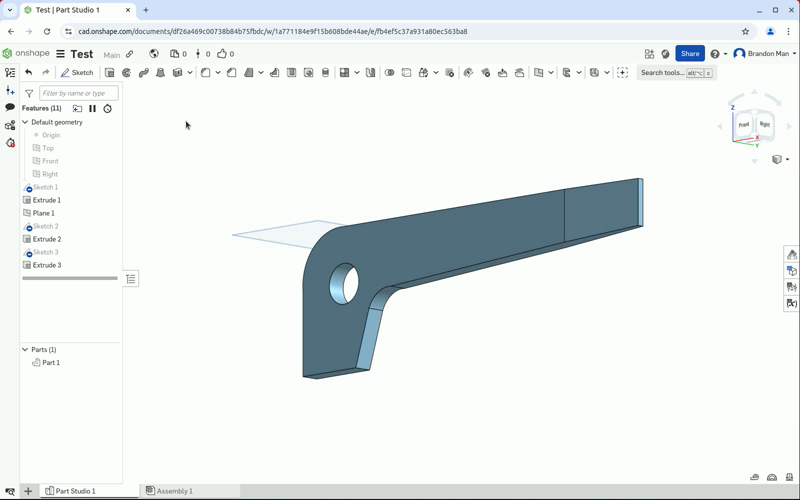
key(left, 3)
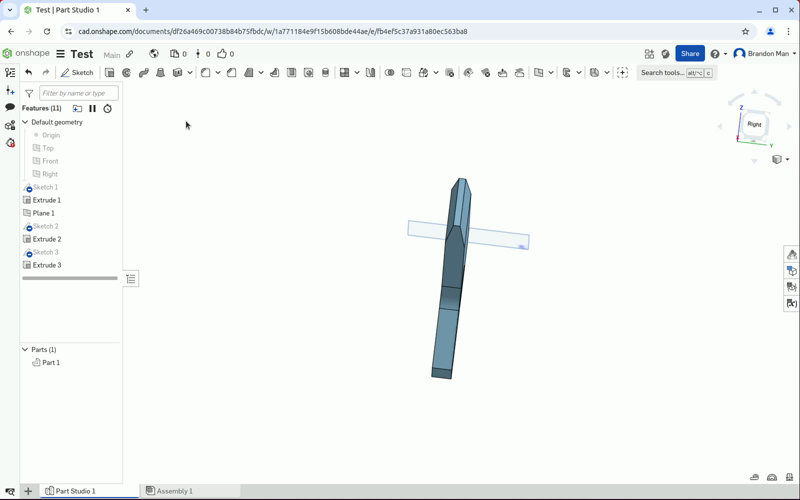
key(right, 3)
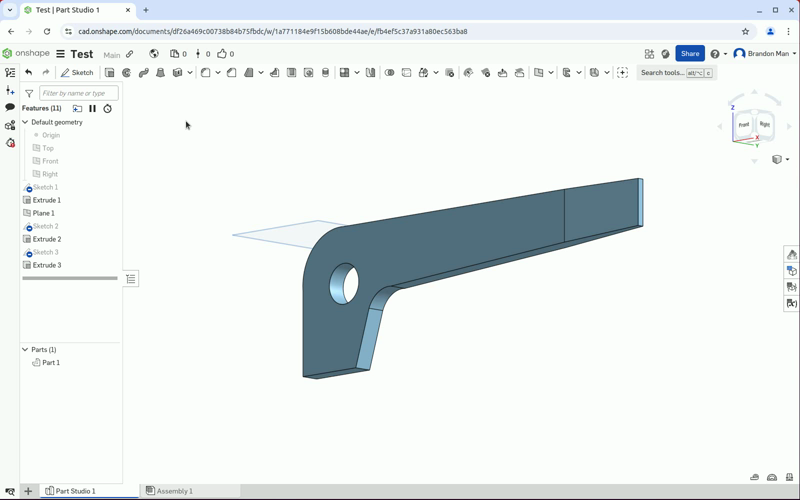
key(down, 3)
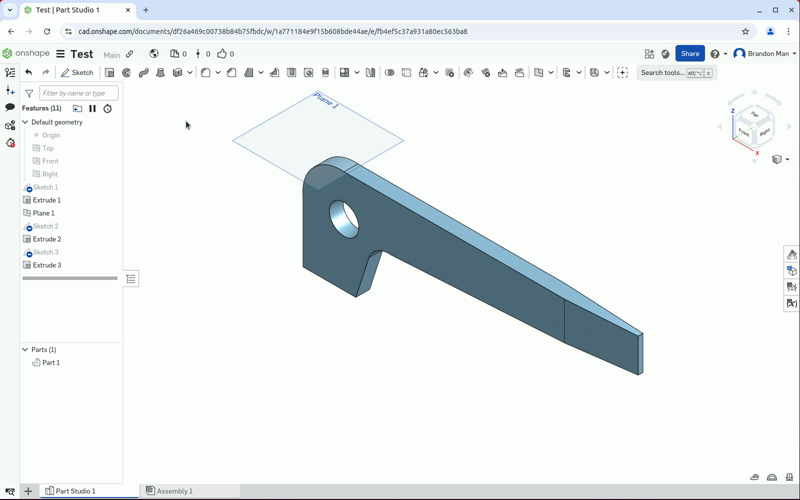
mouse_move(73, 189)
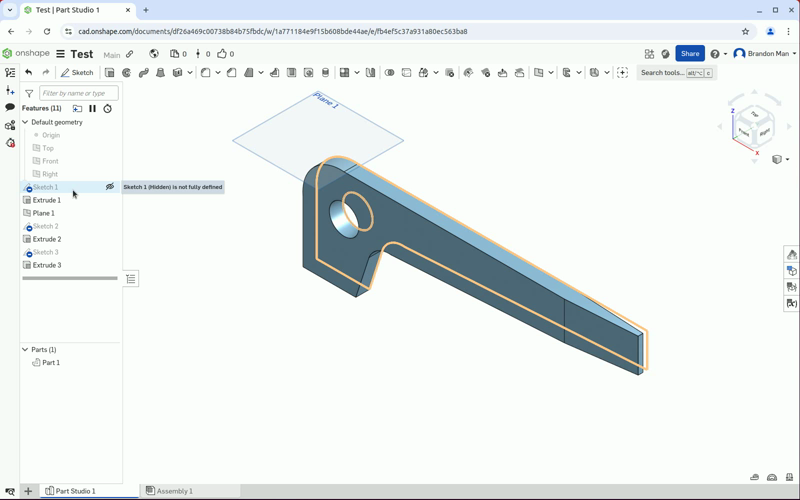
click(73, 189)